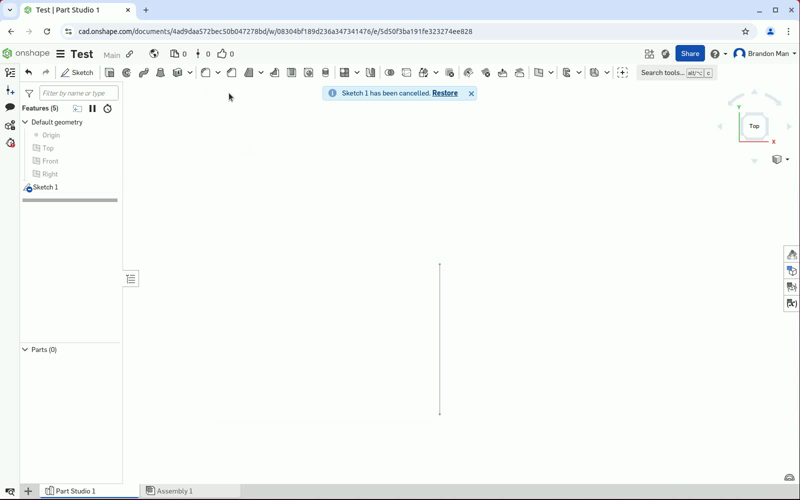
key(shift+h)
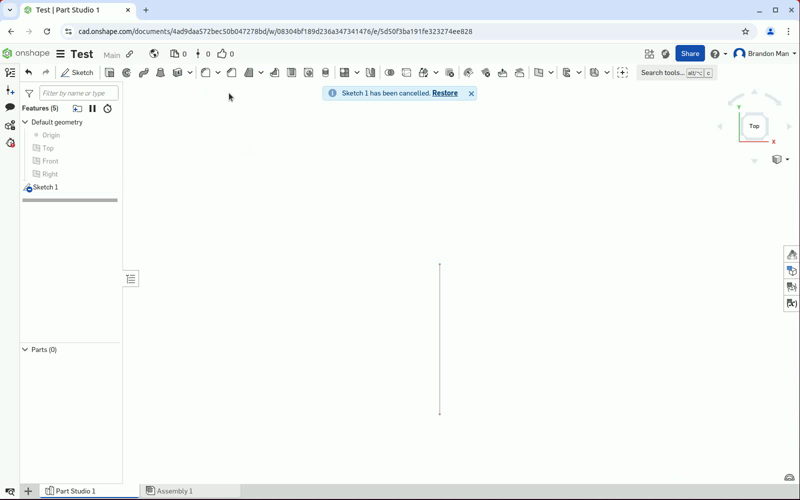
key(shift+s)
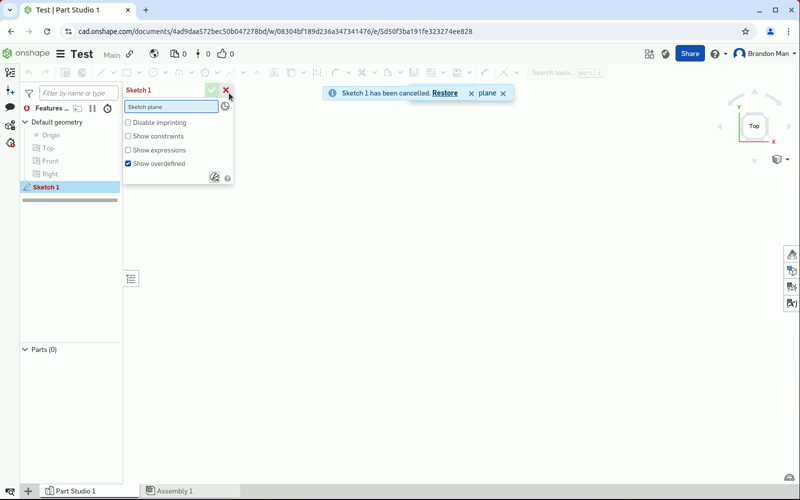
mouse_move(73, 150)
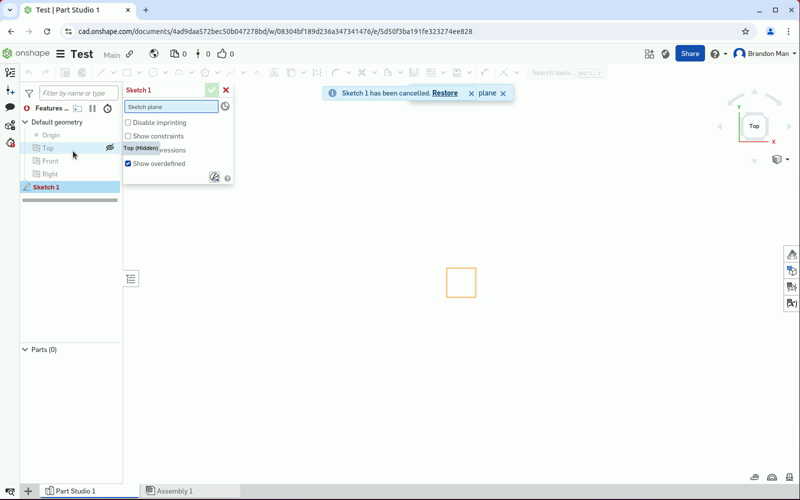
click(73, 150)
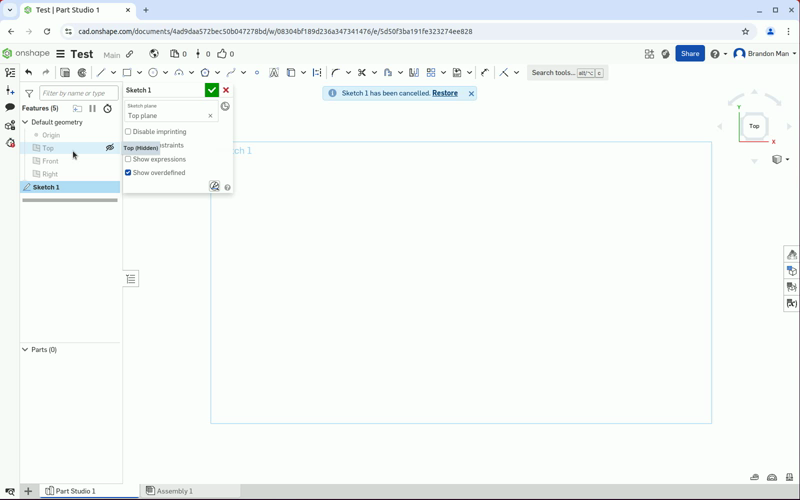
mouse_move(73, 352)
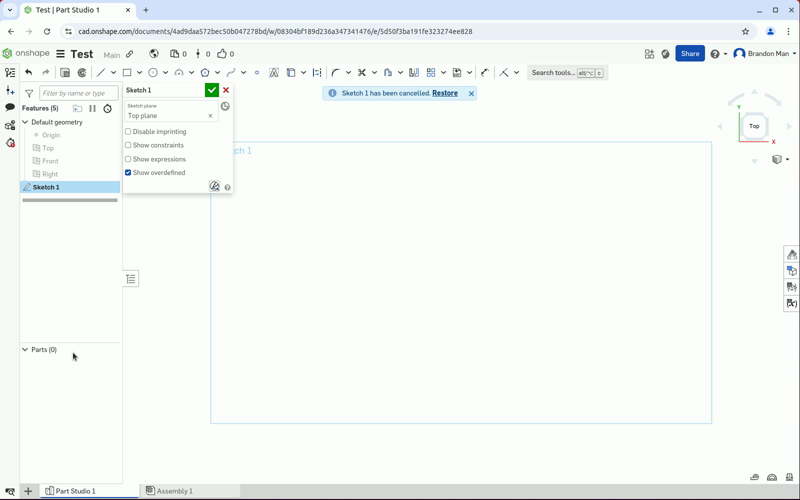
key(y)
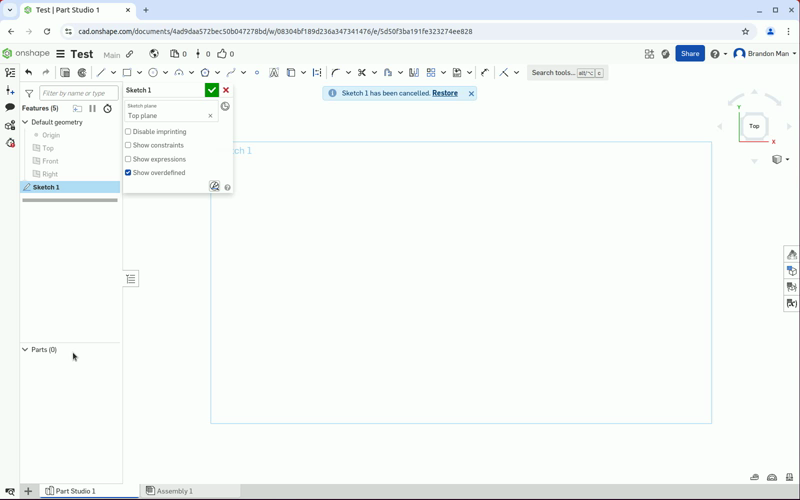
key(l)
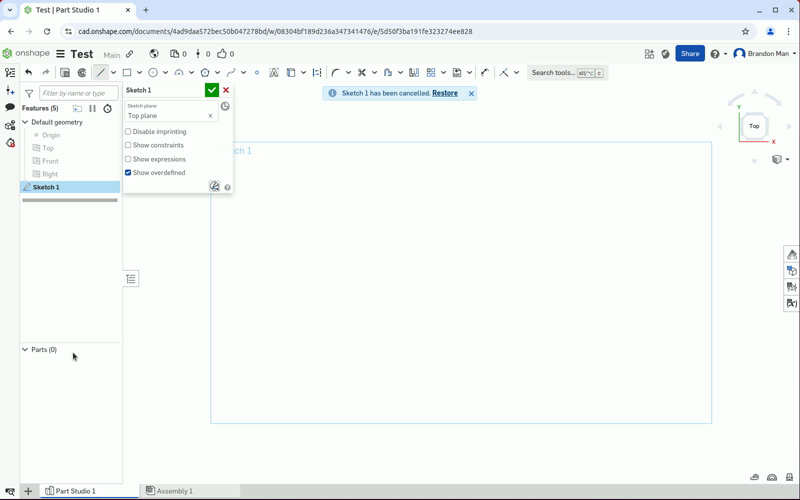
key_down(shift)
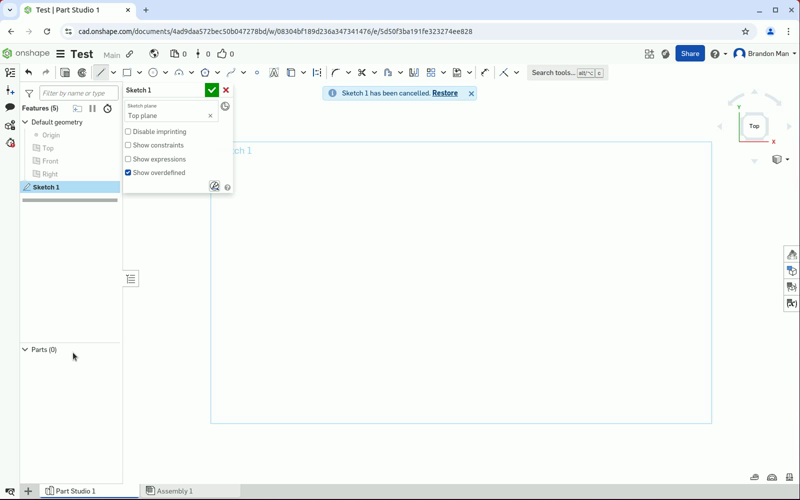
mouse_move(369, 389)
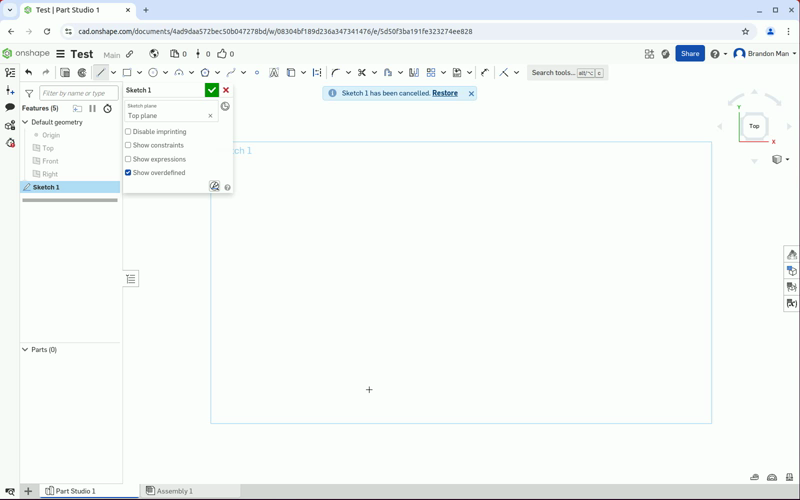
click(369, 389)
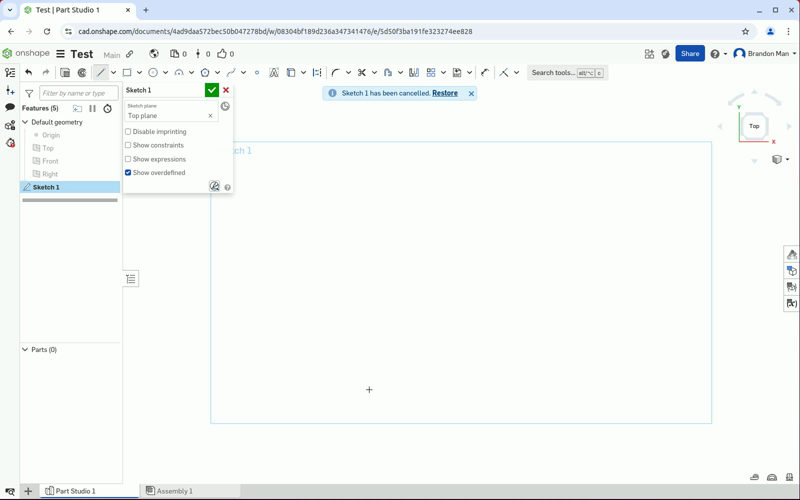
key_up(shift)
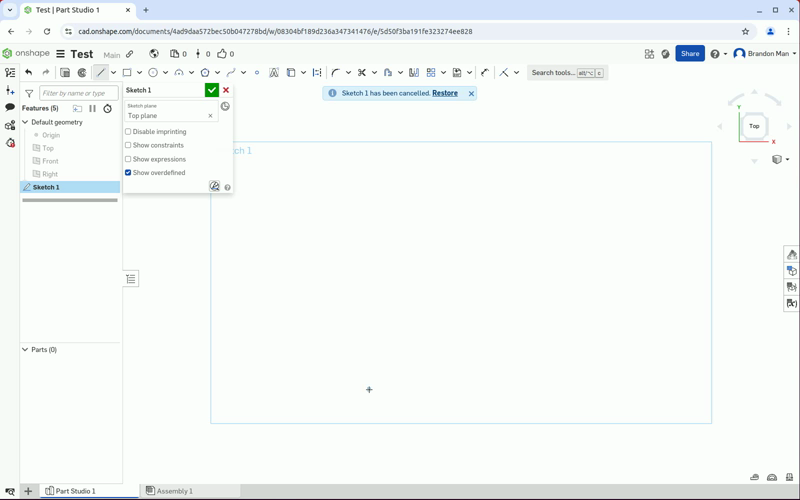
key_down(shift)
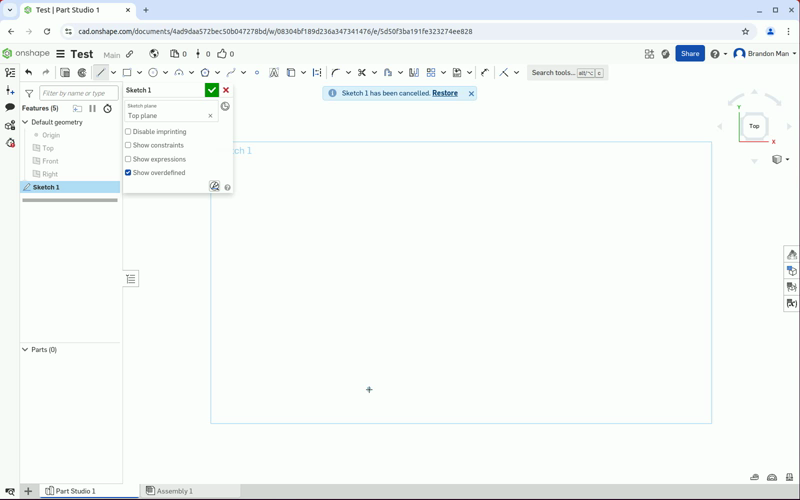
mouse_move(429, 380)
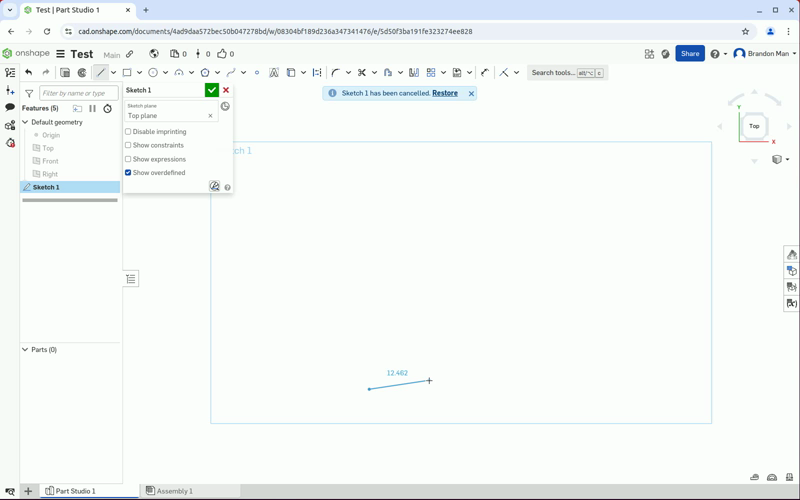
click(429, 380)
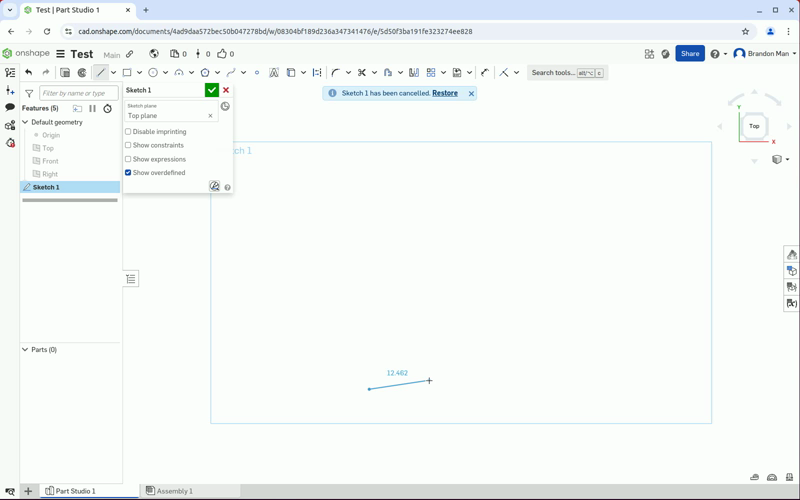
key_up(shift)
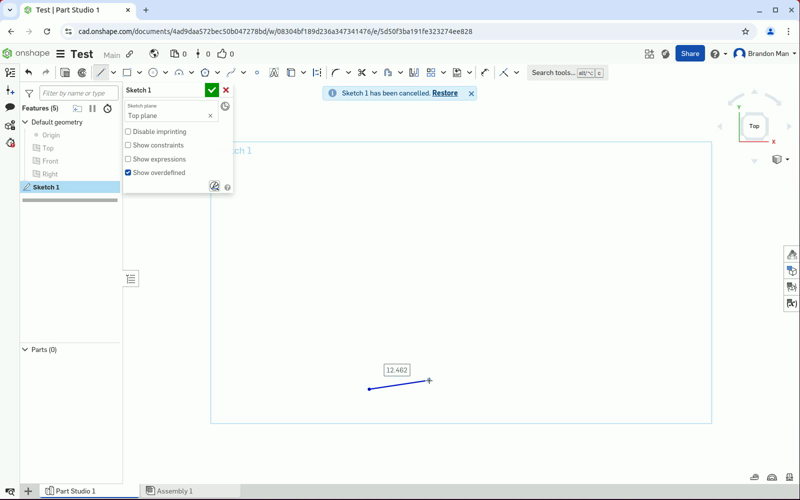
key_down(shift)
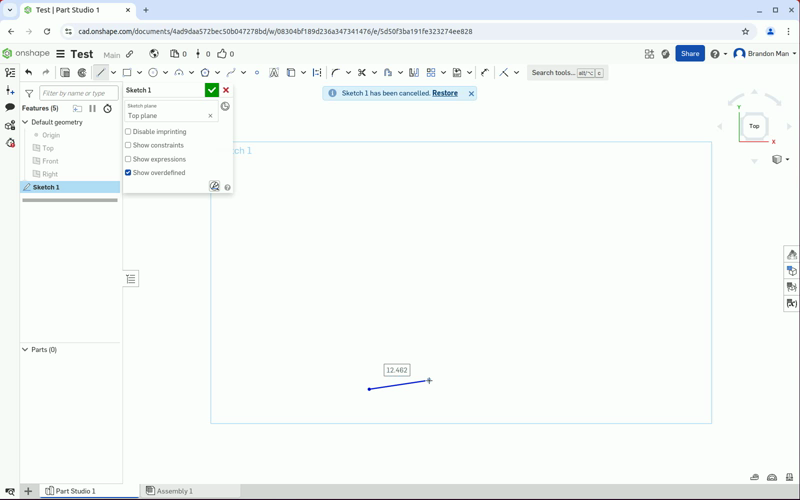
mouse_move(459, 380)
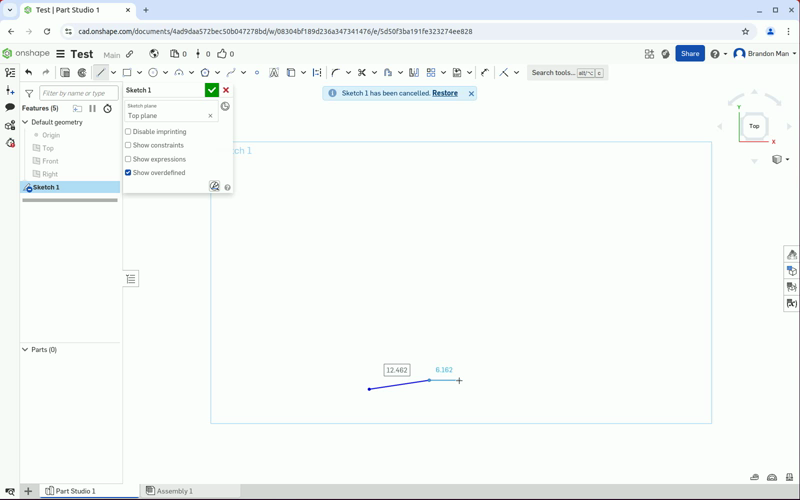
mouse_move(429, 327)
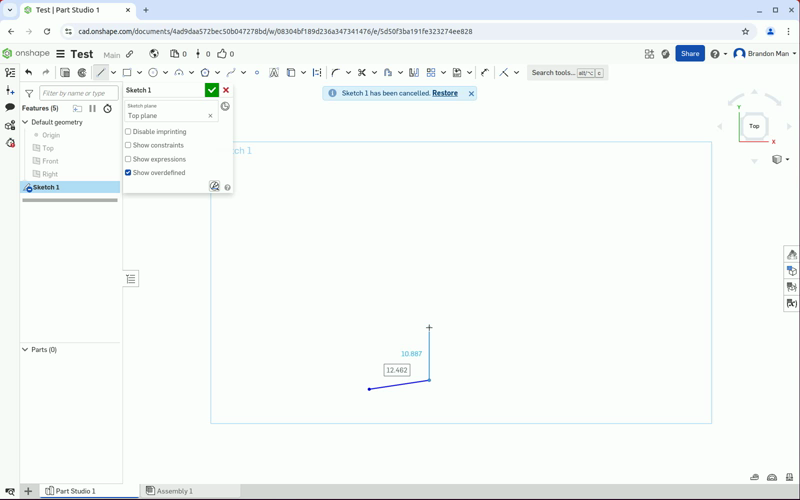
click(429, 327)
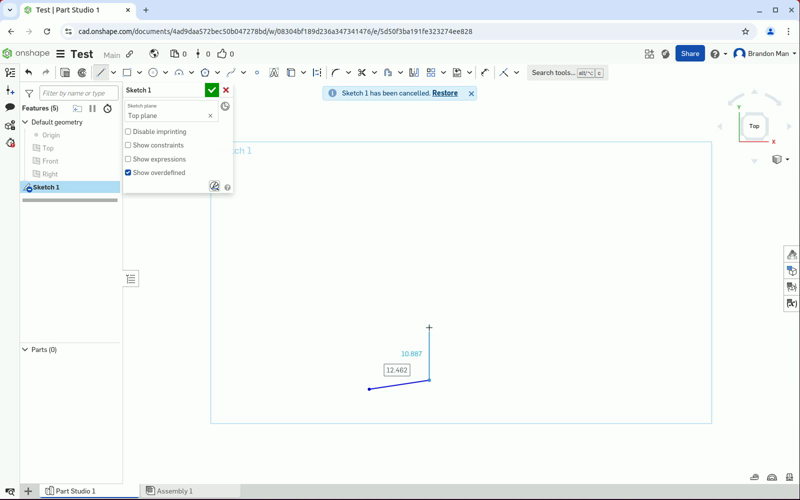
key_up(shift)
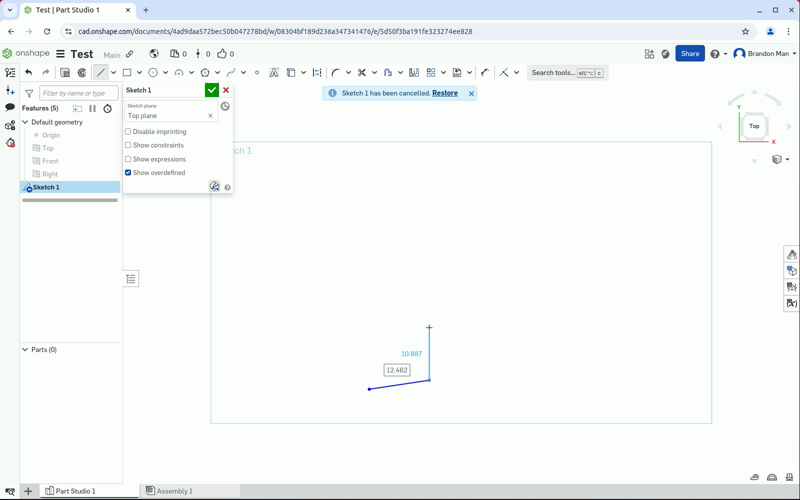
key_down(shift)
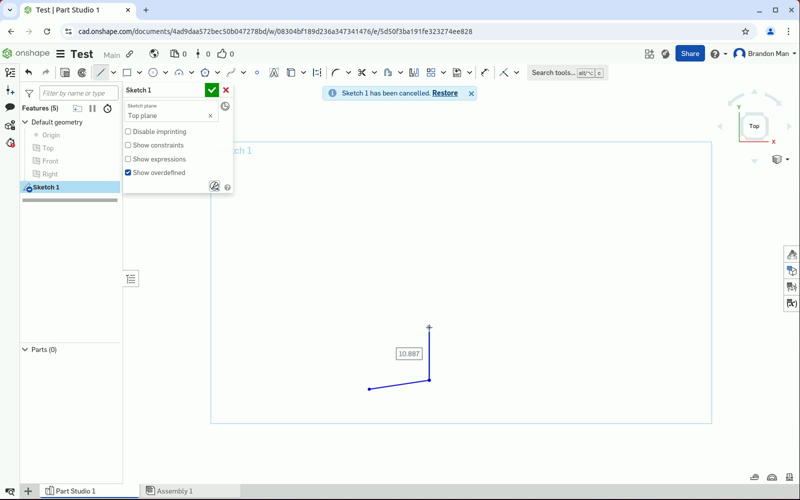
mouse_move(459, 327)
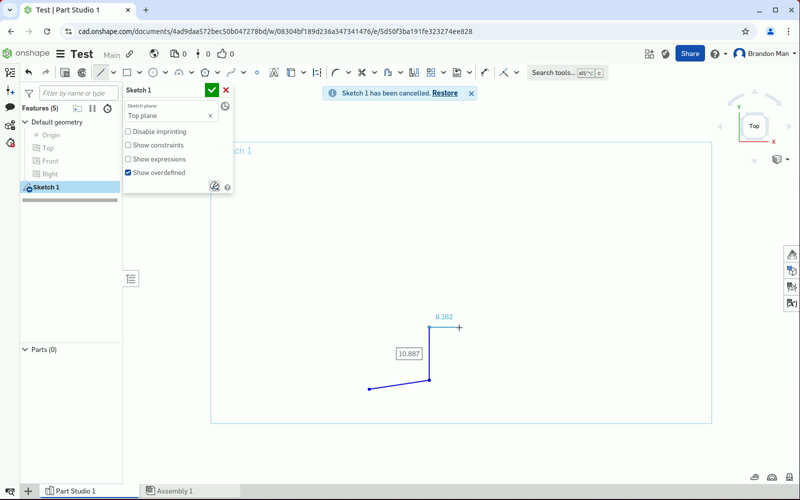
mouse_move(377, 309)
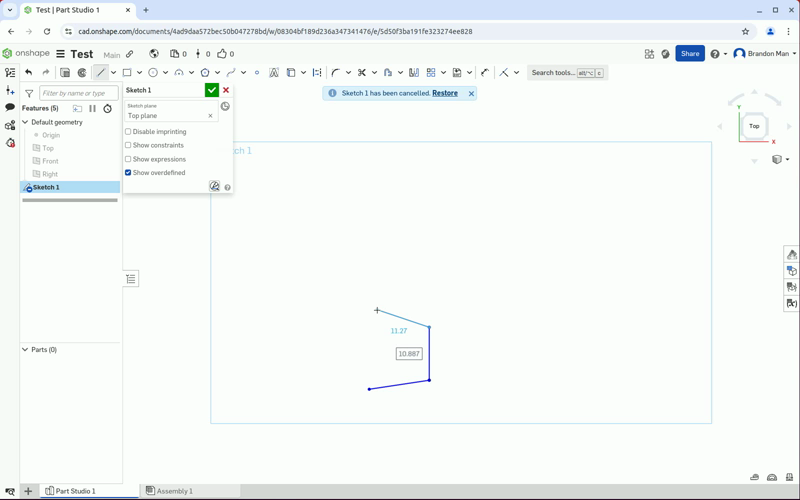
click(377, 309)
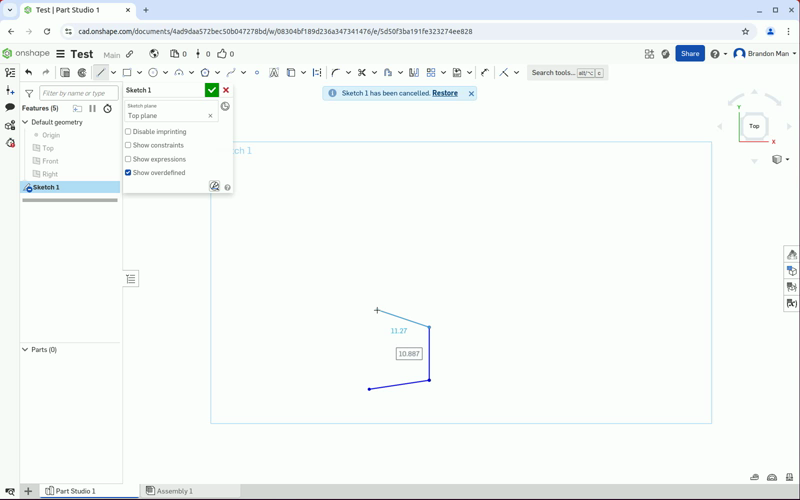
key_up(shift)
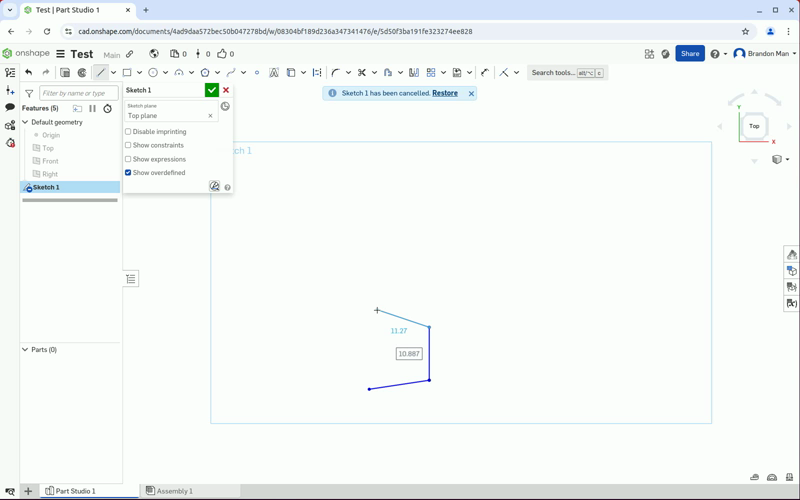
key_down(shift)
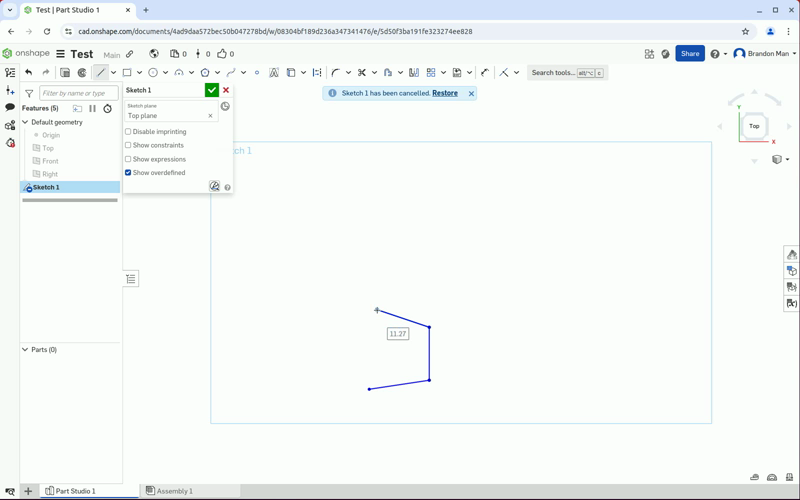
mouse_move(369, 389)
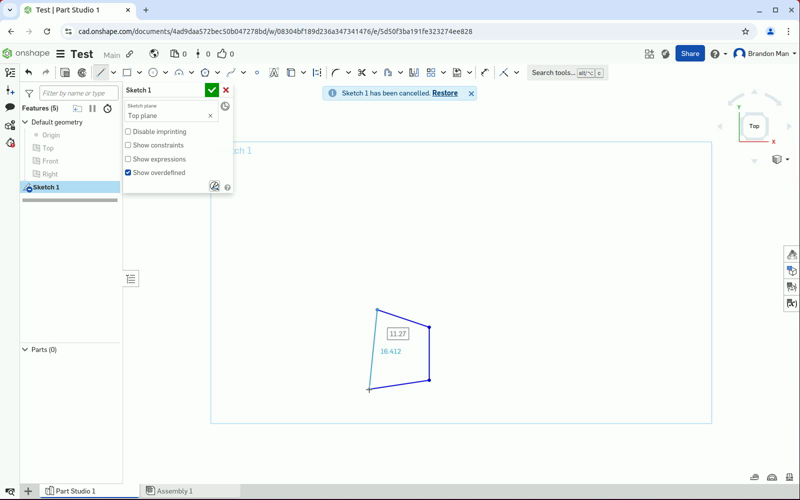
key_up(shift)
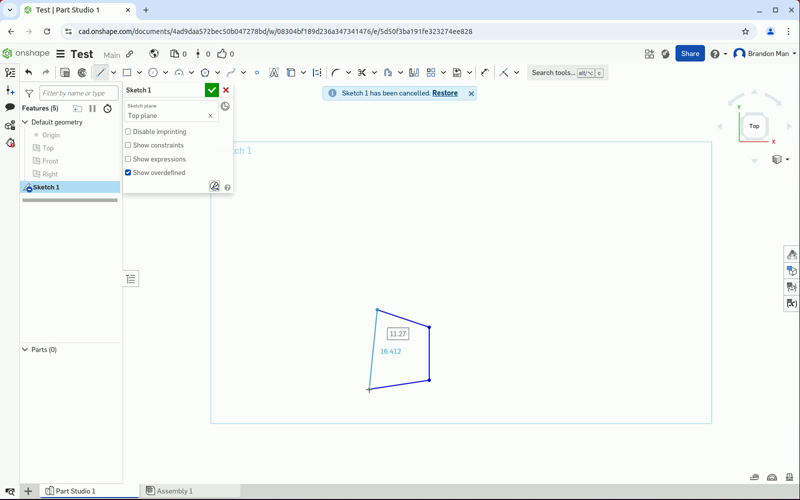
click(369, 389)
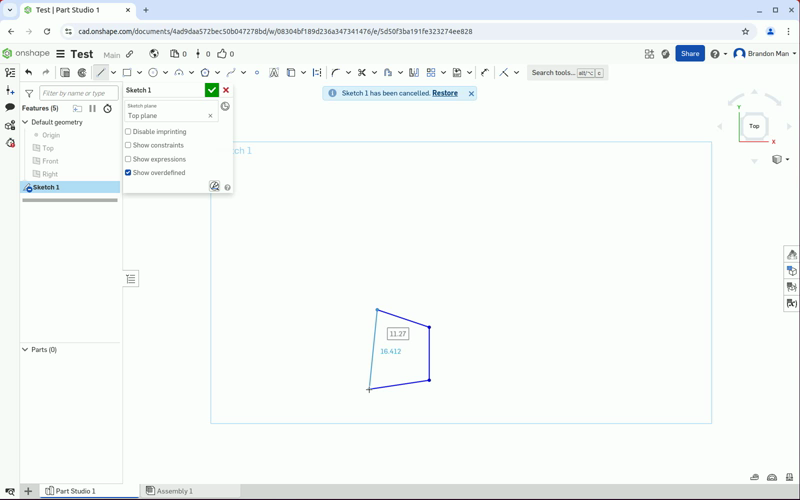
key(esc)
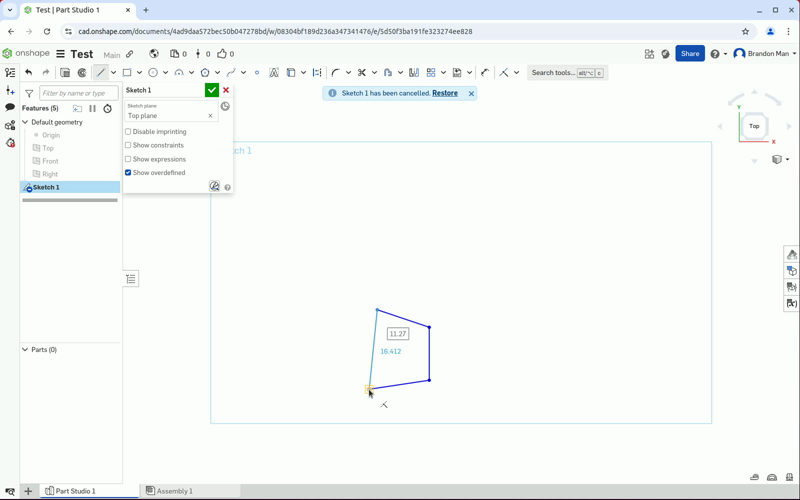
key(l)
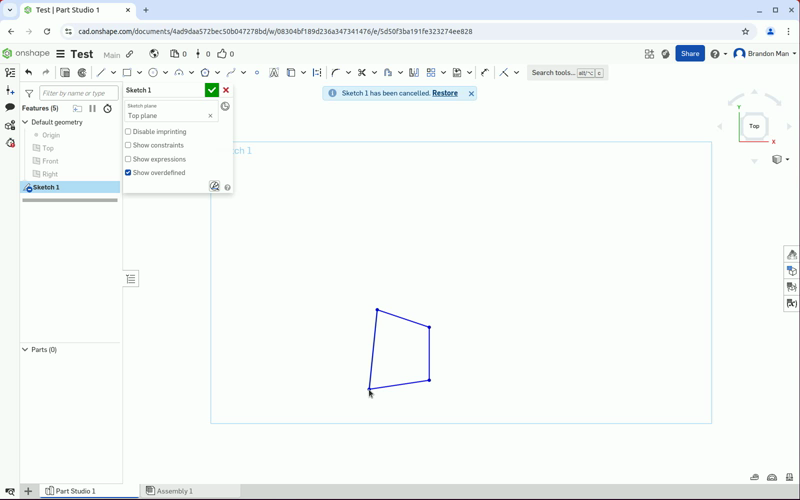
key_down(shift)
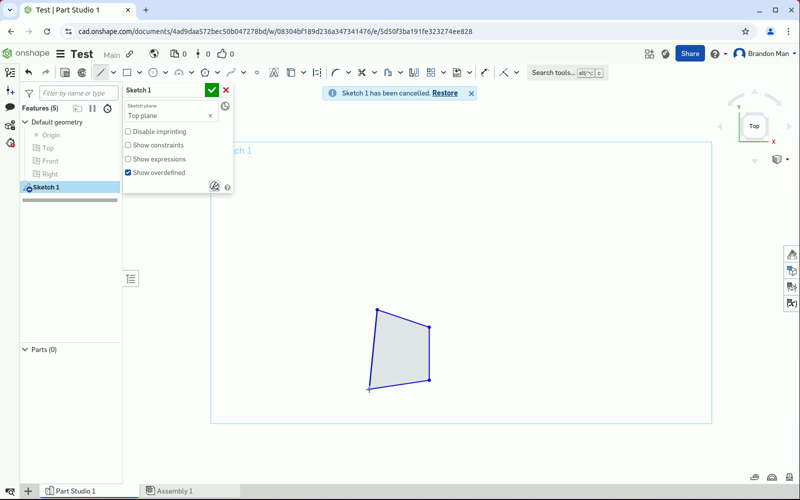
mouse_move(383, 367)
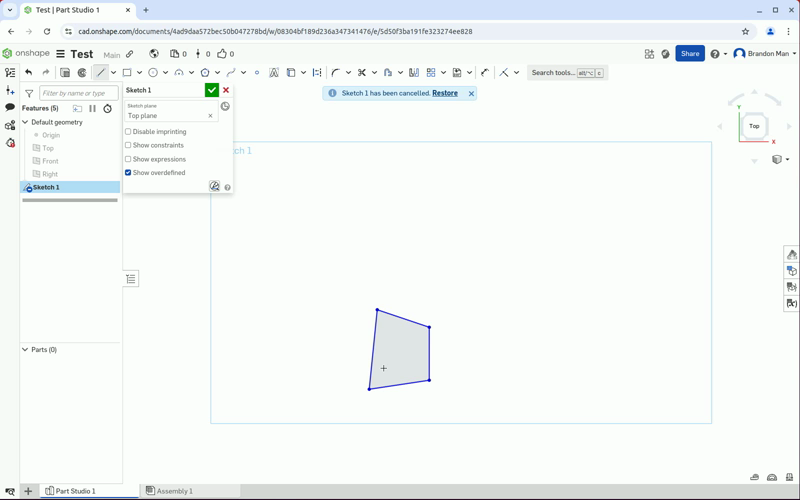
click(383, 367)
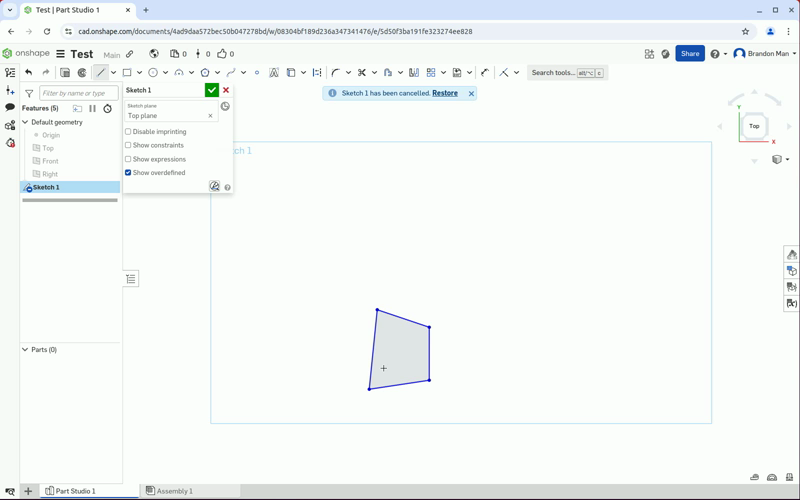
key_up(shift)
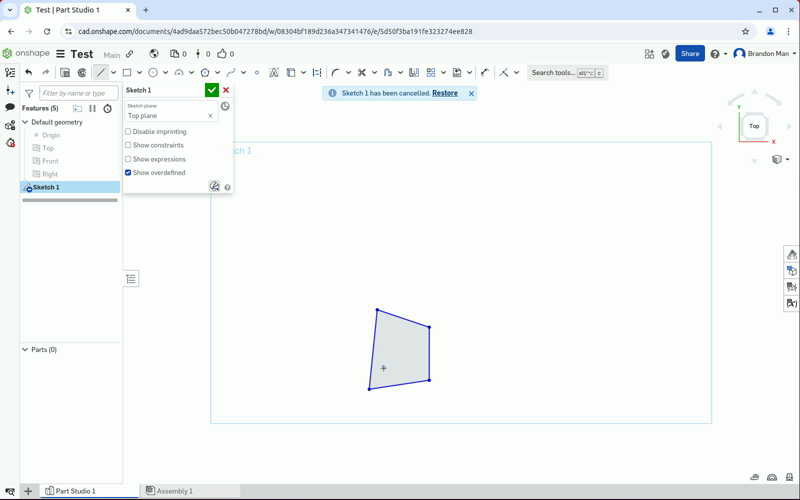
key_down(shift)
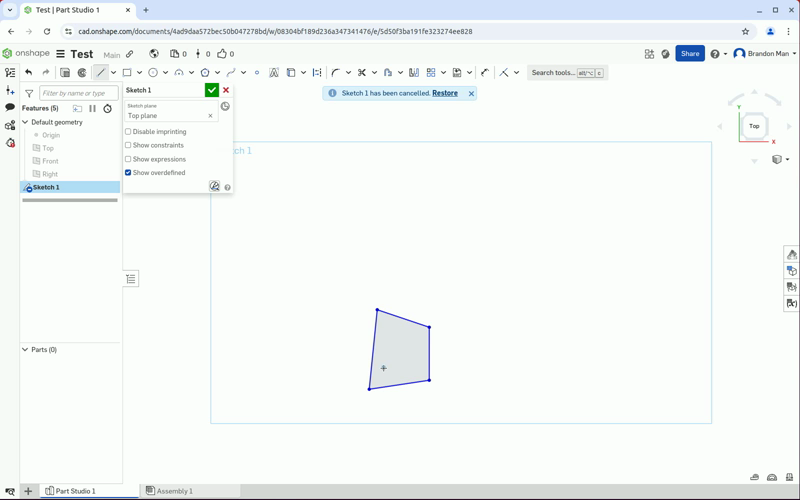
mouse_move(413, 367)
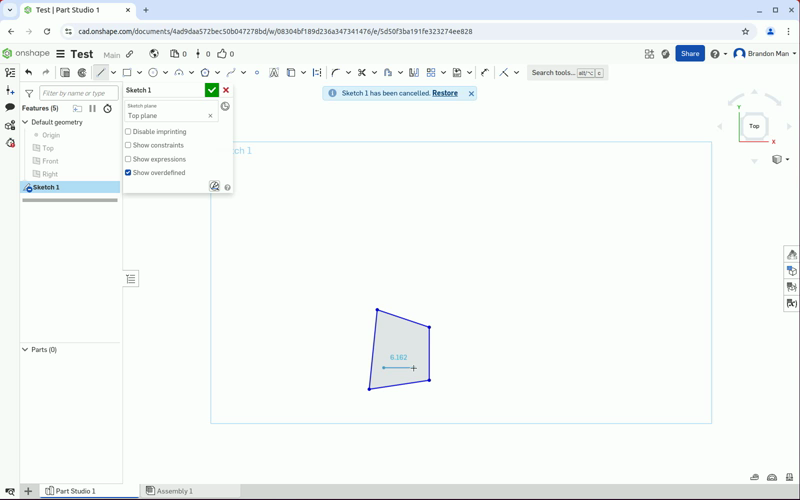
mouse_move(403, 372)
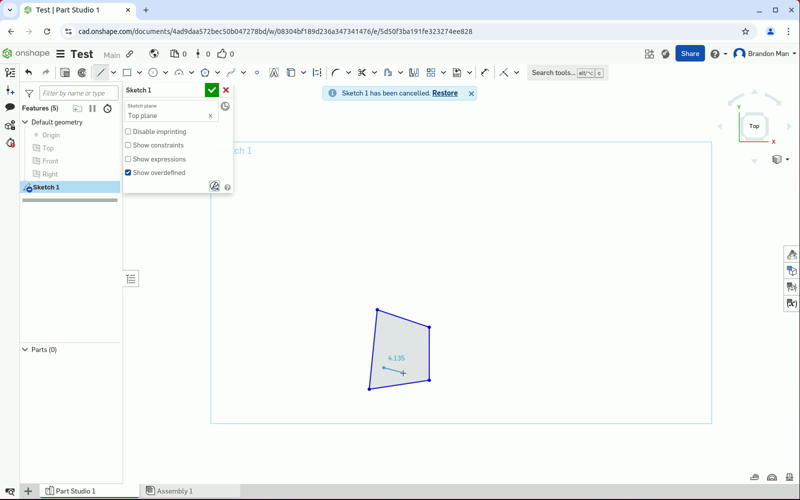
click(403, 372)
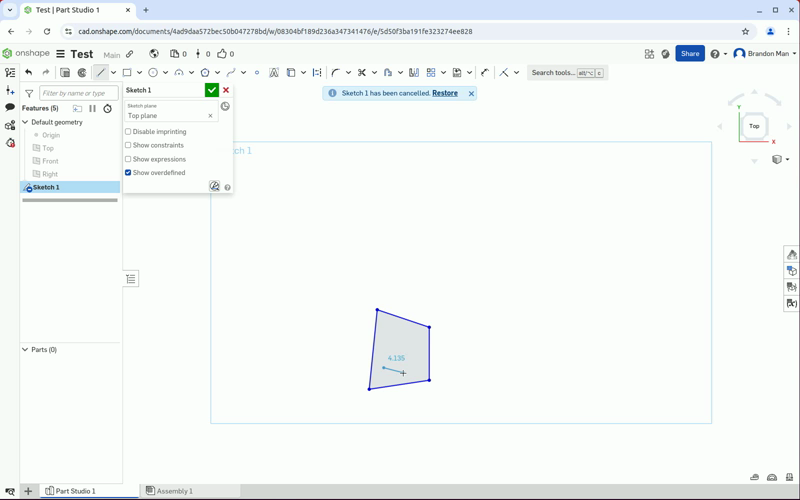
key_up(shift)
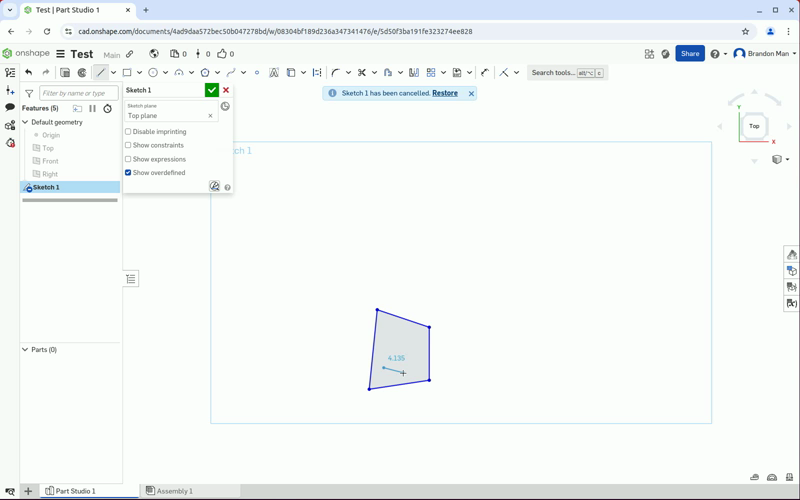
key_down(shift)
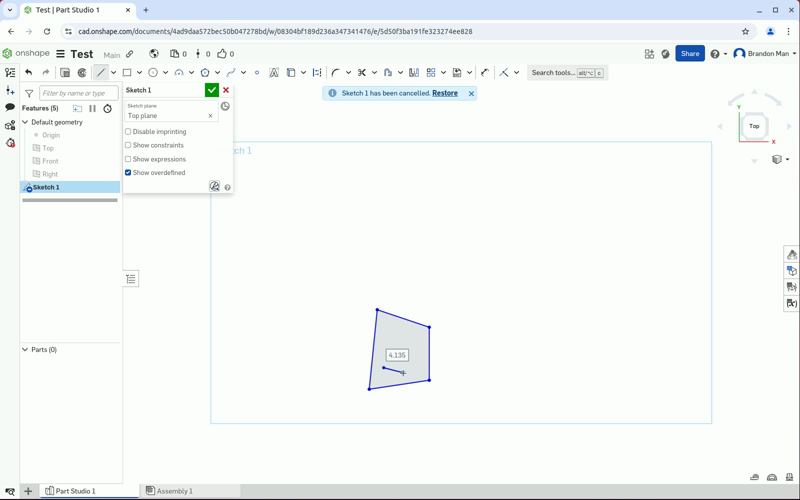
mouse_move(433, 372)
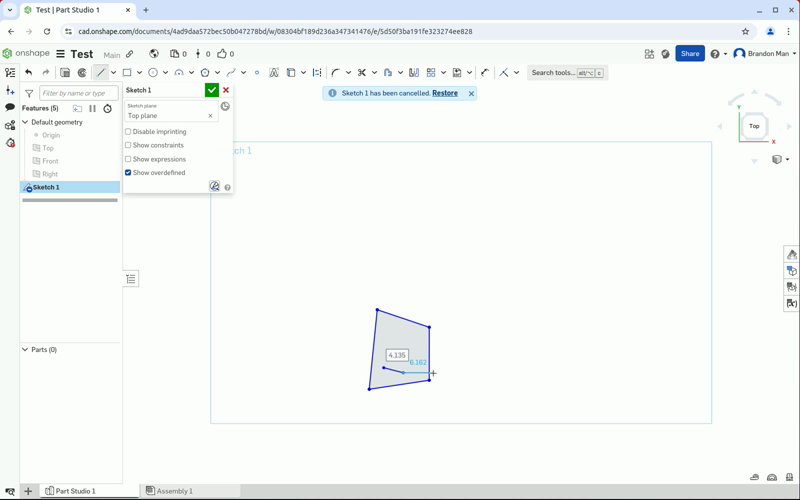
mouse_move(392, 332)
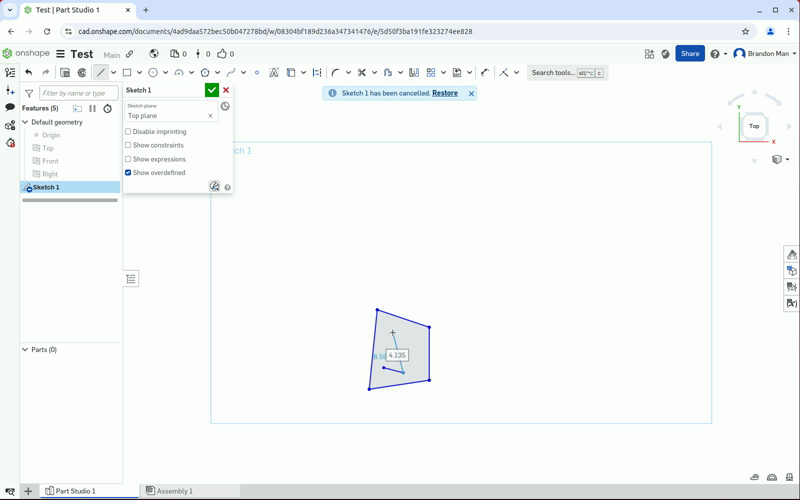
click(392, 332)
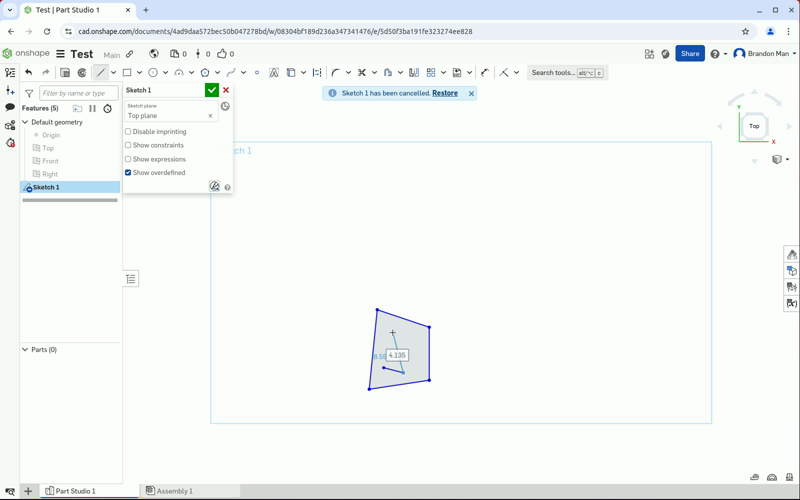
key_up(shift)
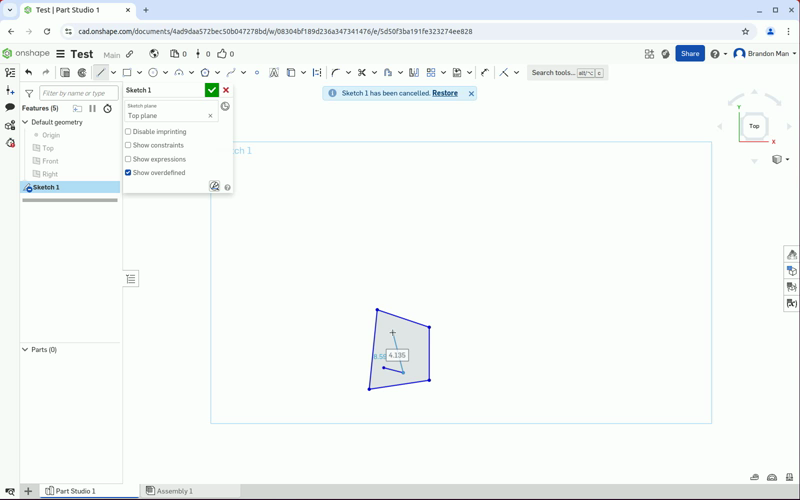
mouse_move(422, 332)
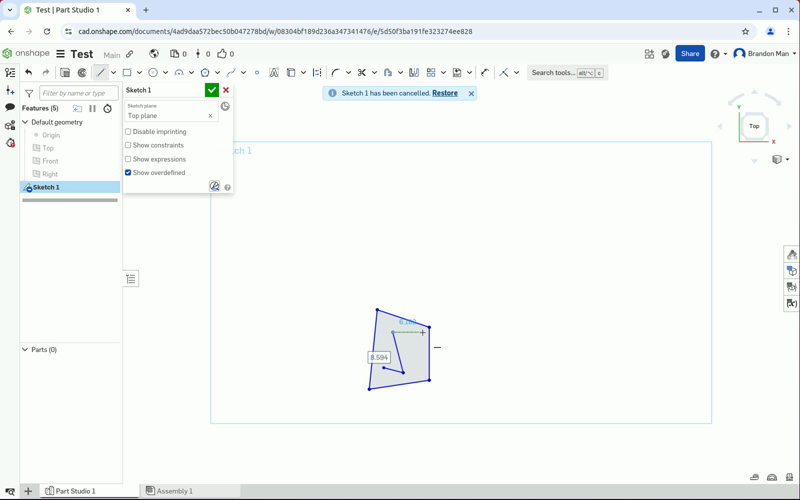
key_down(shift)
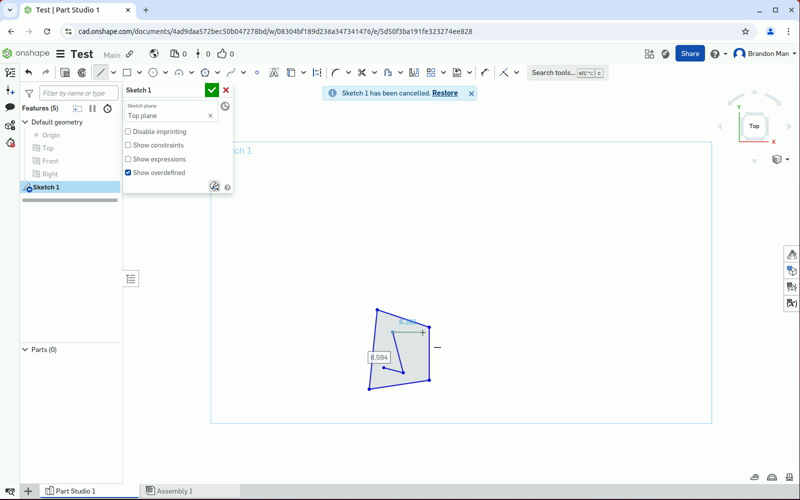
mouse_move(383, 367)
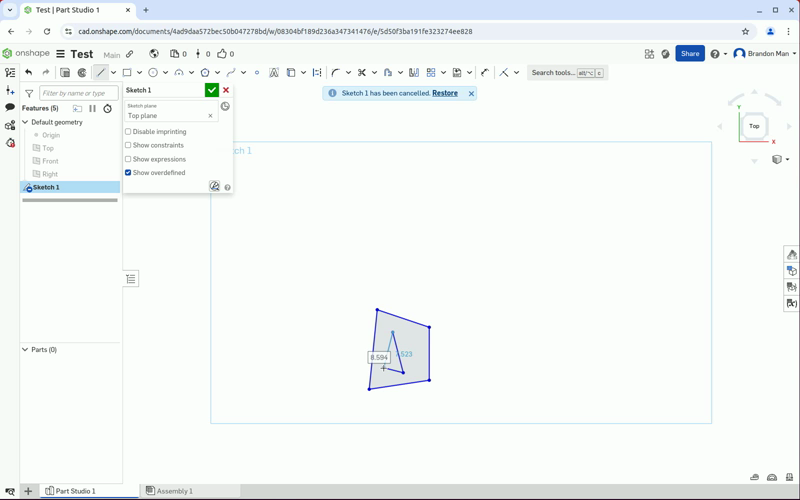
key_up(shift)
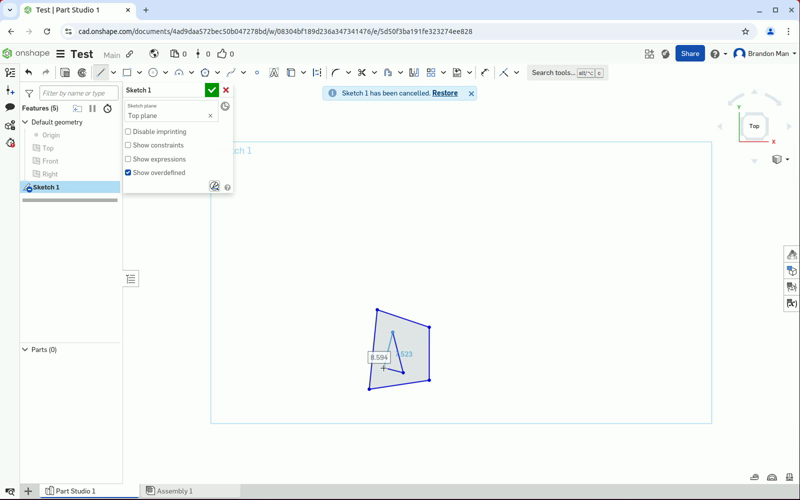
click(383, 367)
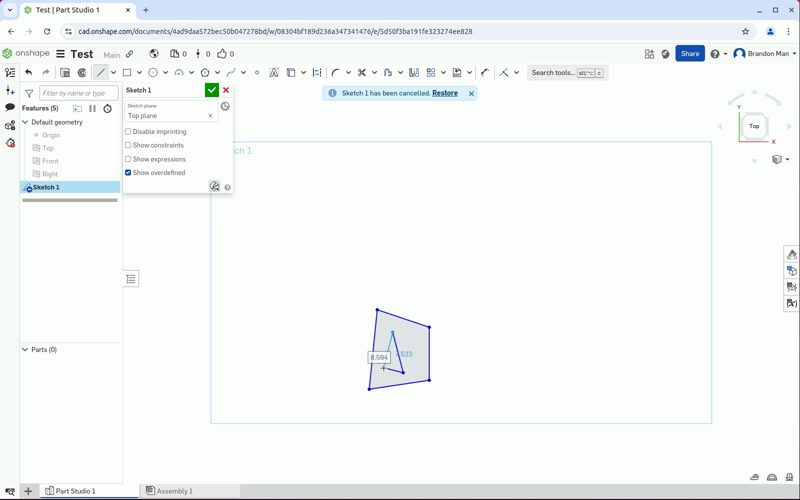
key(esc)
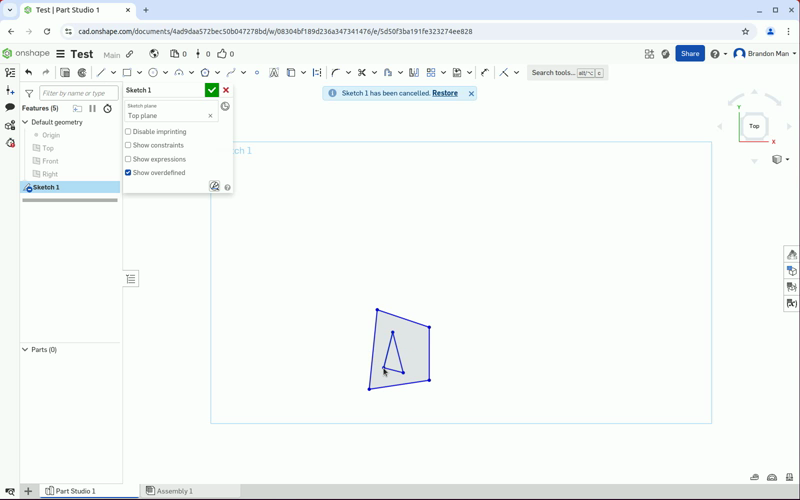
mouse_move(383, 316)
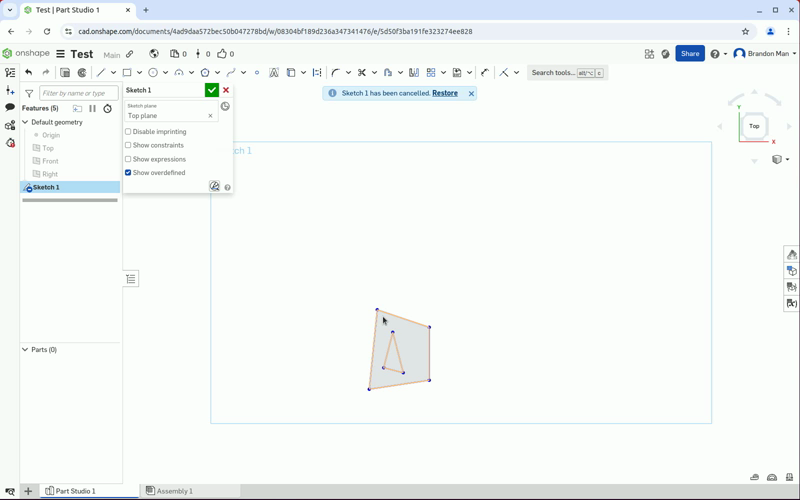
click(383, 316)
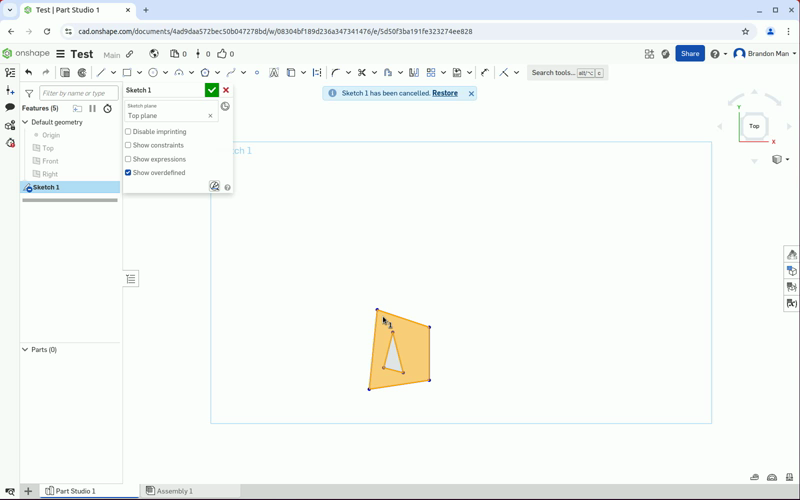
mouse_move(73, 352)
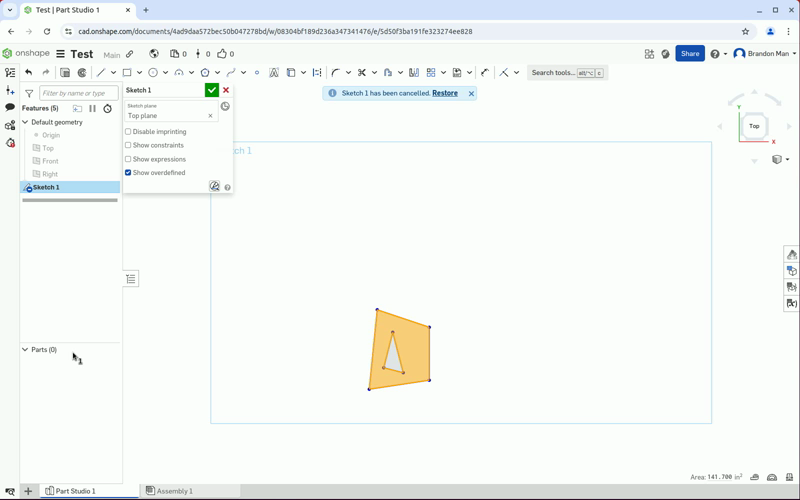
key(shift+y)
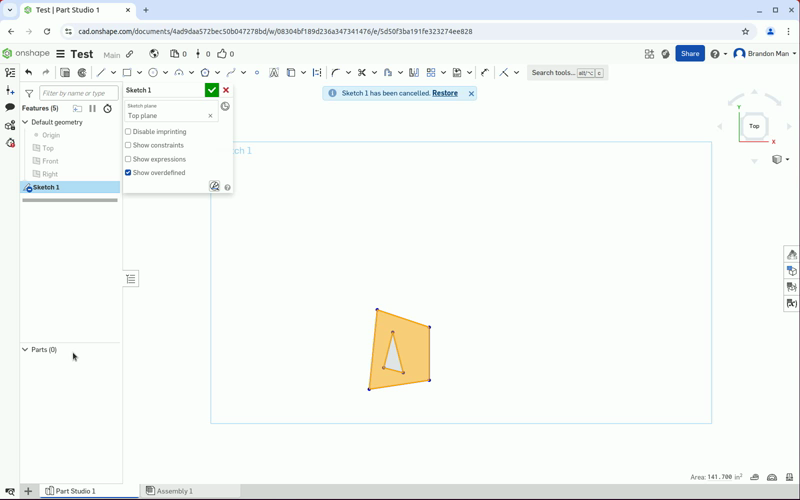
key(shift+e)
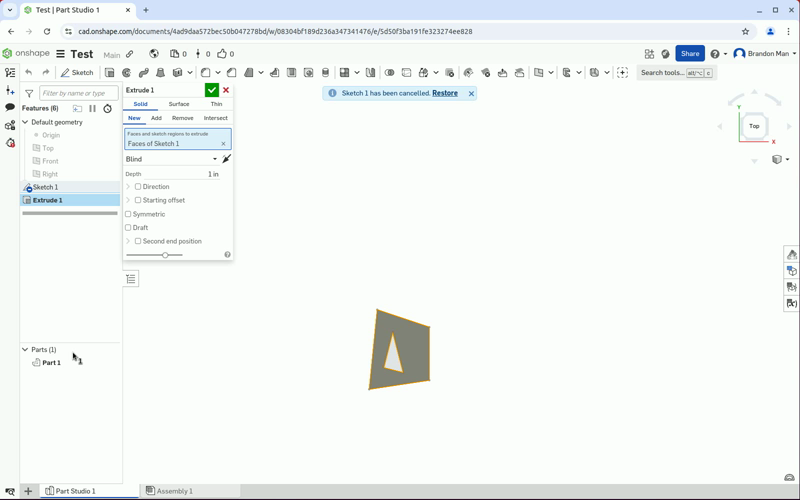
mouse_move(143, 106)
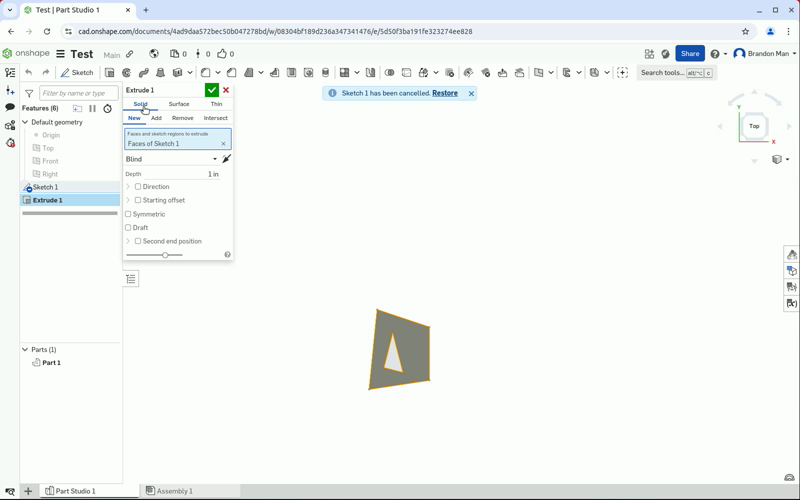
click(143, 106)
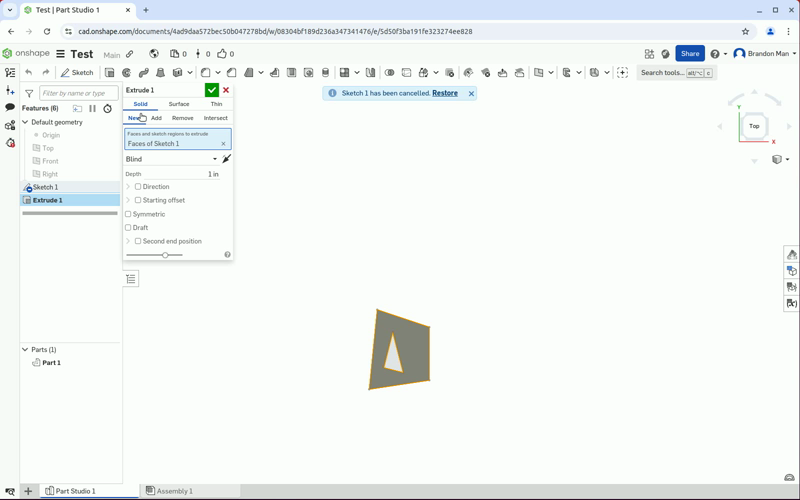
mouse_move(137, 120)
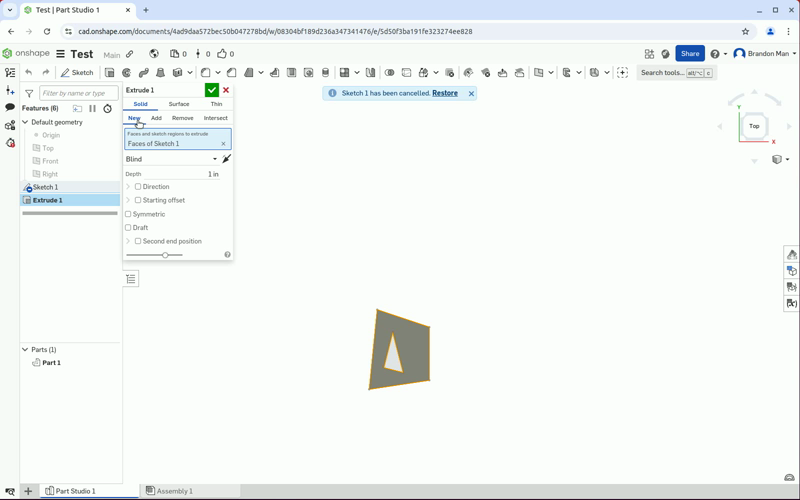
click(137, 120)
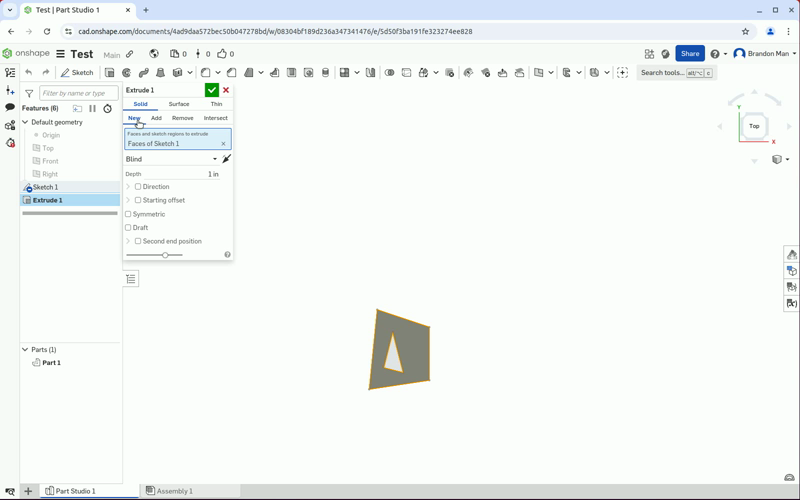
key(tab, 4)
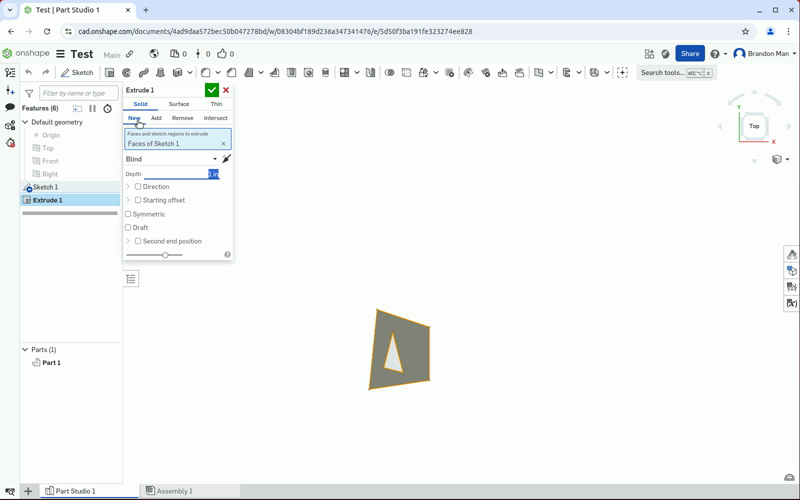
text(7.943)
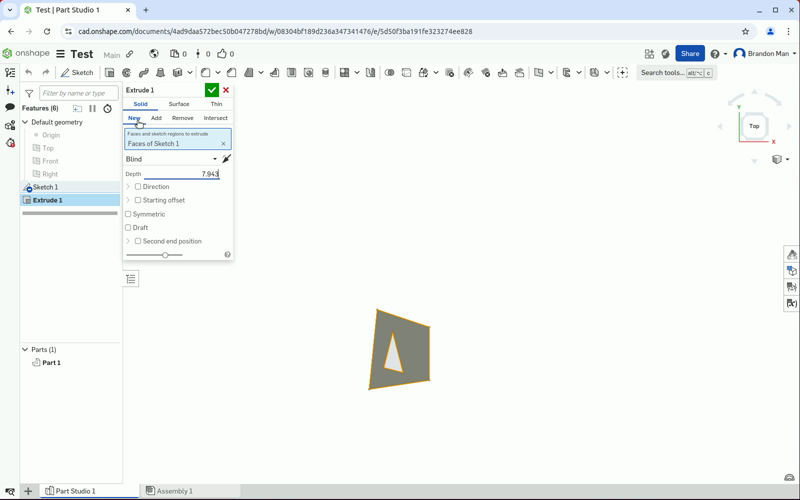
key(enter)
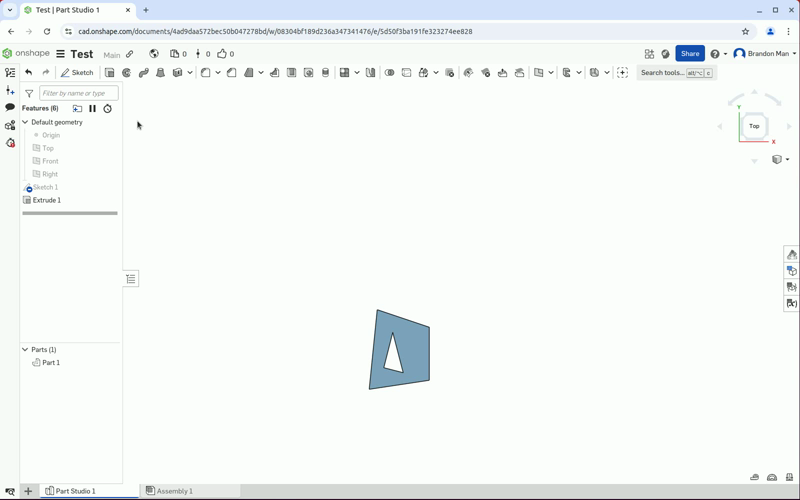
key(shift+h)
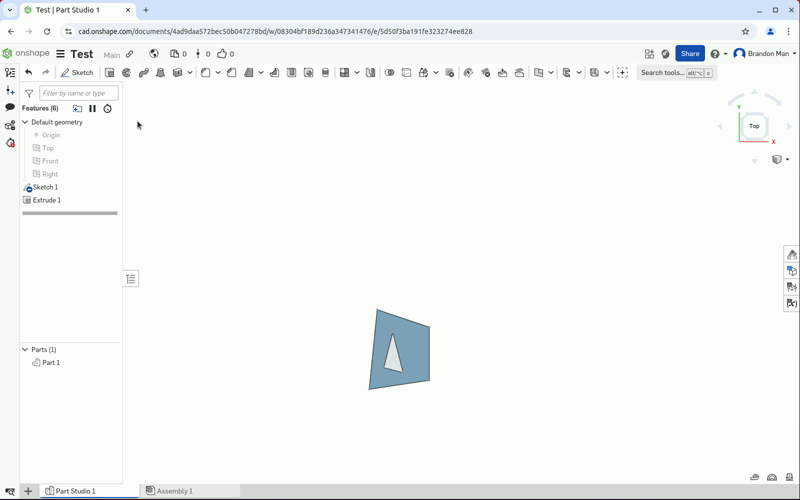
key(shift+h)
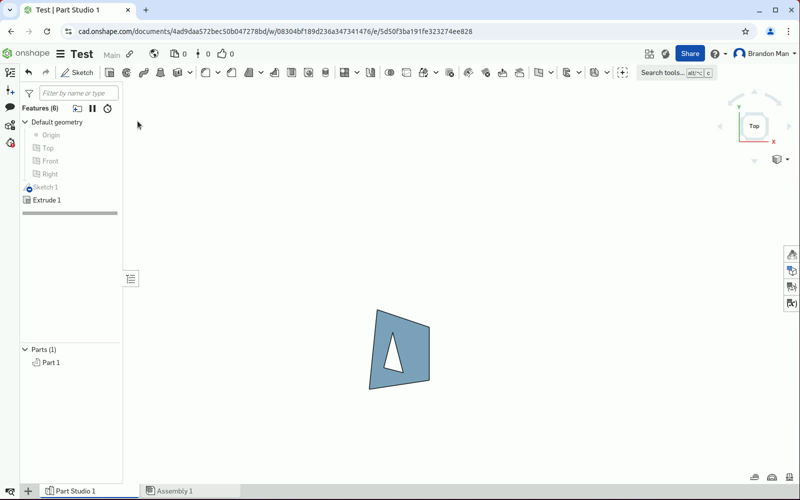
mouse_move(73, 189)
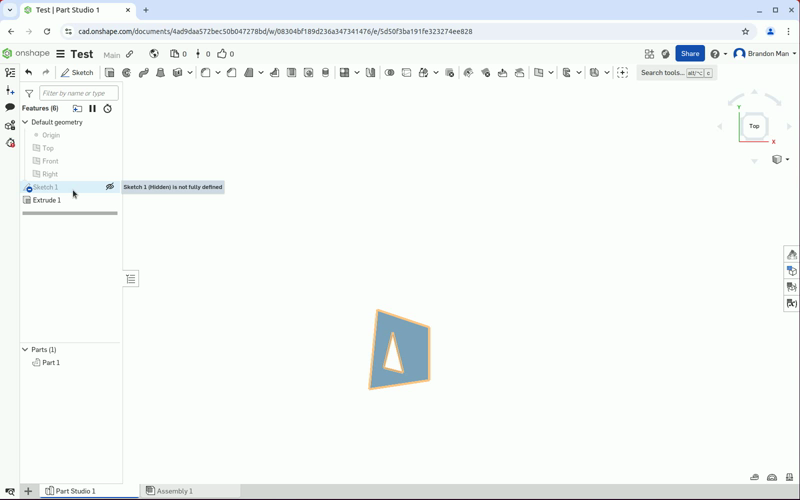
click(73, 189)
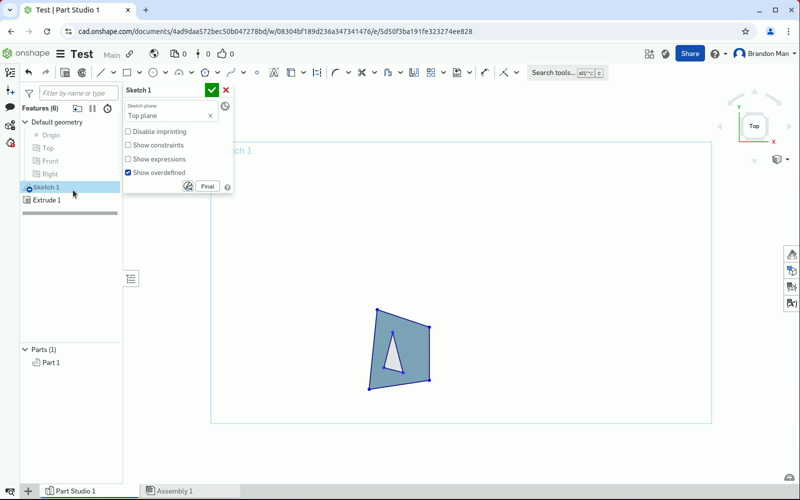
mouse_move(229, 92)
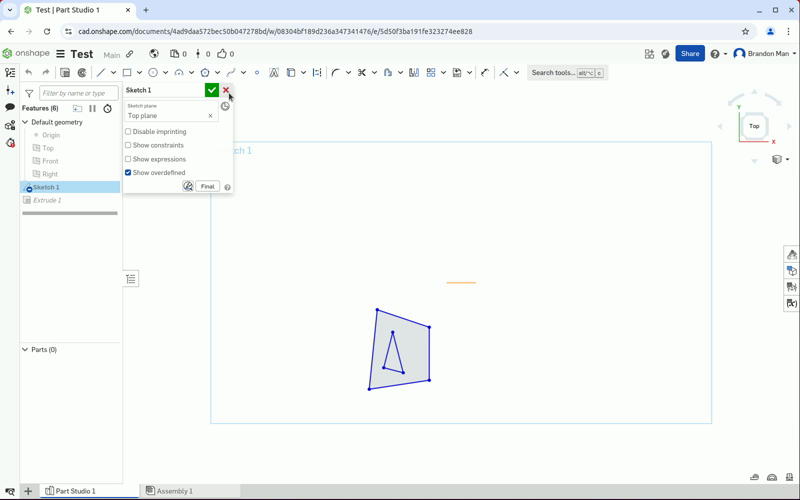
click(229, 92)
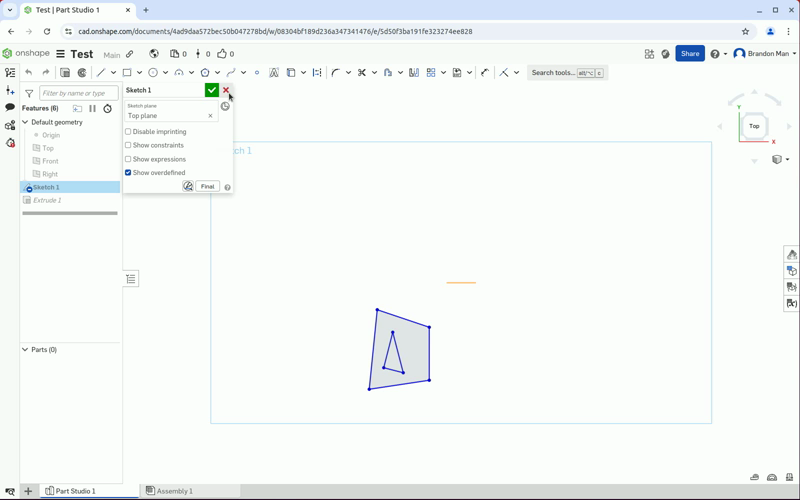
key(shift+s)
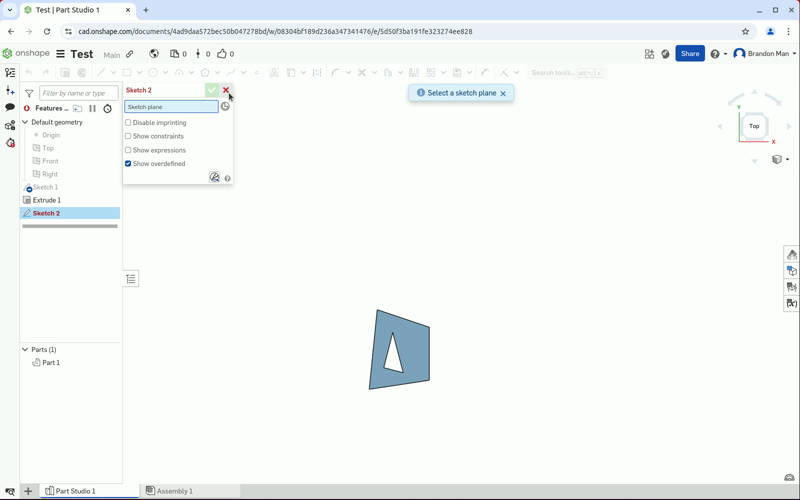
mouse_move(73, 150)
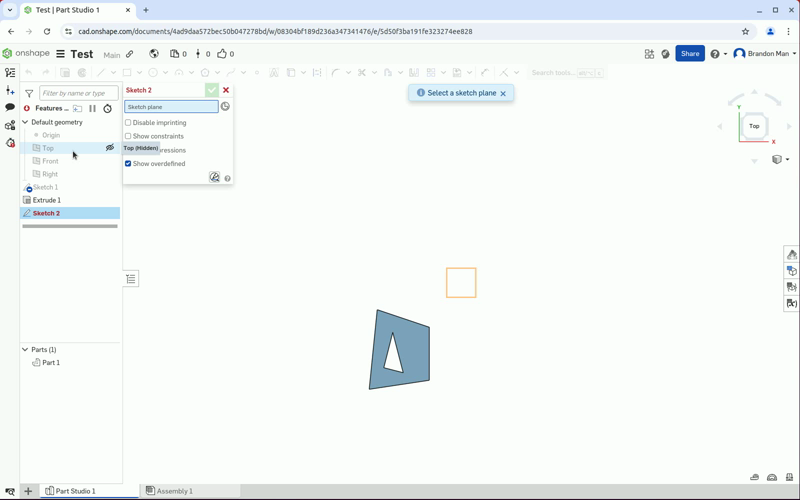
click(73, 150)
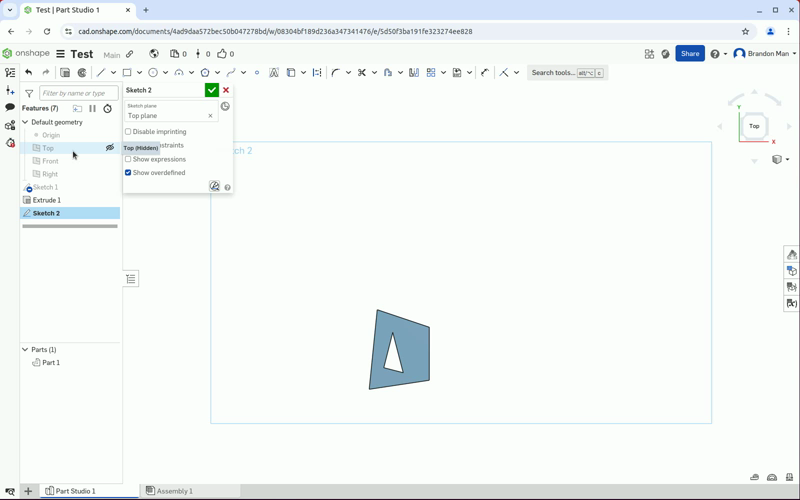
mouse_move(73, 352)
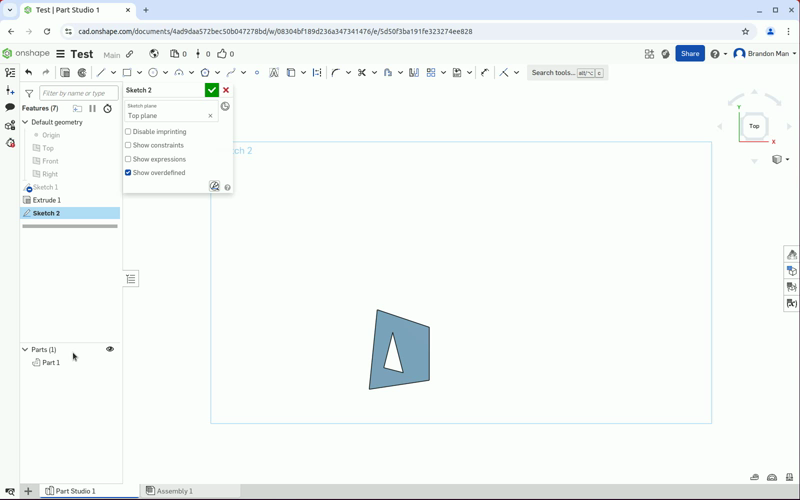
key(y)
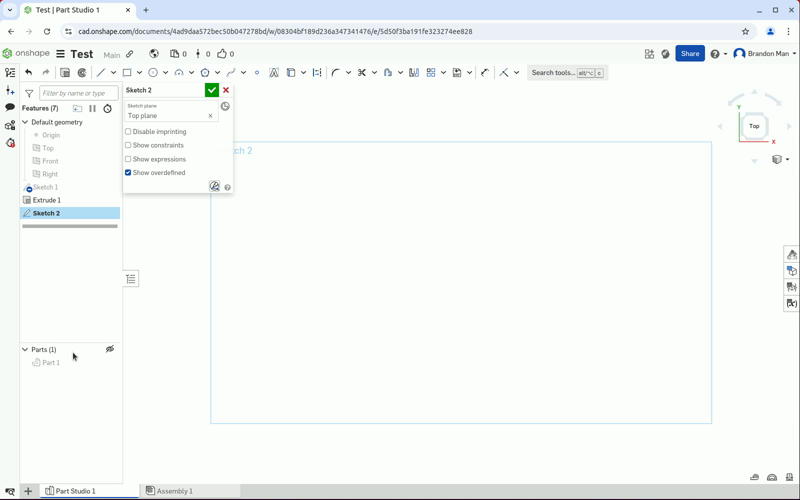
key(l)
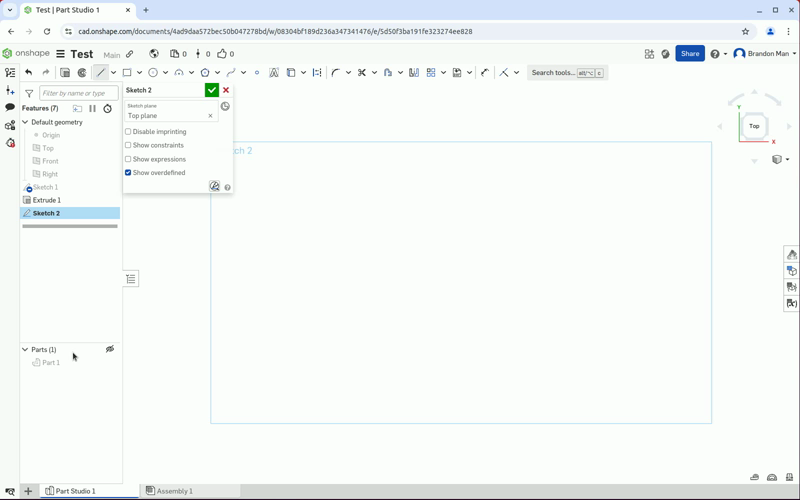
key_down(shift)
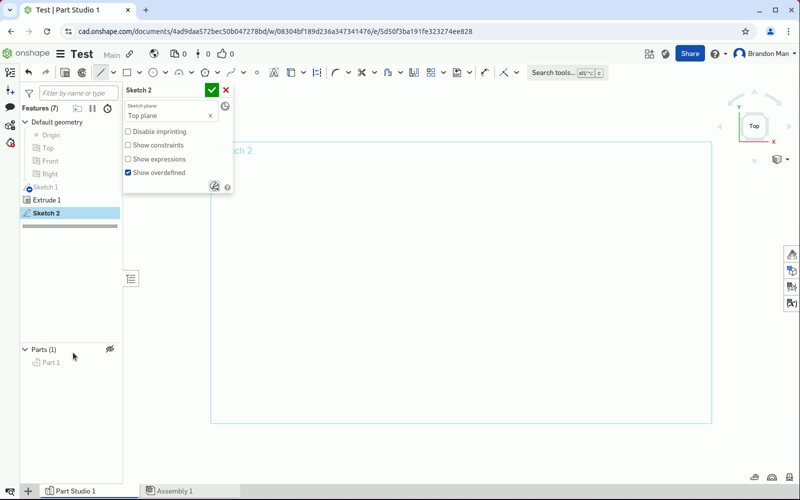
mouse_move(383, 367)
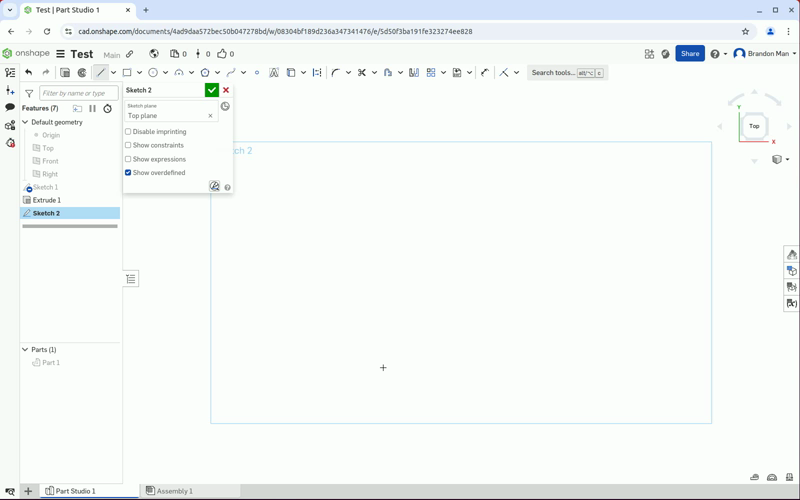
click(383, 367)
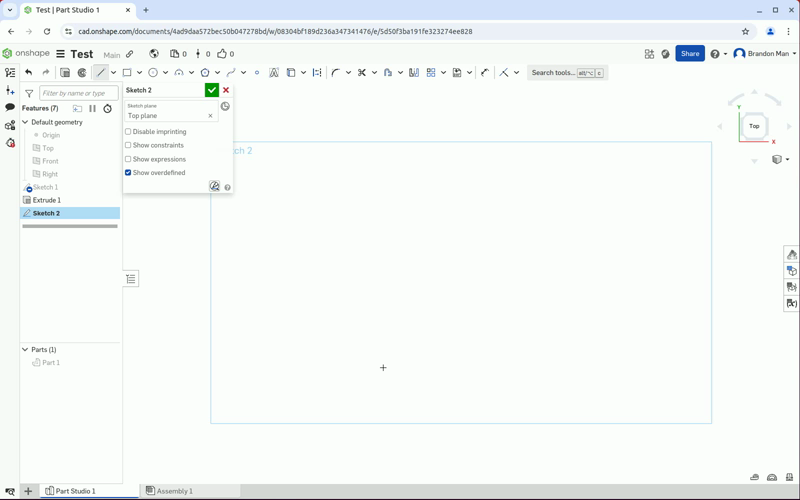
key_up(shift)
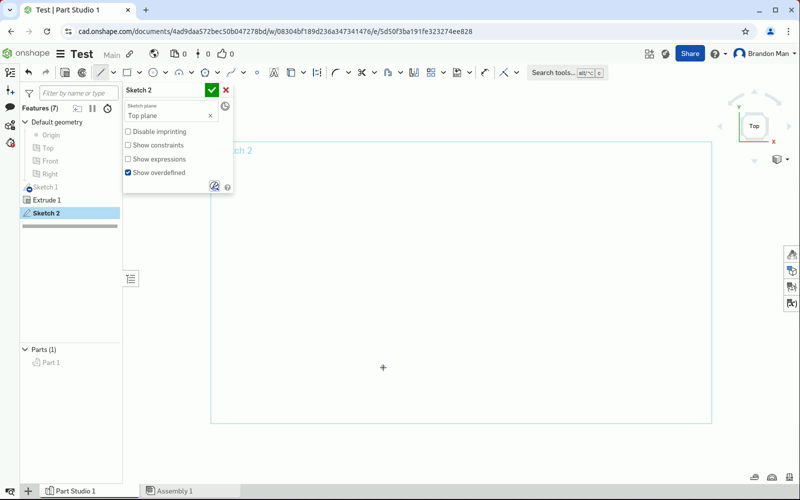
key_down(shift)
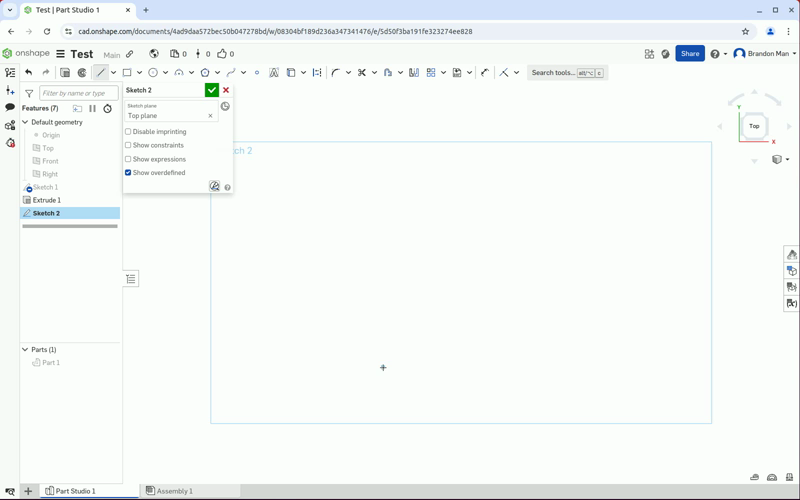
mouse_move(413, 367)
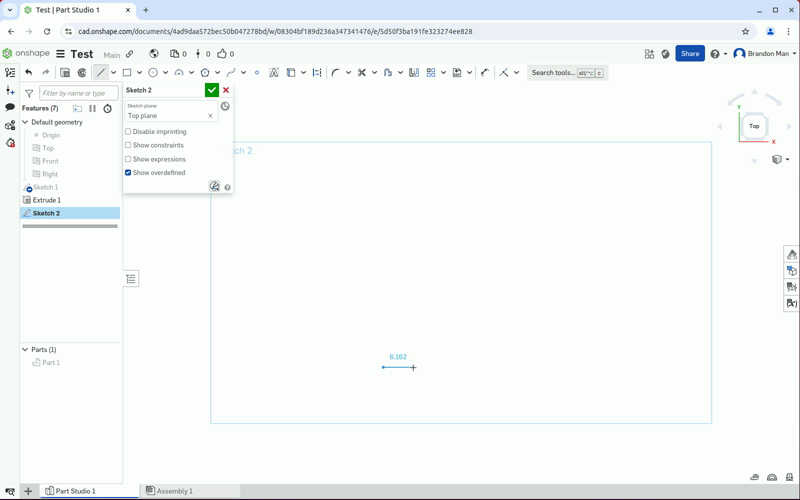
mouse_move(402, 372)
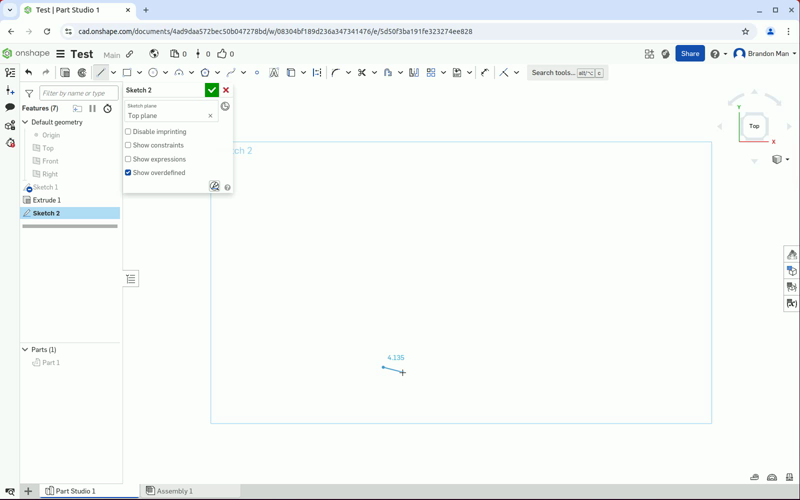
click(402, 372)
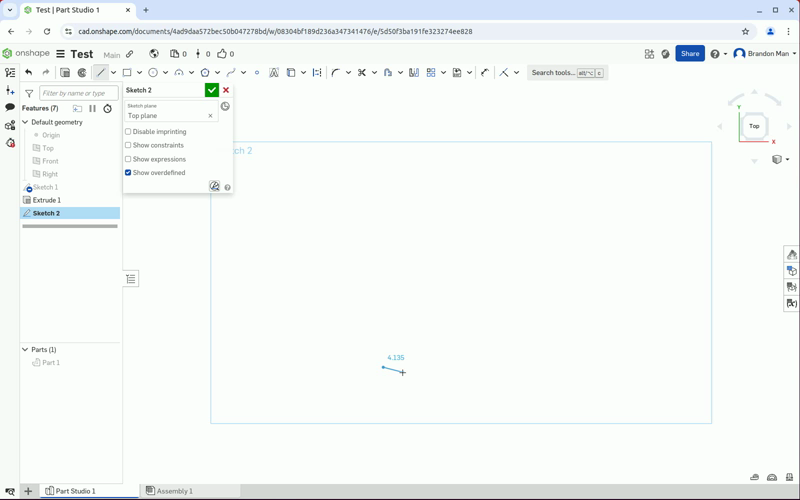
key_up(shift)
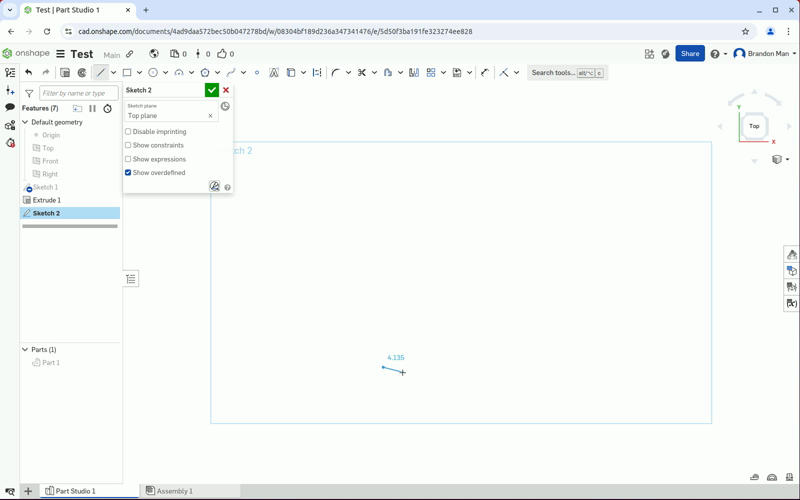
key_down(shift)
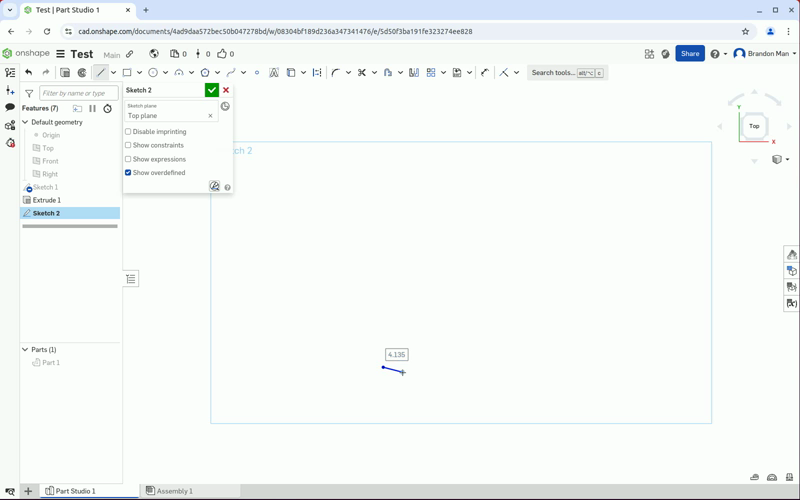
mouse_move(432, 372)
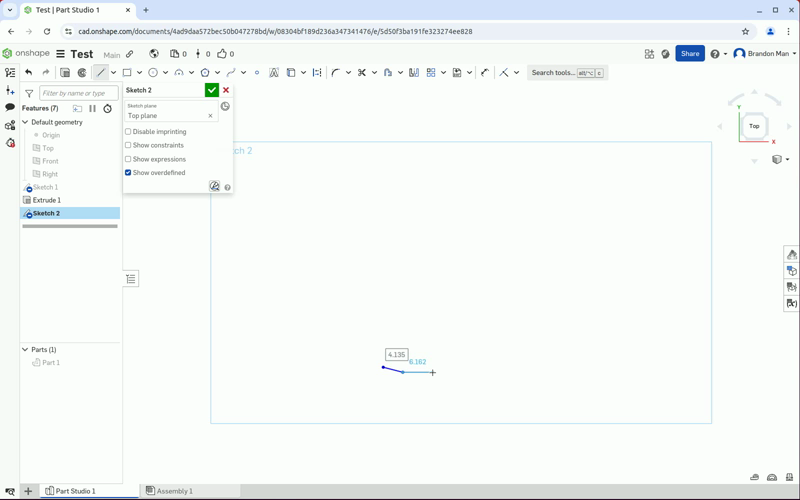
mouse_move(392, 331)
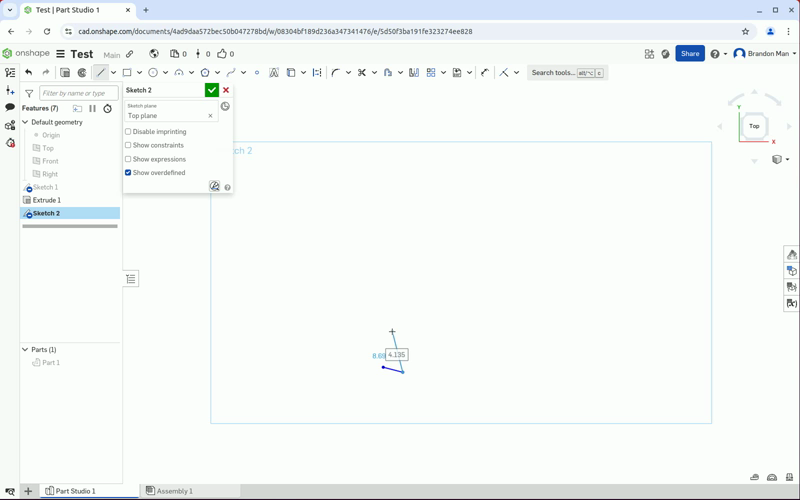
click(392, 331)
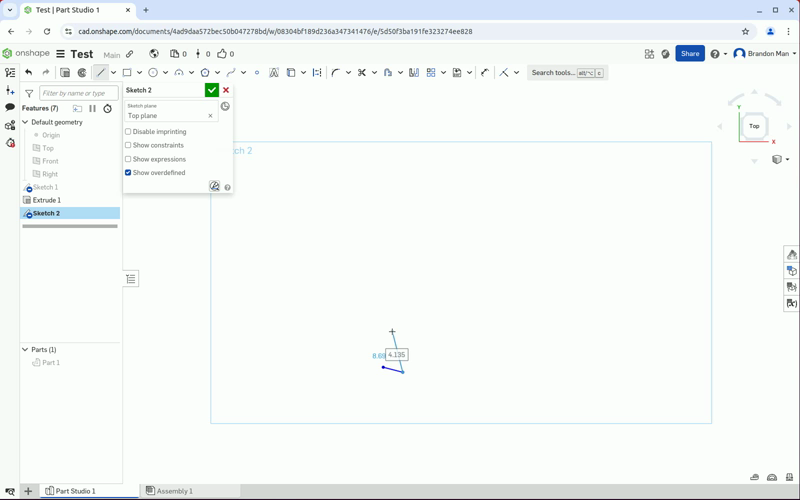
key_up(shift)
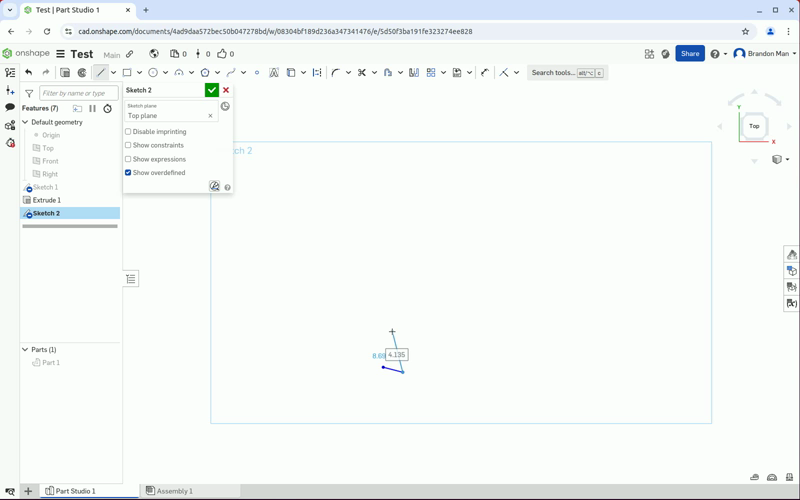
mouse_move(422, 331)
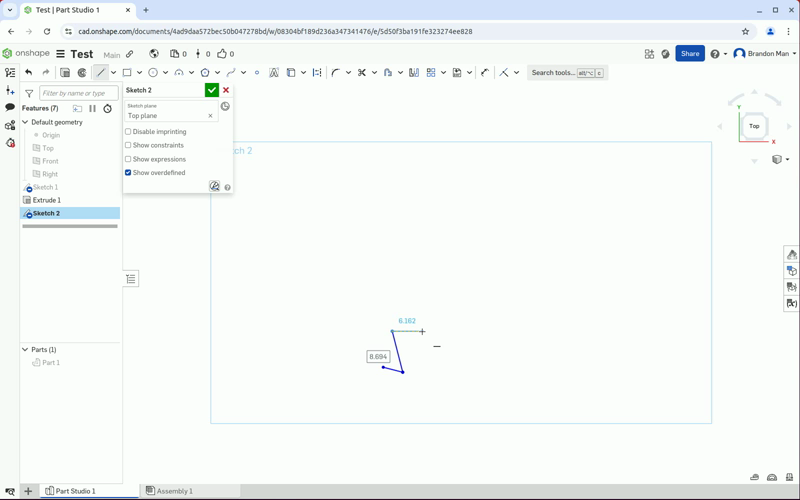
key_down(shift)
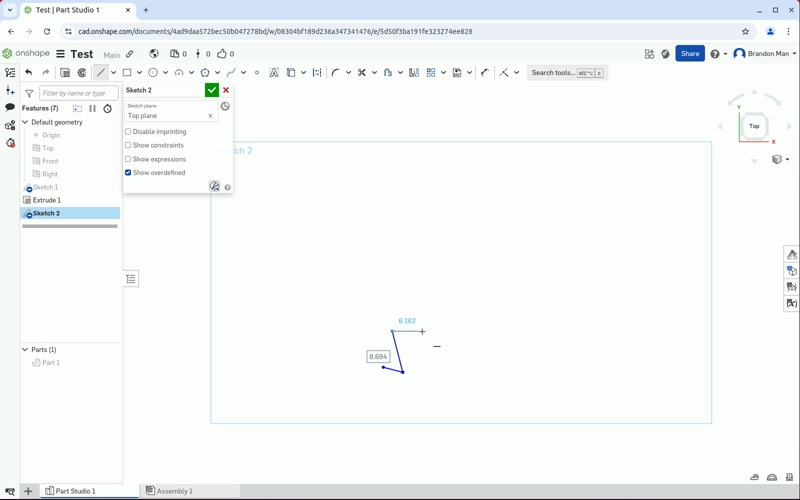
mouse_move(383, 367)
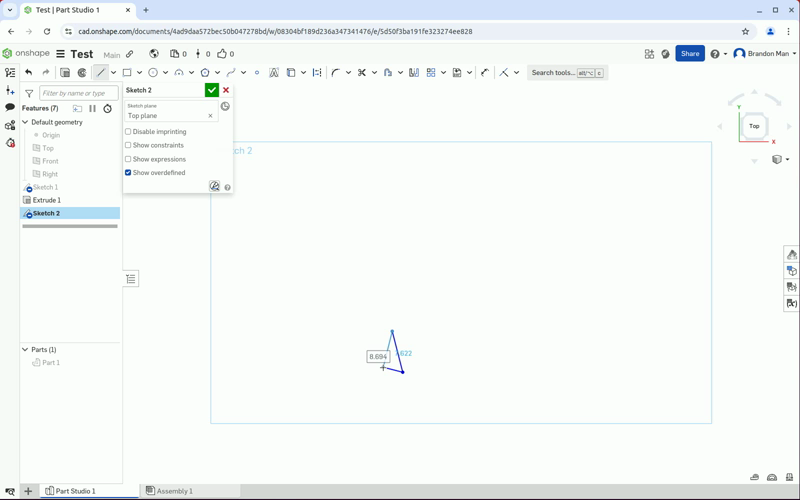
key_up(shift)
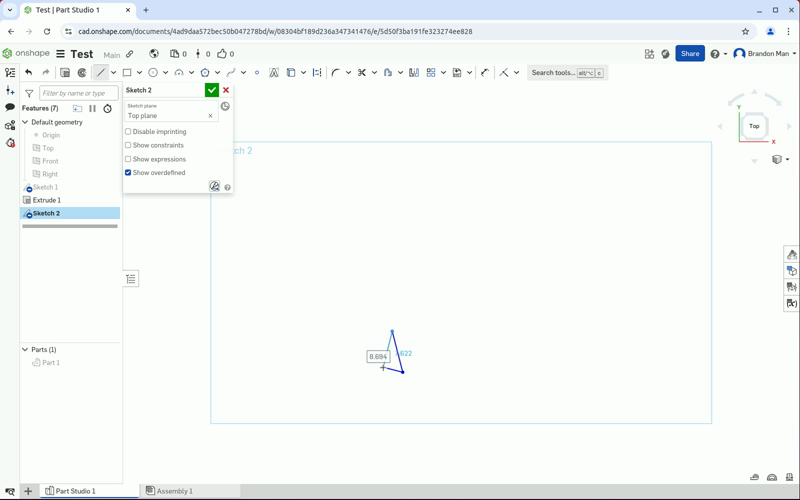
click(383, 367)
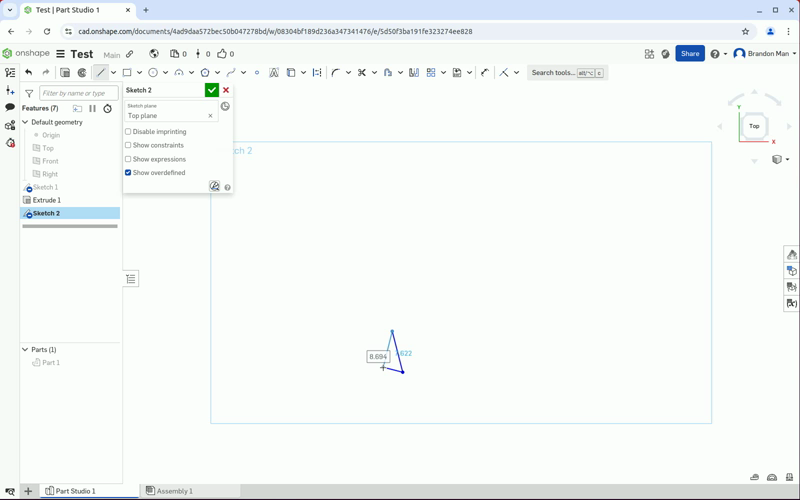
key(esc)
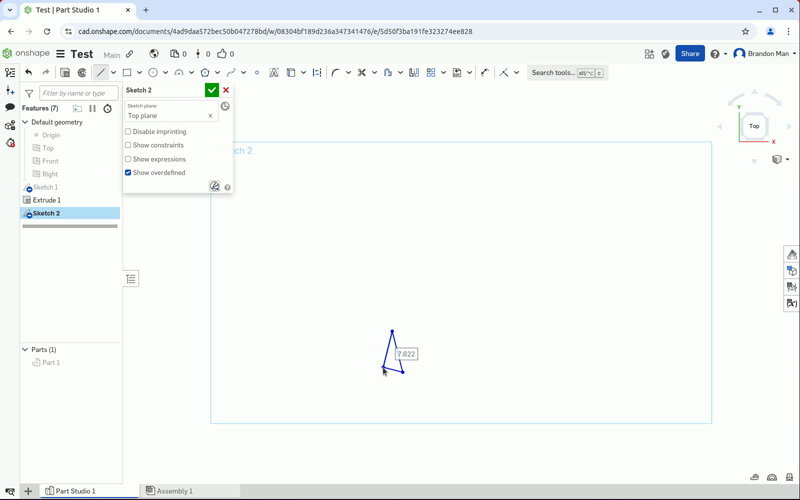
mouse_move(395, 355)
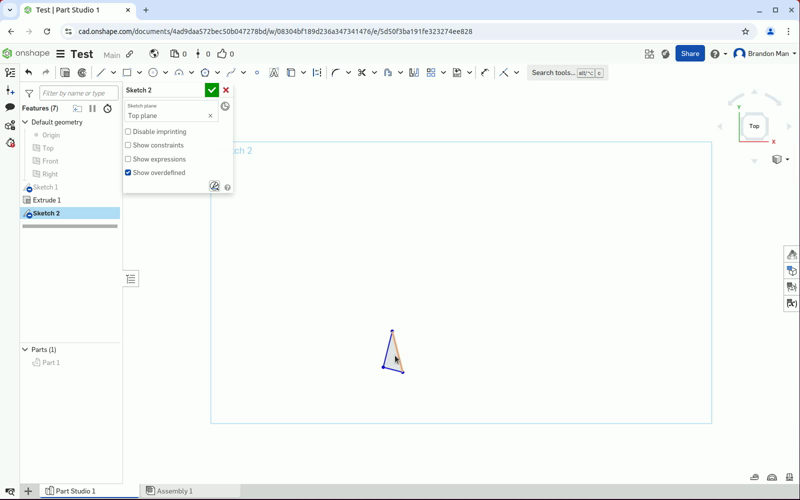
scroll(6)
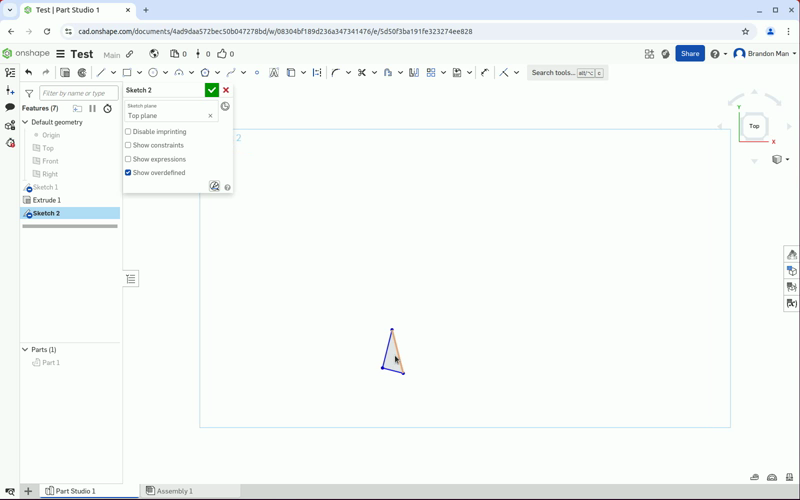
scroll(6)
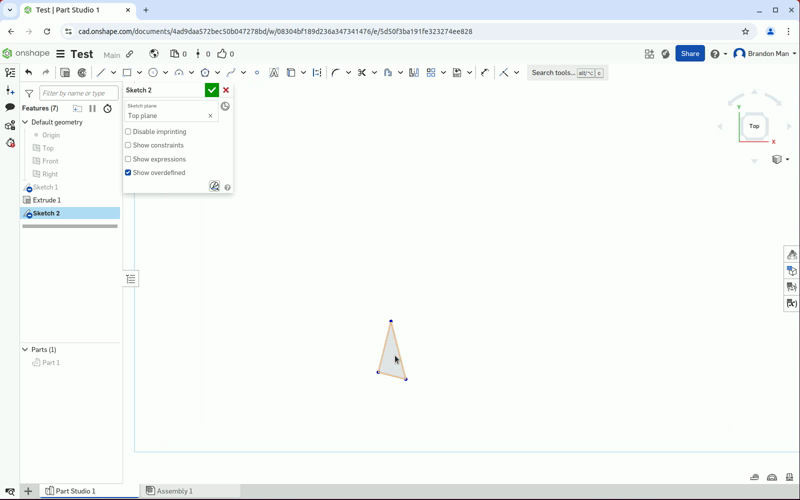
scroll(6)
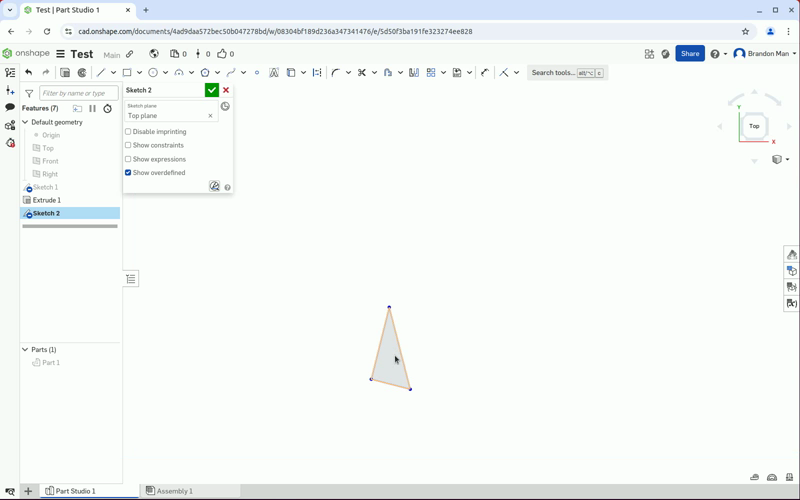
scroll(6)
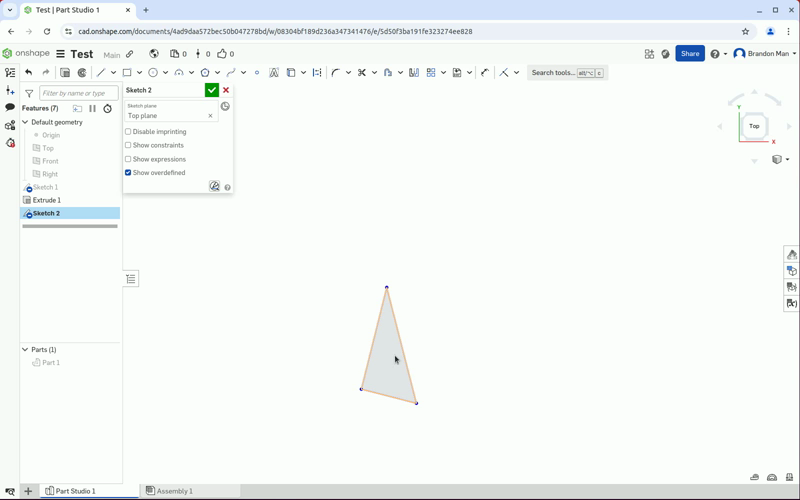
scroll(6)
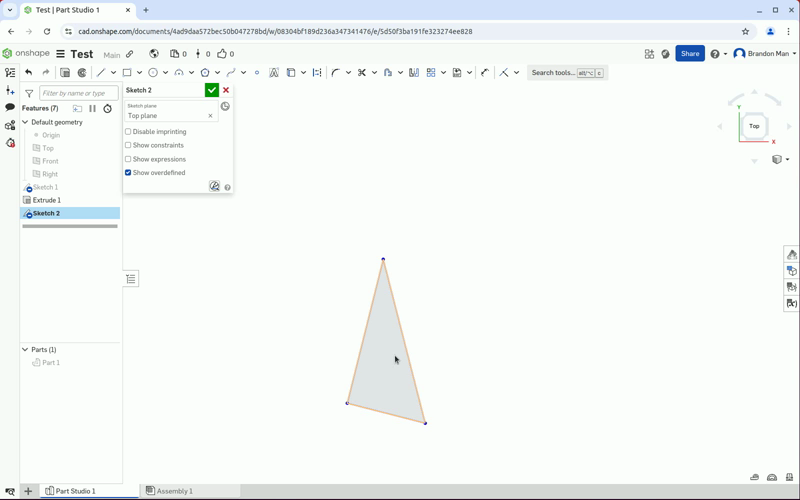
scroll(6)
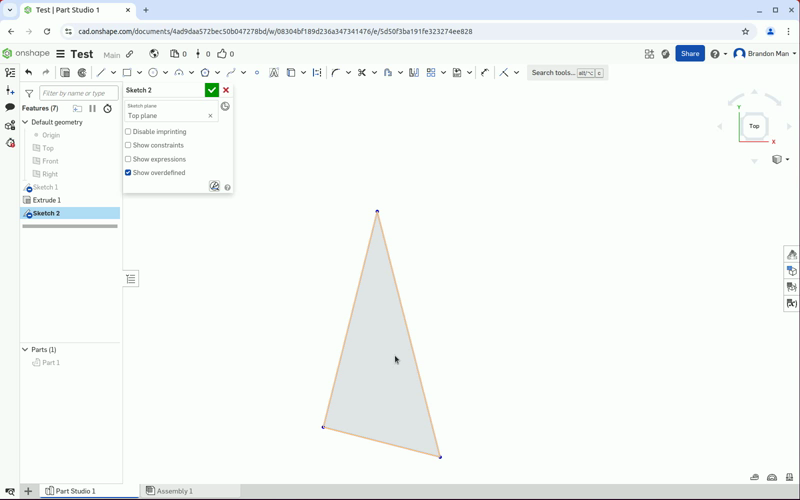
scroll(6)
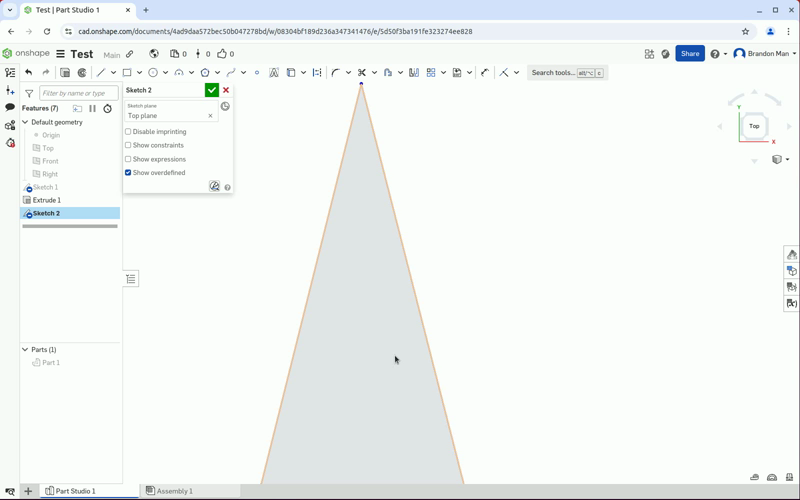
click(395, 355)
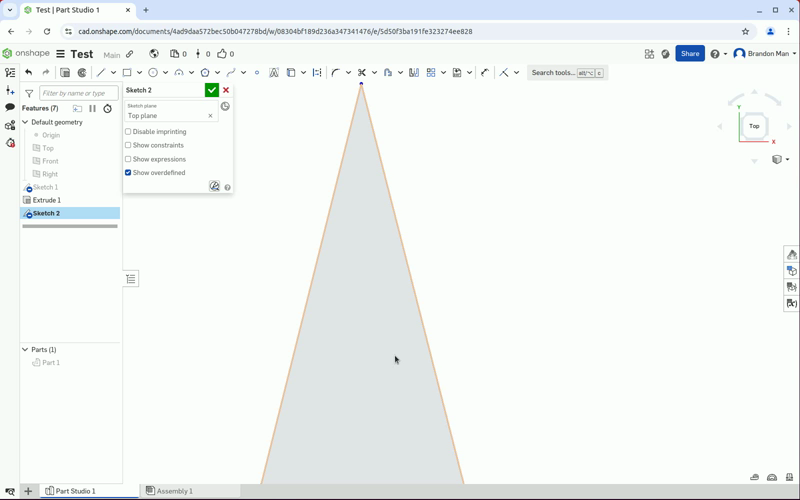
scroll(-6)
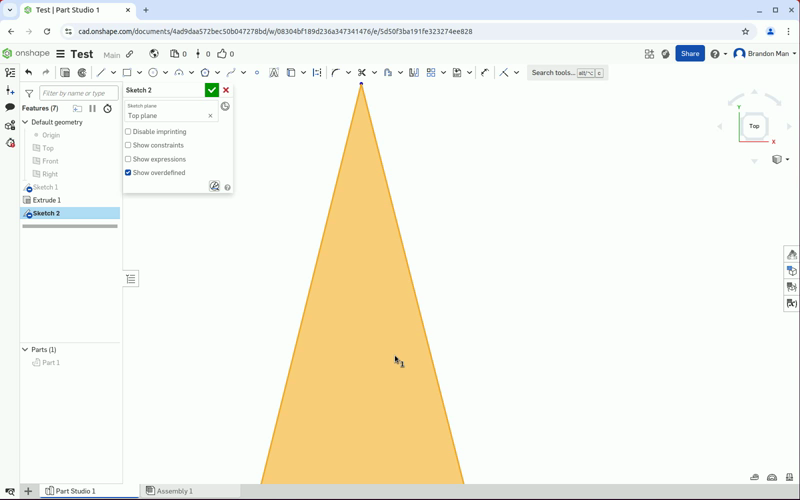
scroll(-6)
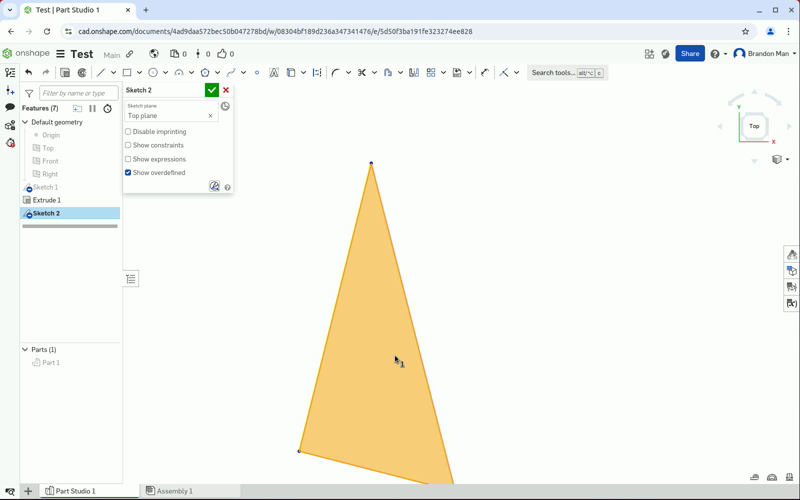
scroll(-6)
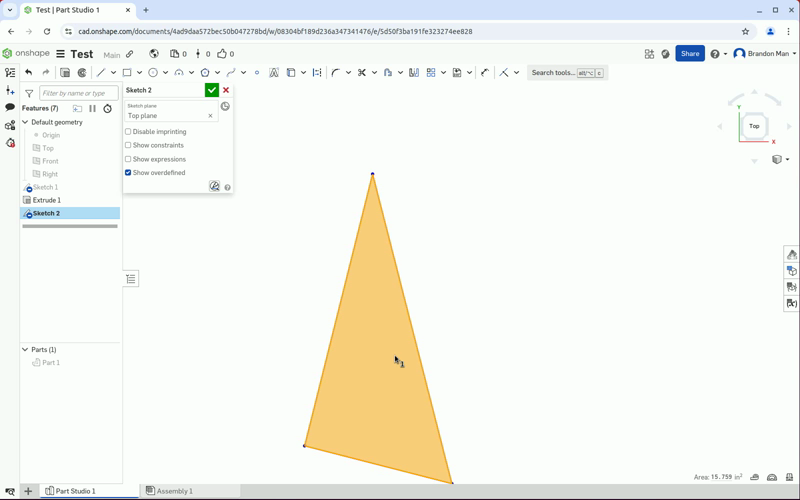
scroll(-6)
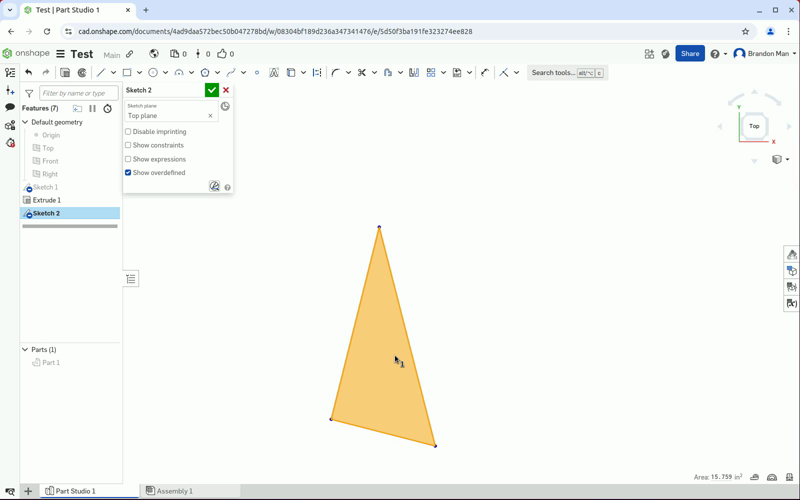
scroll(-6)
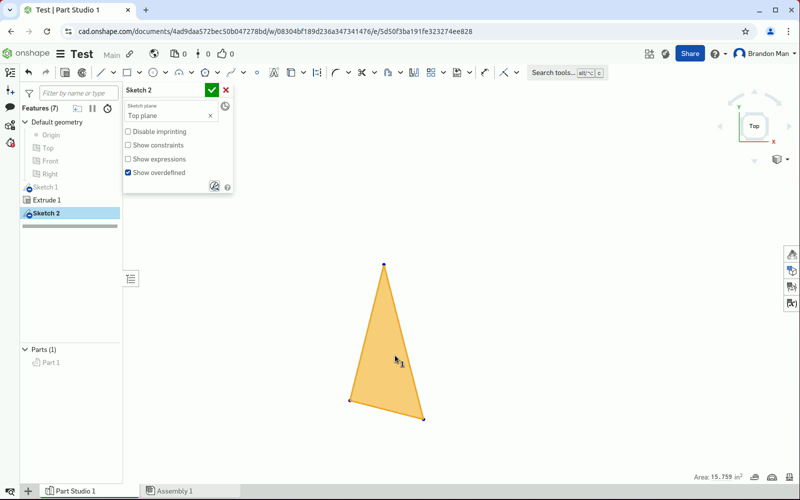
scroll(-6)
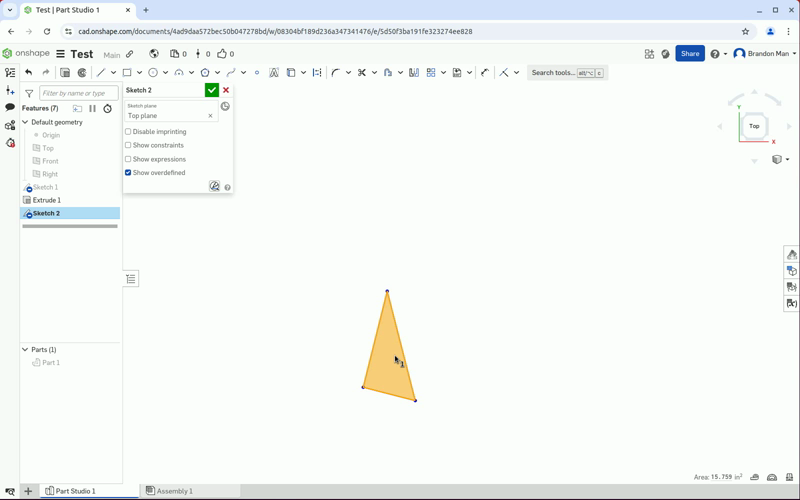
scroll(-6)
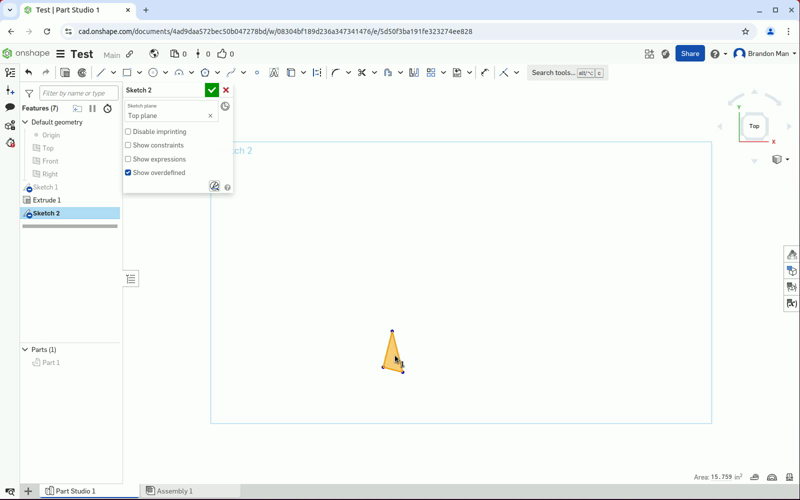
mouse_move(73, 352)
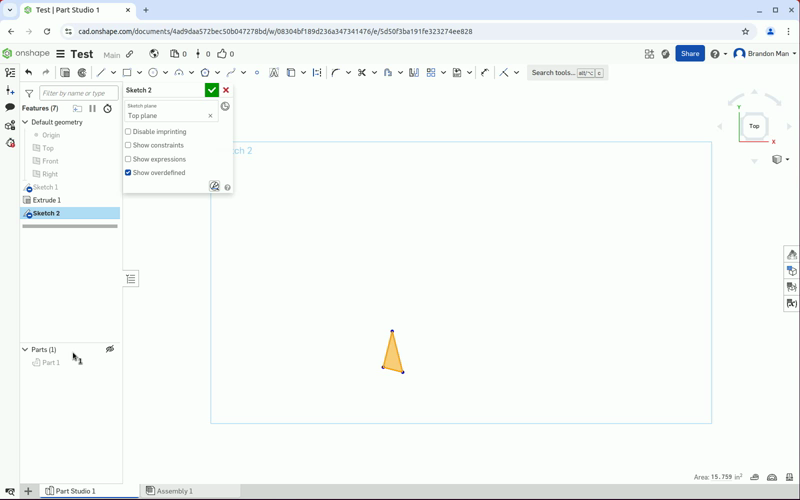
key(shift+y)
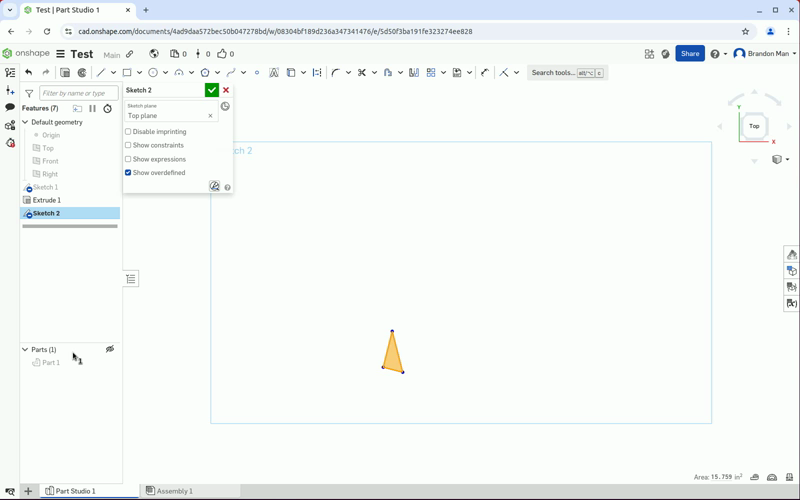
key(shift+e)
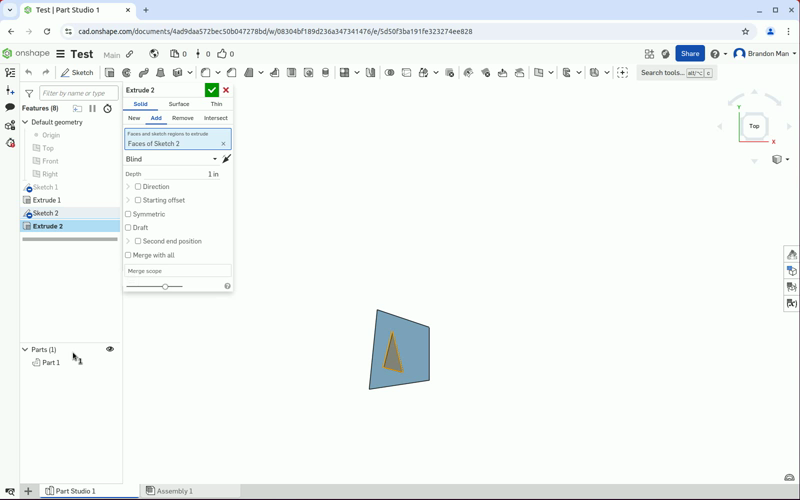
mouse_move(143, 106)
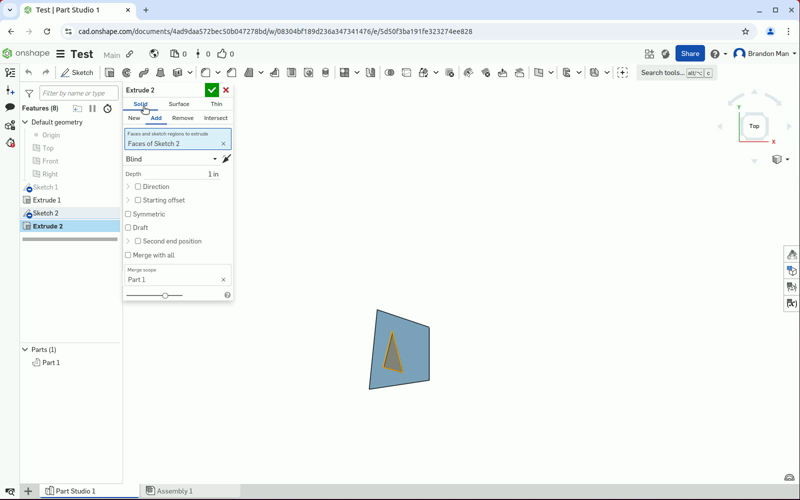
click(143, 106)
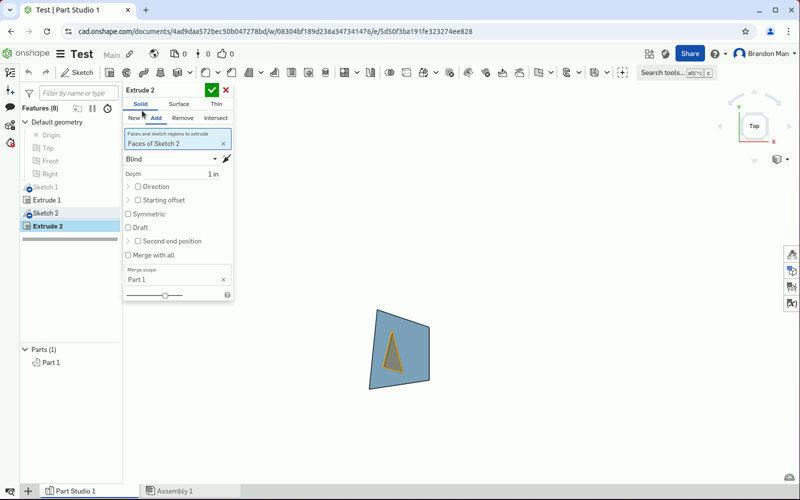
mouse_move(137, 120)
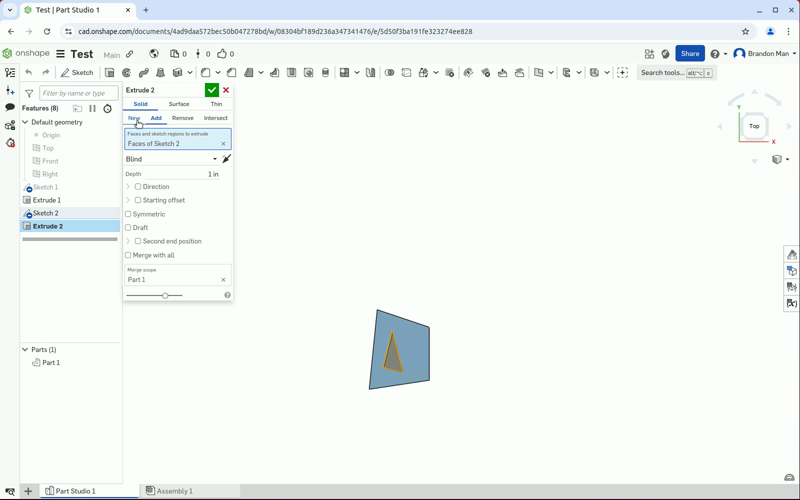
click(137, 120)
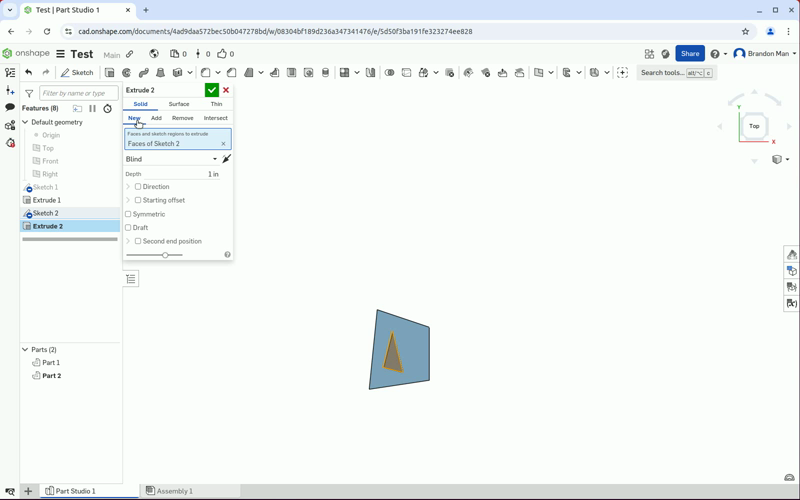
key(tab, 4)
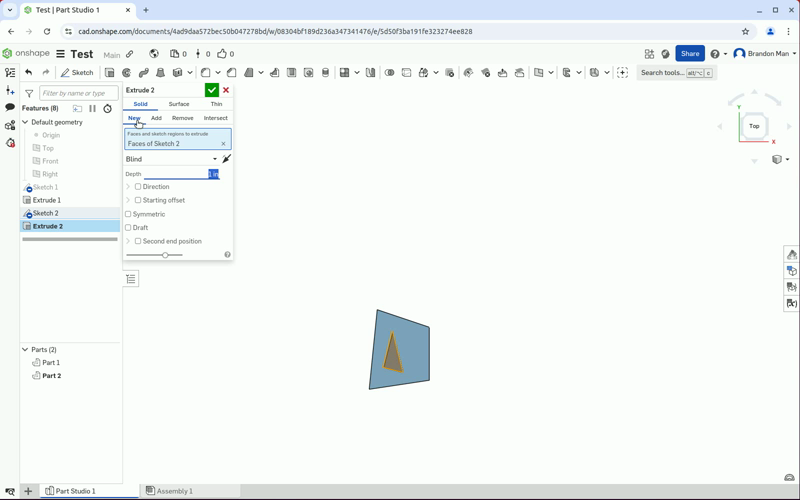
text(7.943)
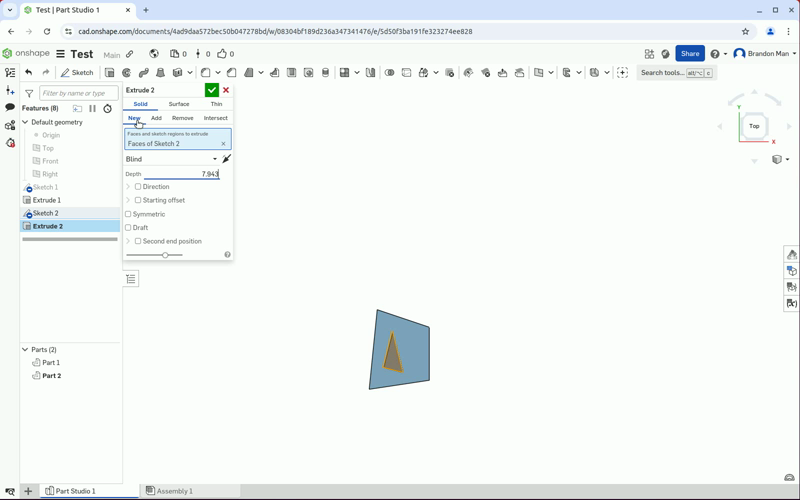
key(enter)
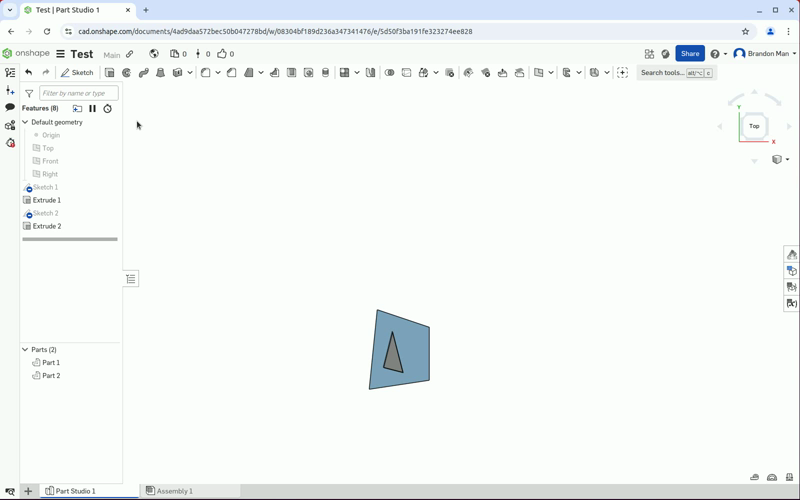
key(shift+h)
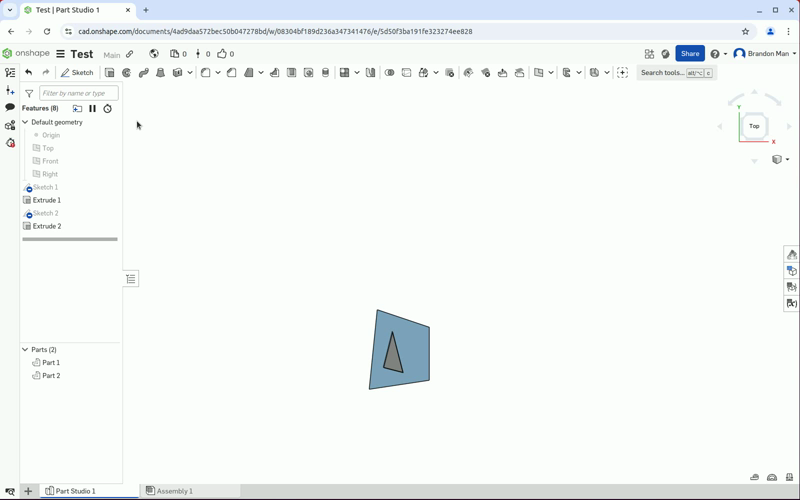
key(shift+h)
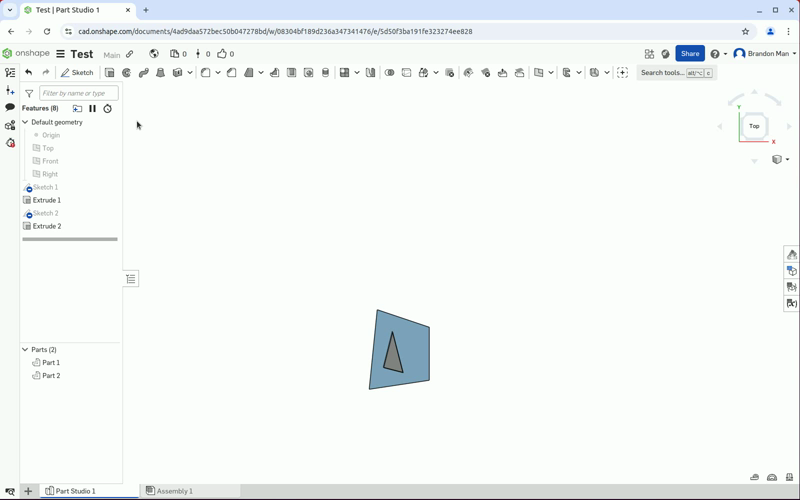
mouse_move(73, 189)
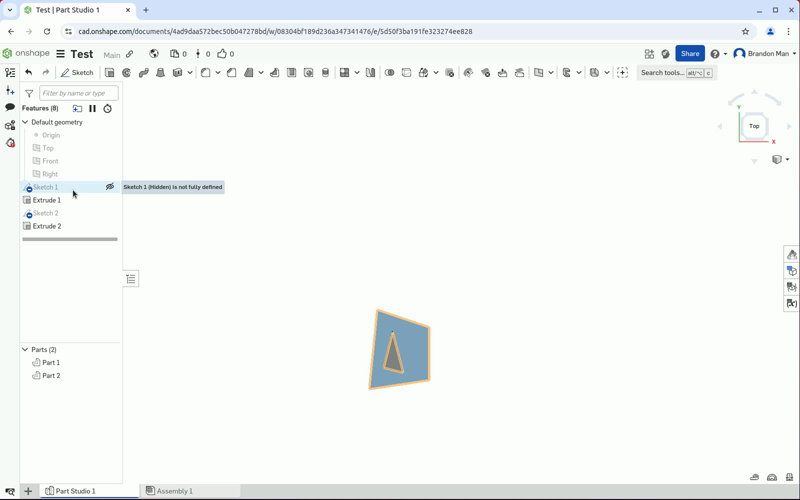
click(73, 189)
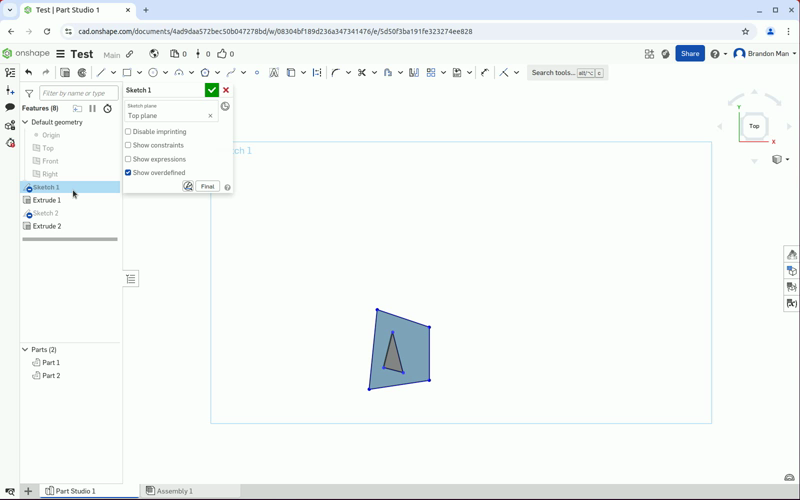
mouse_move(229, 92)
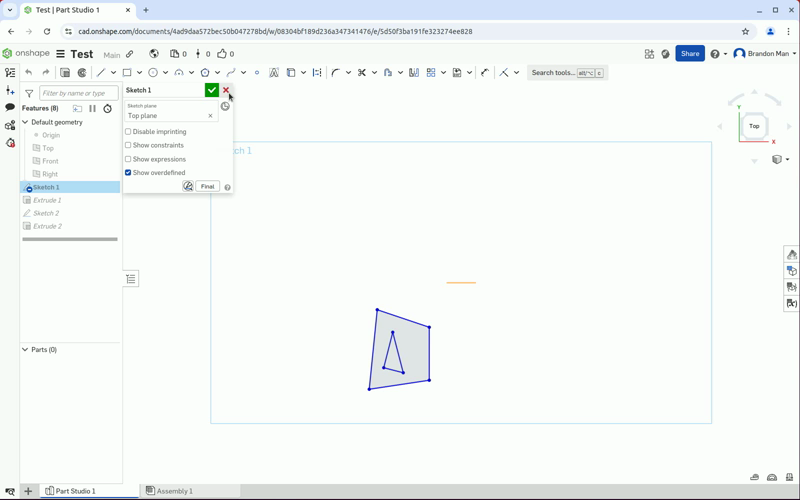
click(229, 92)
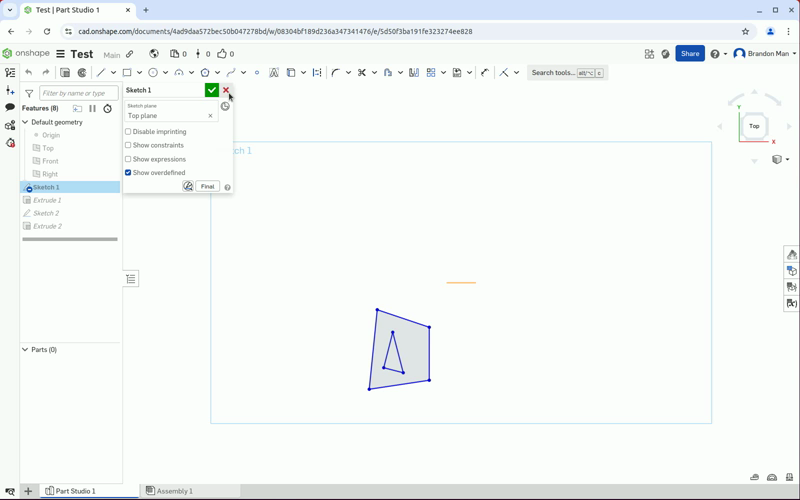
key(shift+s)
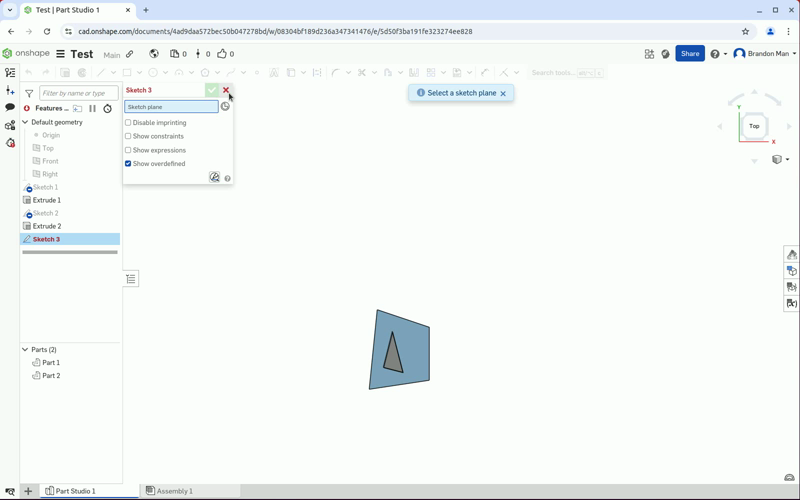
mouse_move(73, 150)
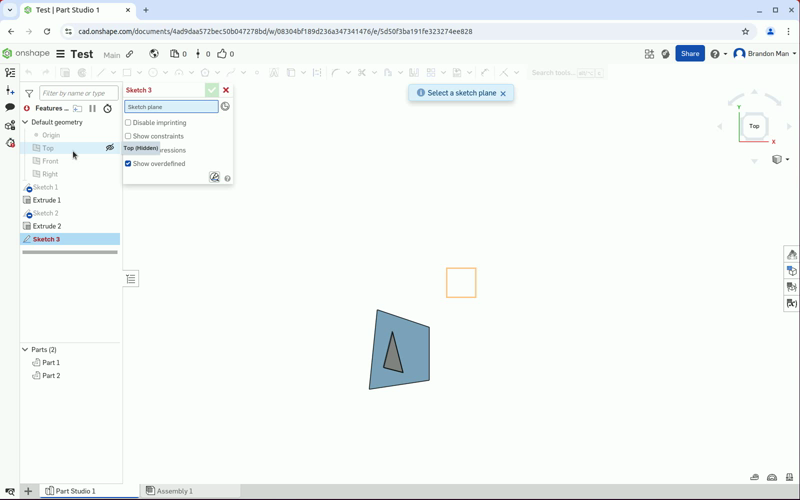
click(73, 150)
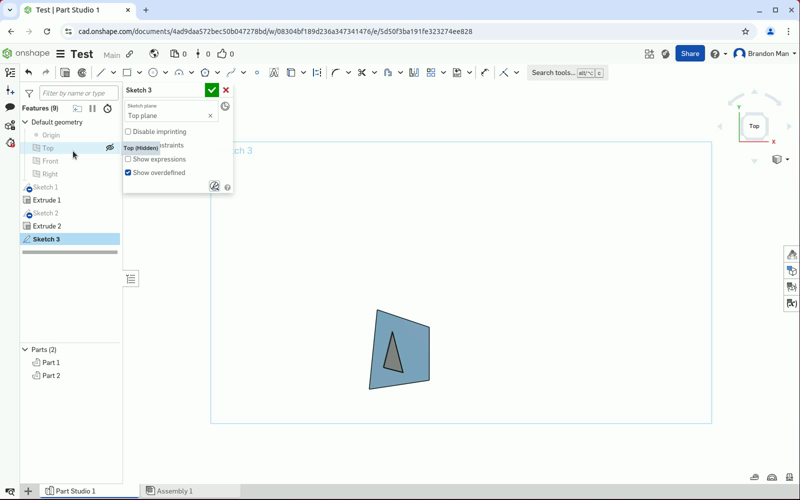
mouse_move(73, 352)
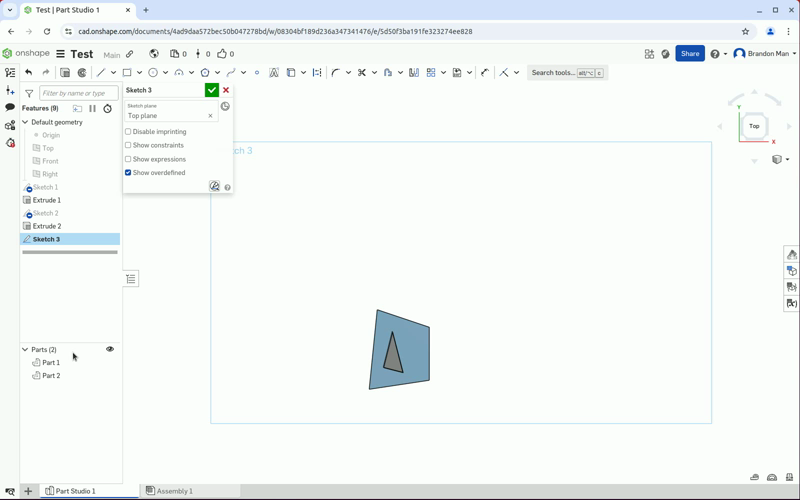
key(y)
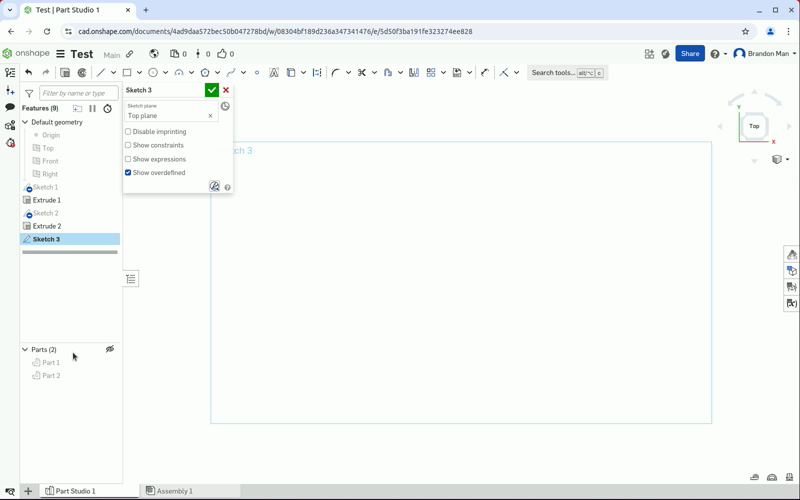
key(c)
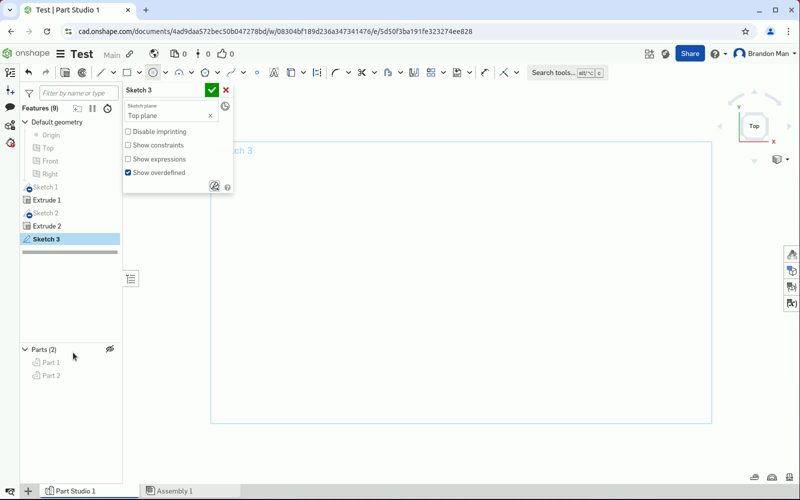
key_down(shift)
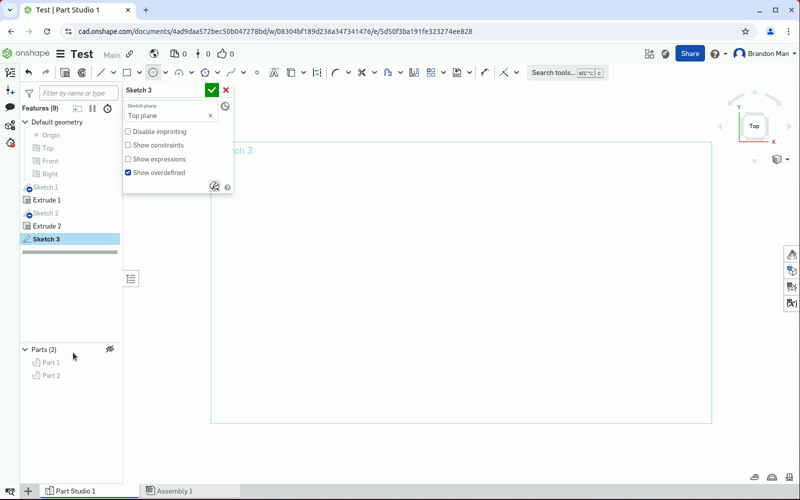
mouse_move(365, 201)
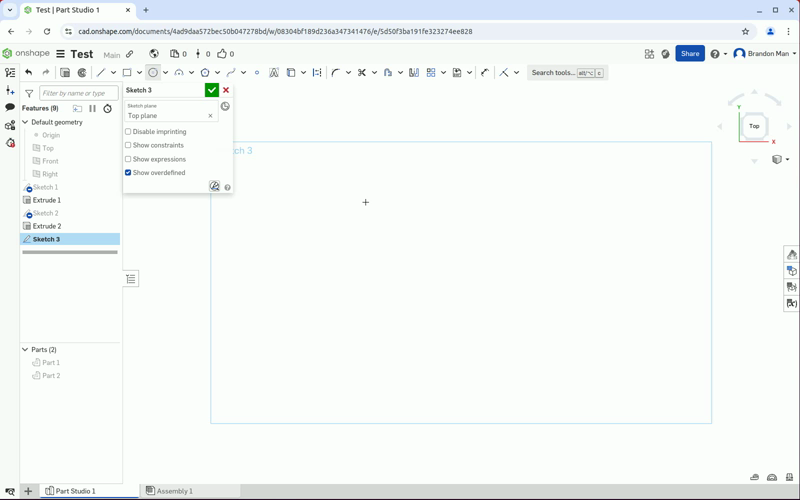
click(365, 201)
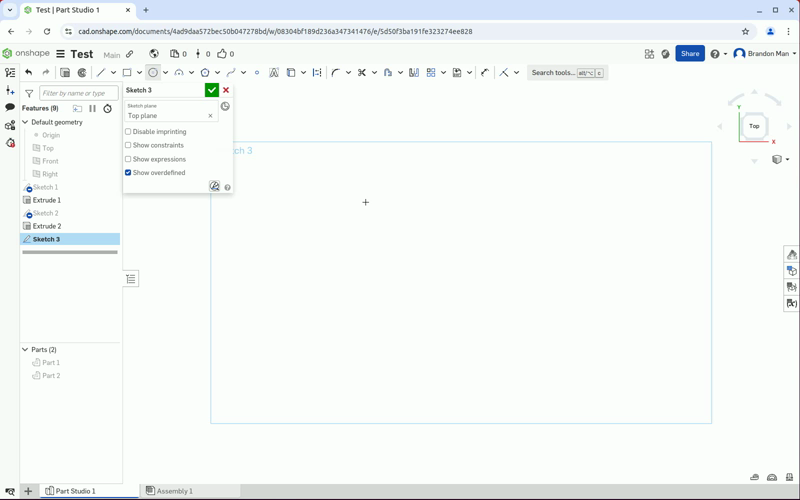
key_up(shift)
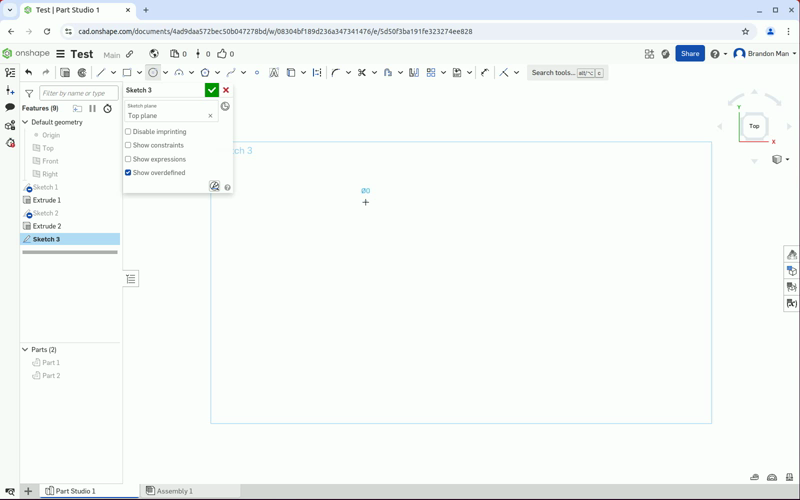
mouse_move(383, 201)
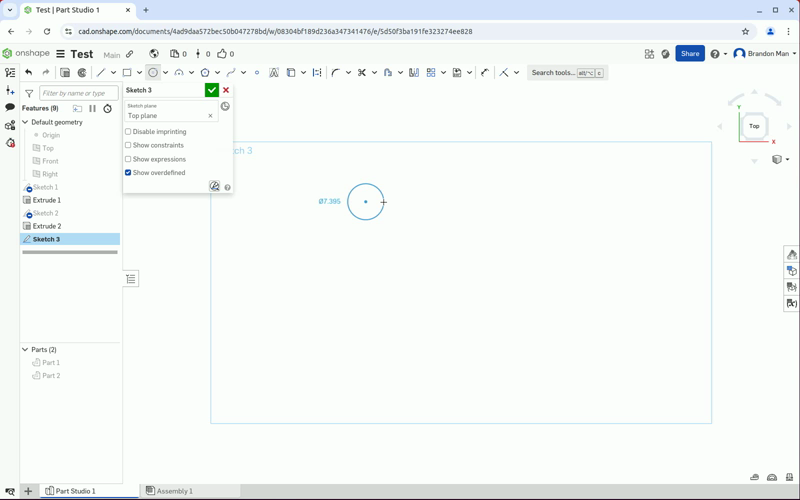
click(383, 201)
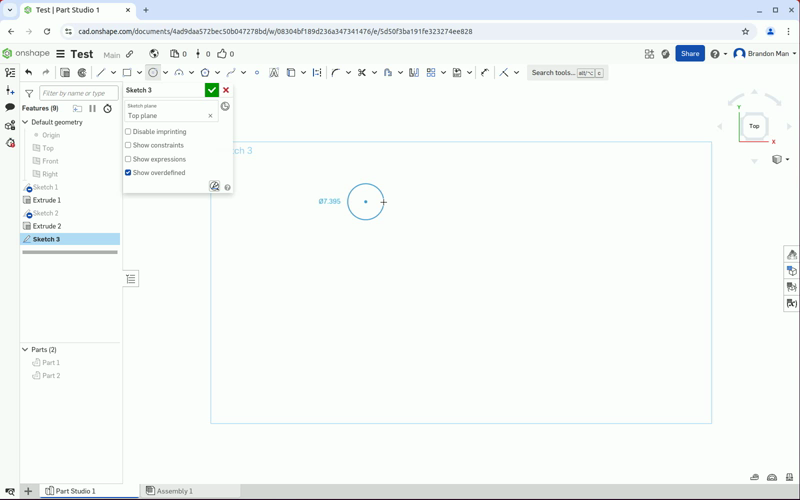
key(esc)
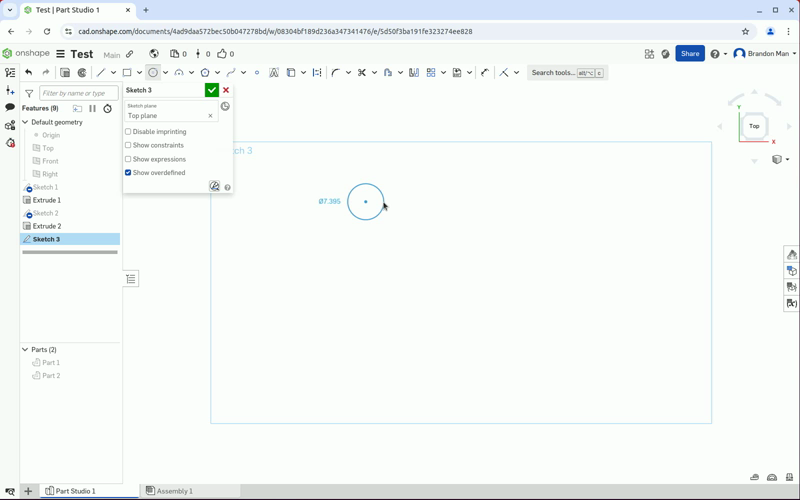
mouse_move(370, 187)
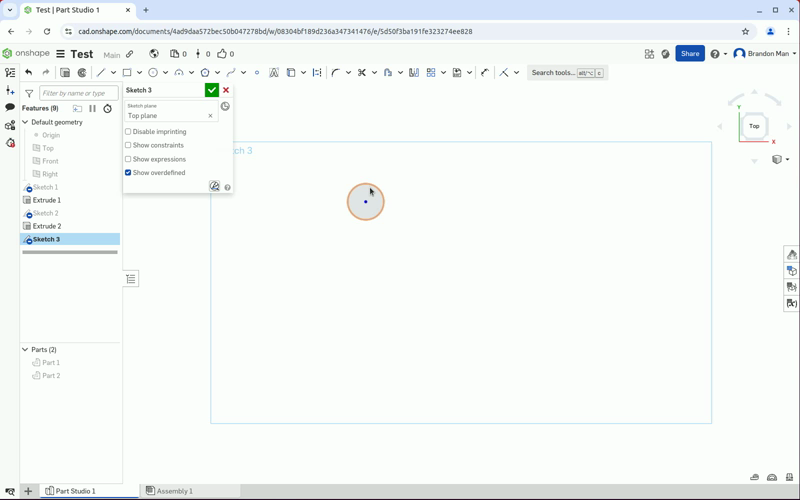
scroll(6)
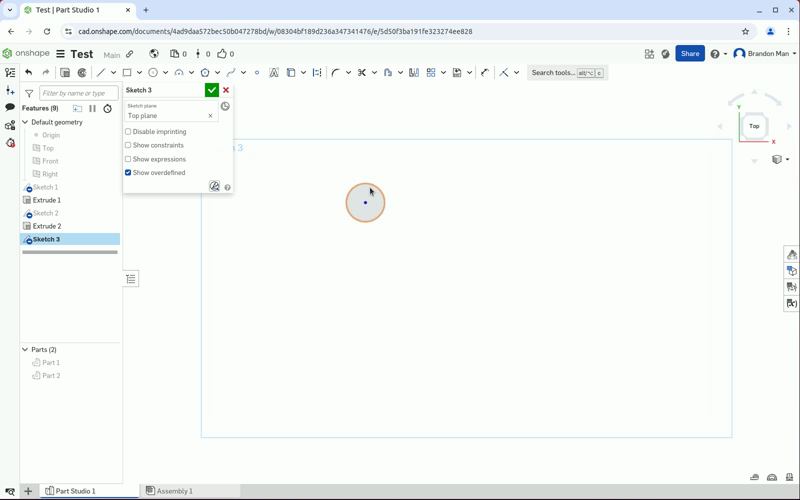
scroll(6)
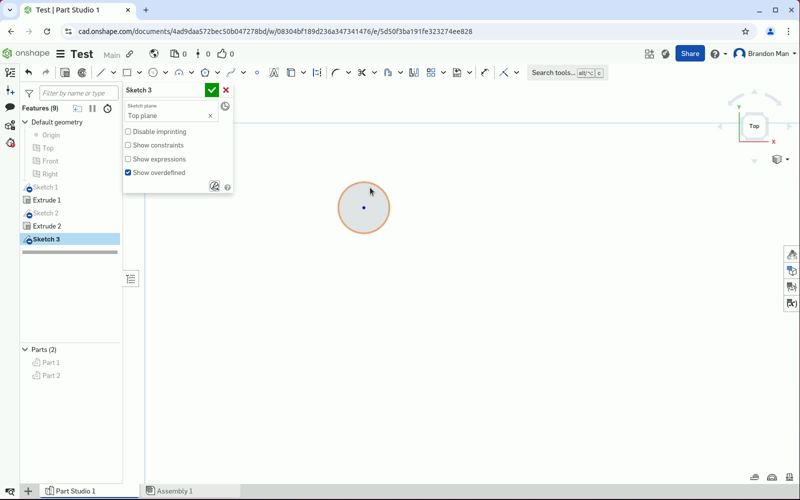
scroll(6)
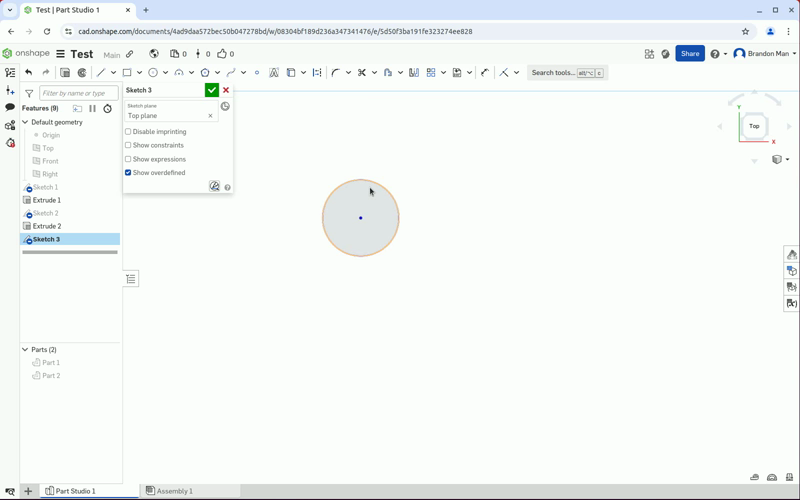
scroll(6)
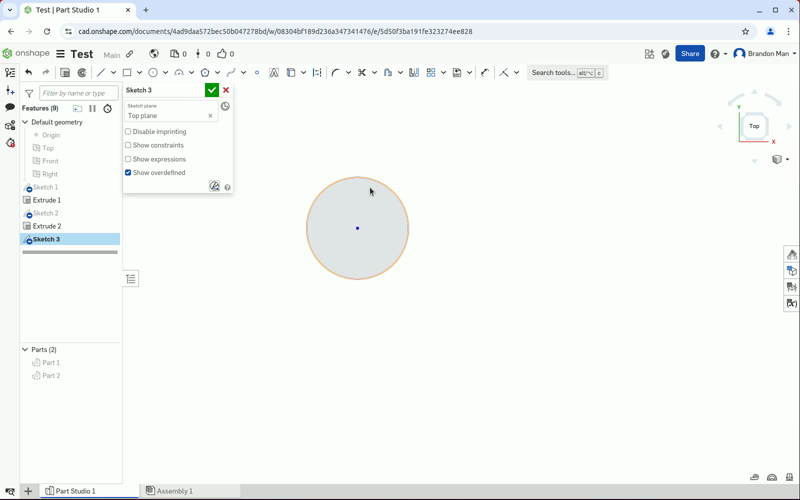
scroll(6)
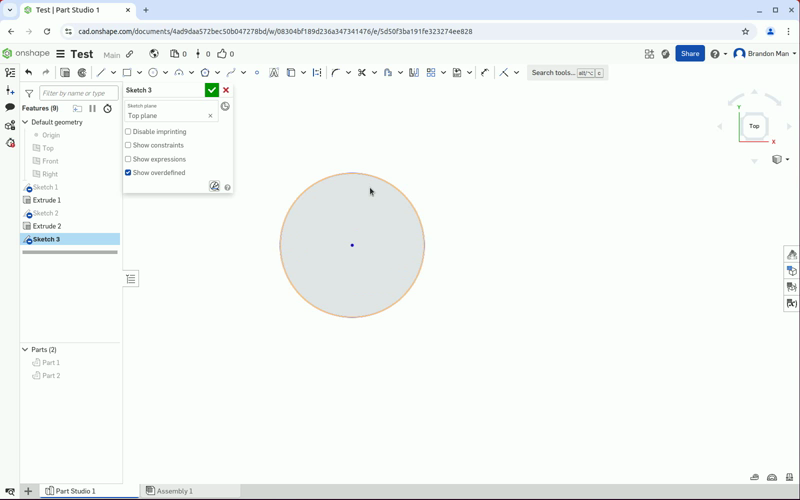
scroll(6)
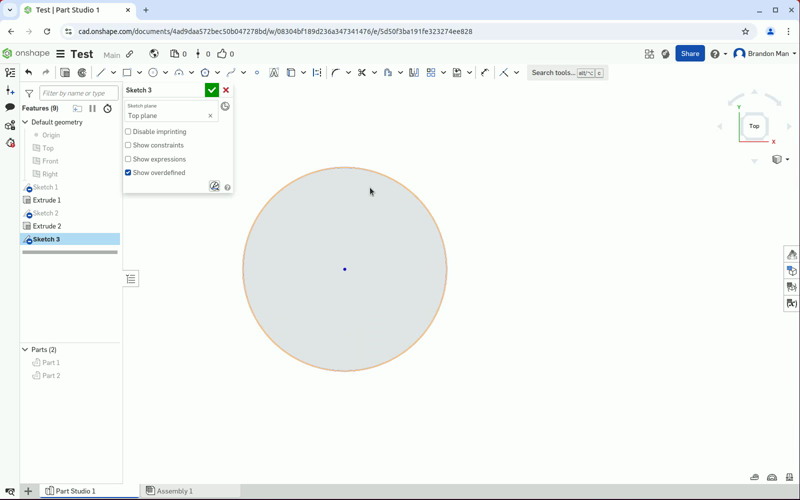
scroll(6)
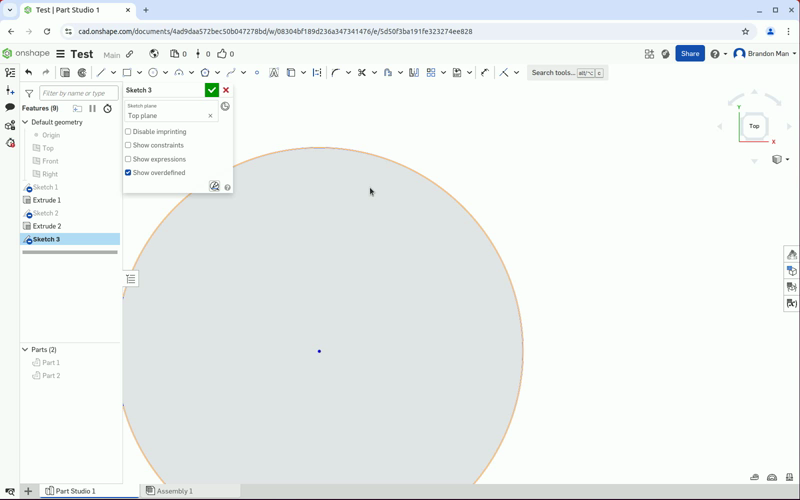
click(370, 187)
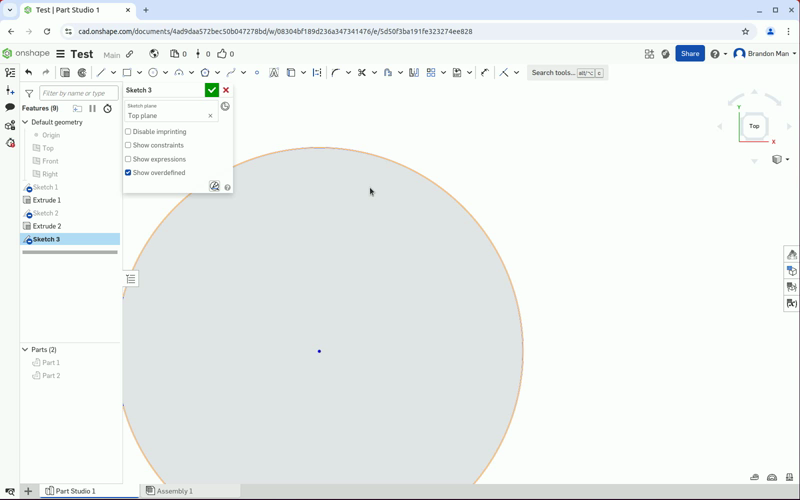
scroll(-6)
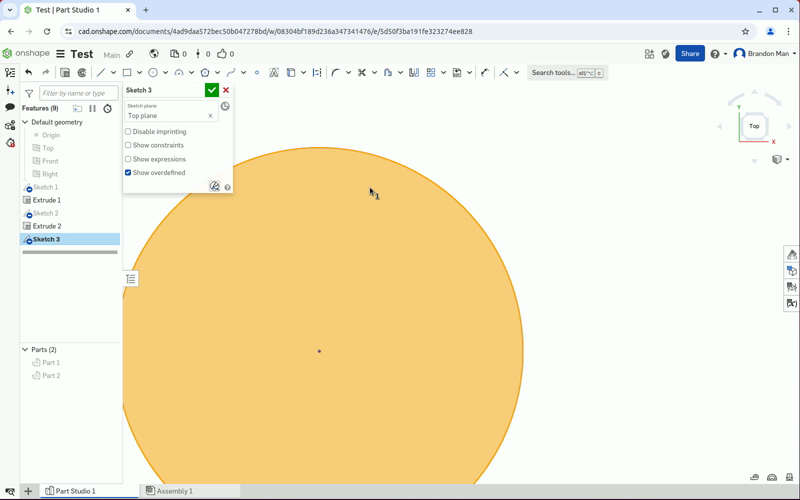
scroll(-6)
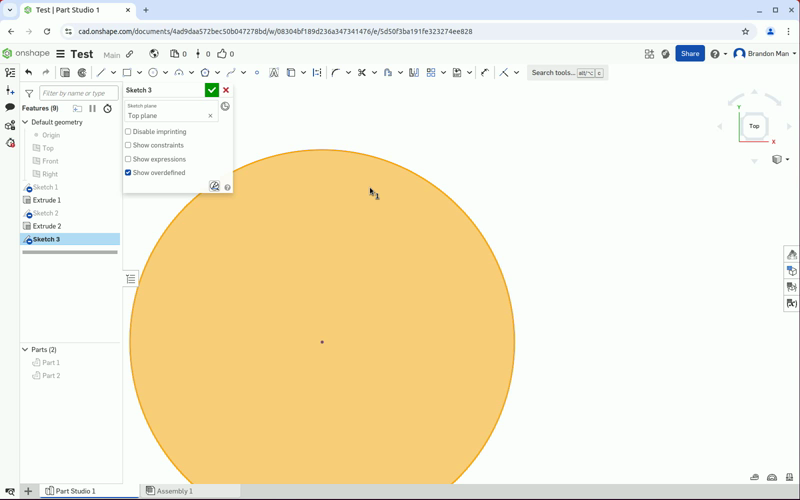
scroll(-6)
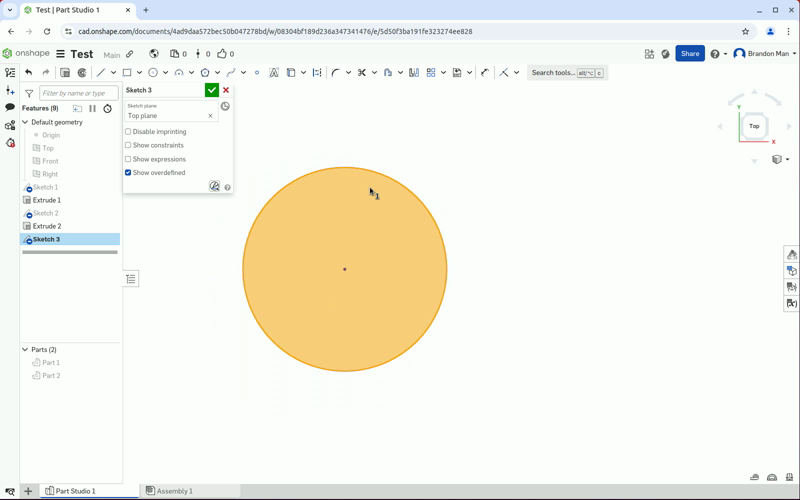
scroll(-6)
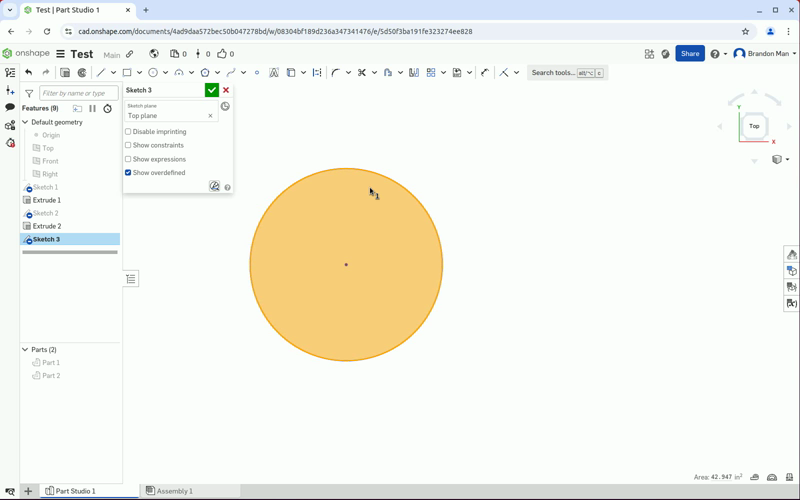
scroll(-6)
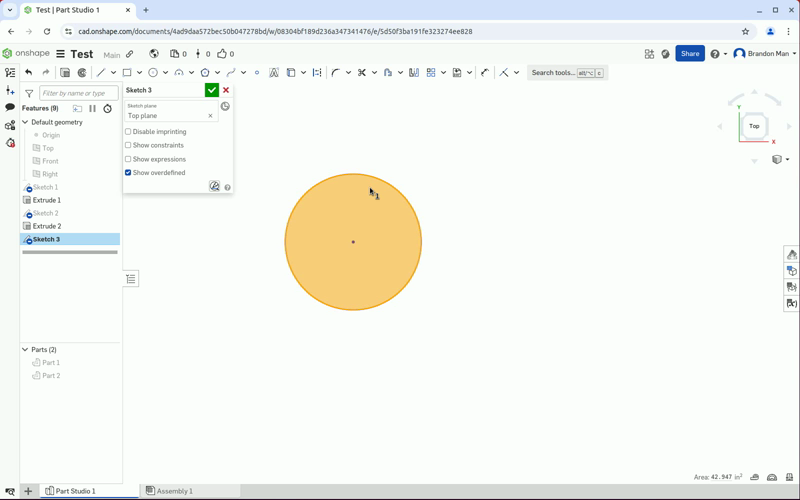
scroll(-6)
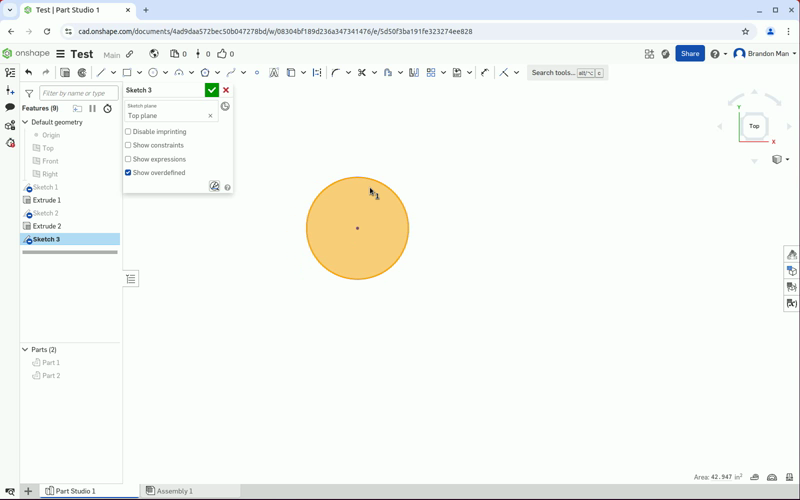
scroll(-6)
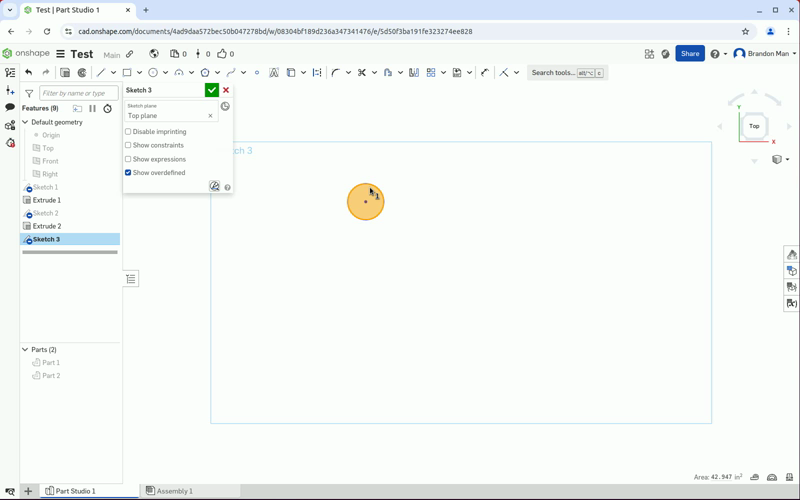
mouse_move(73, 352)
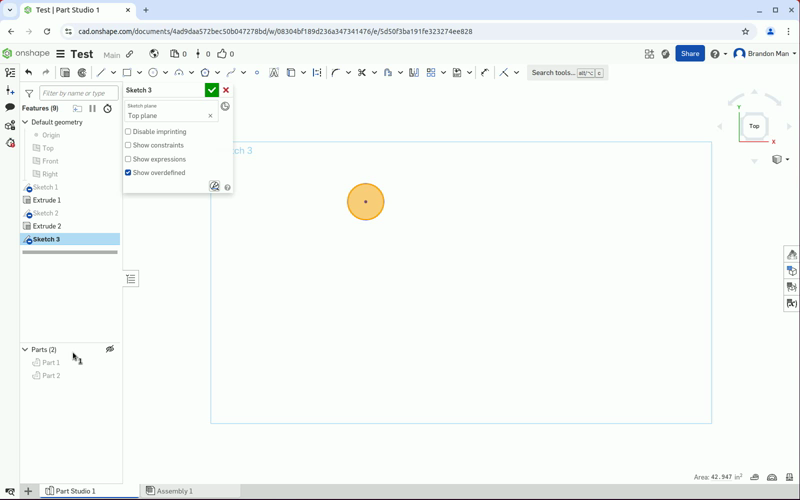
key(shift+y)
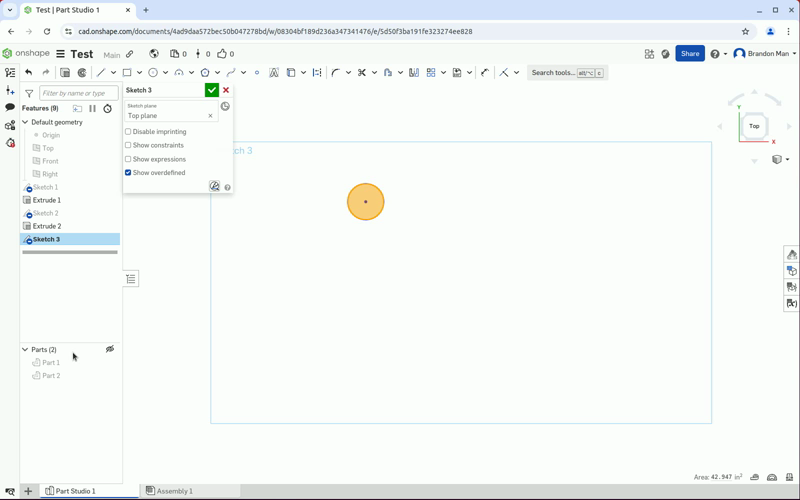
key(shift+e)
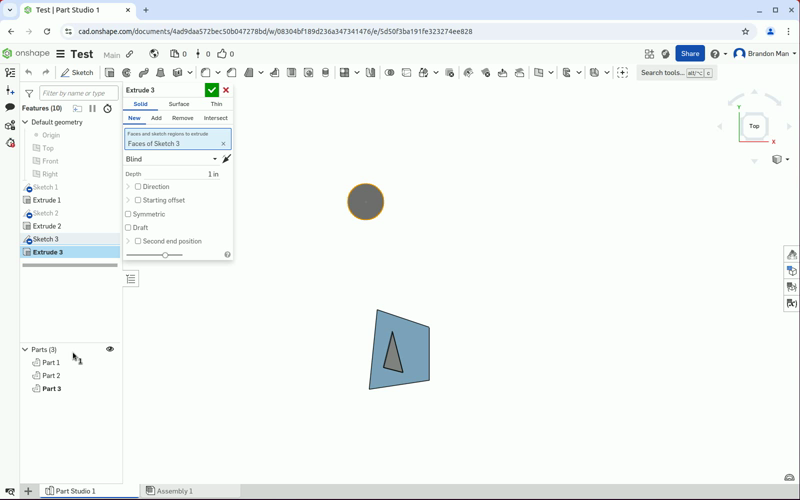
mouse_move(143, 106)
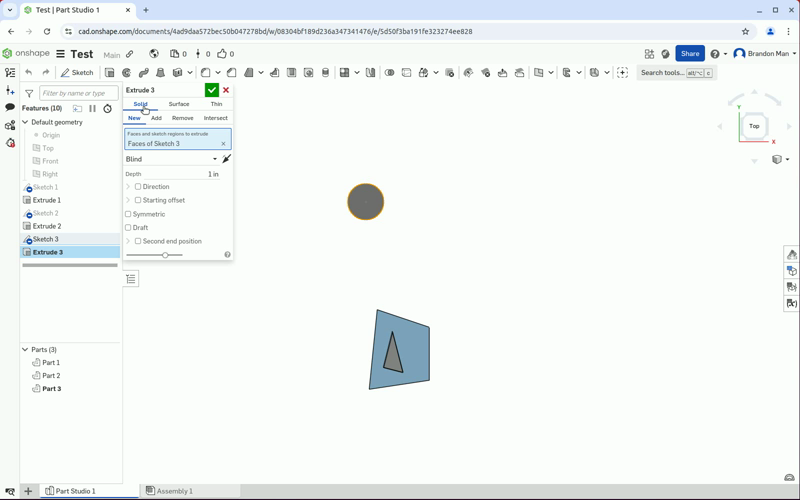
click(143, 106)
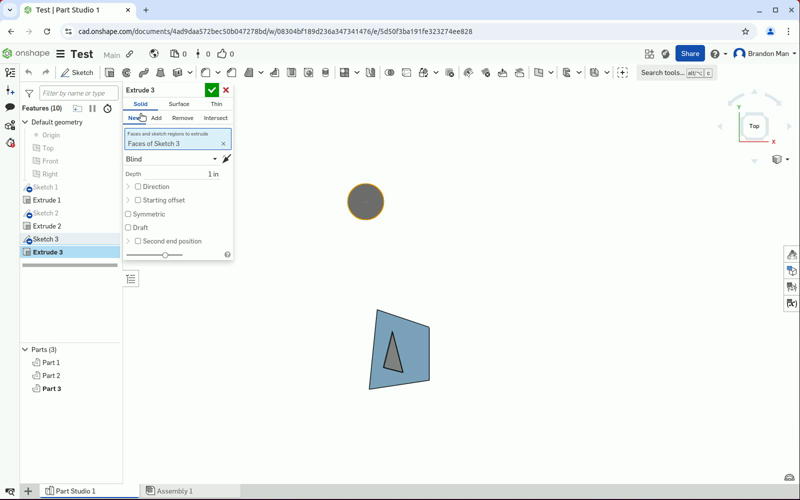
mouse_move(137, 120)
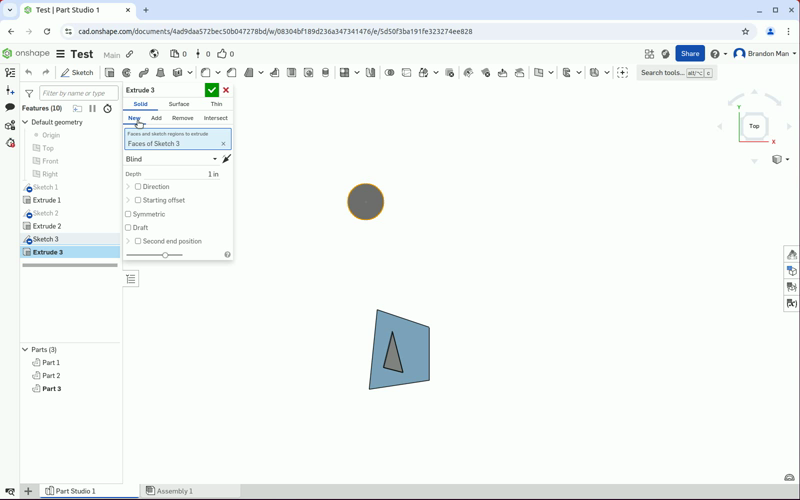
click(137, 120)
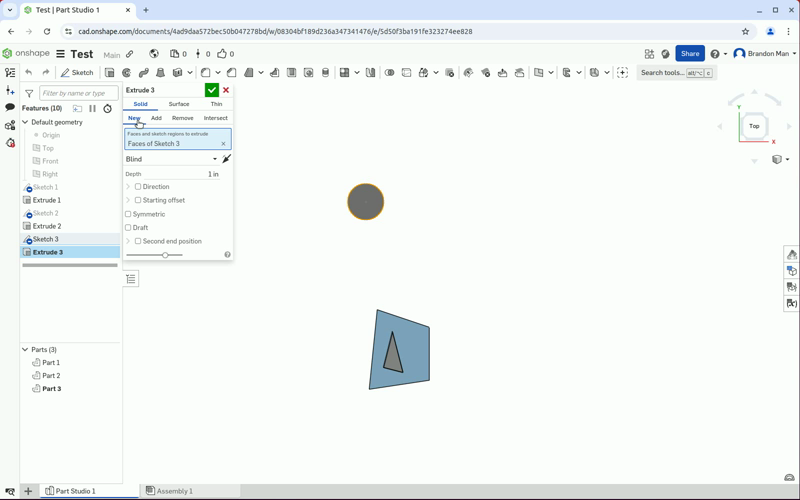
key(tab, 4)
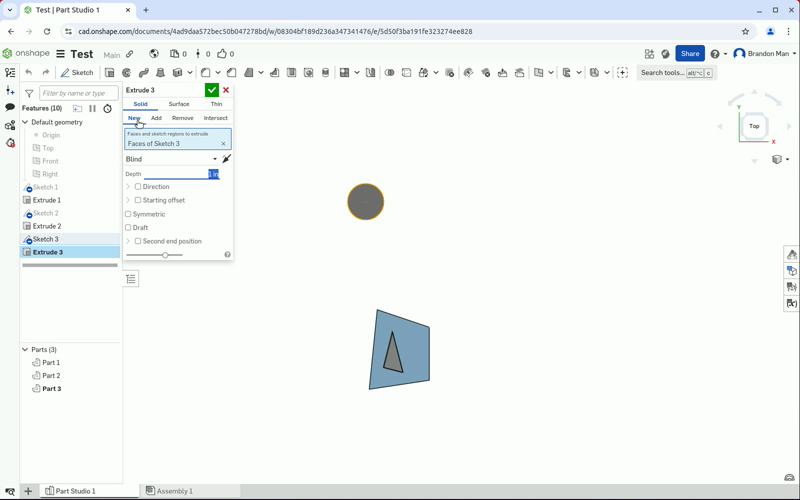
text(7.943)
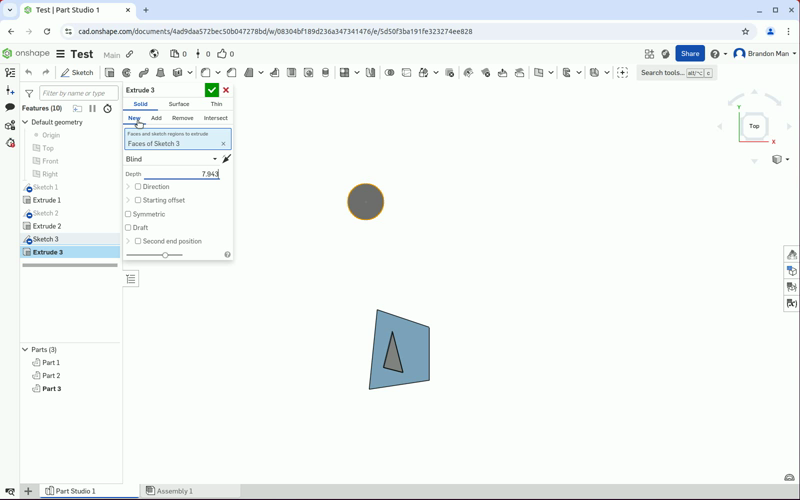
key(enter)
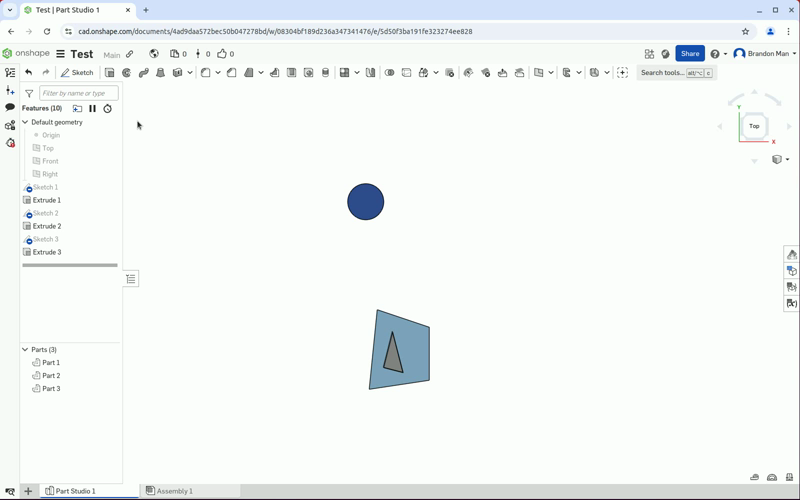
key(shift+h)
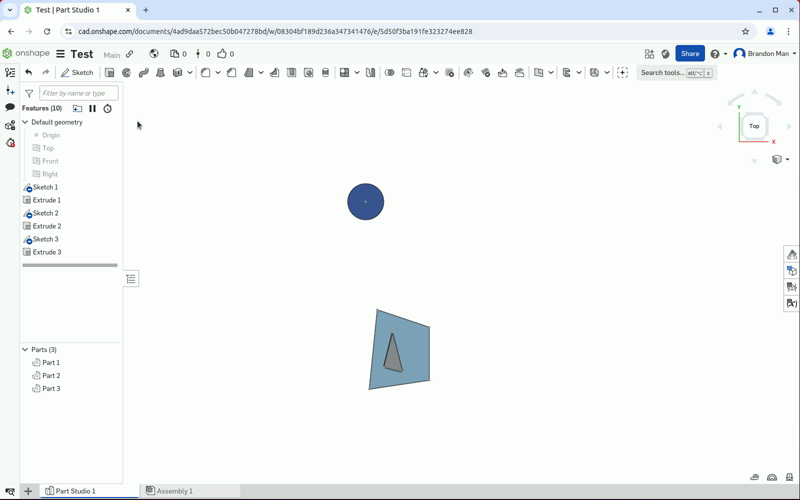
key(shift+h)
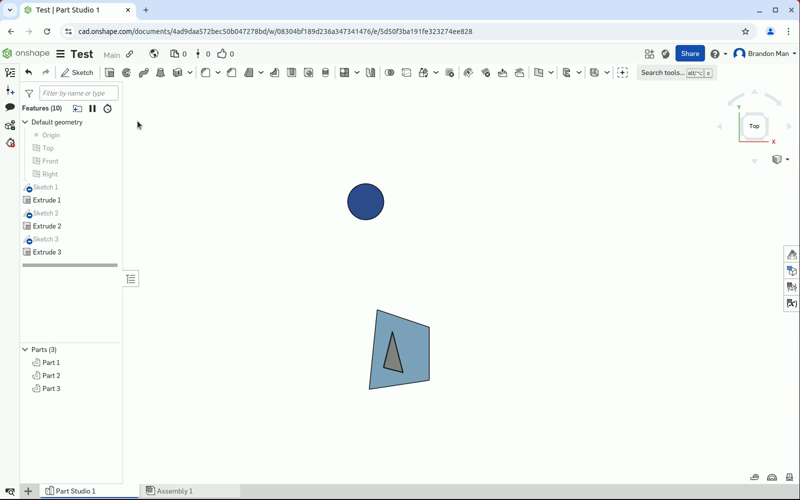
mouse_move(73, 189)
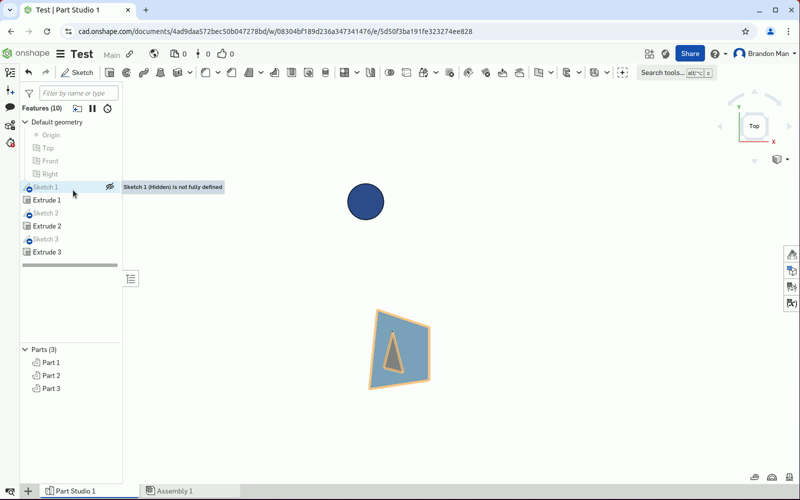
click(73, 189)
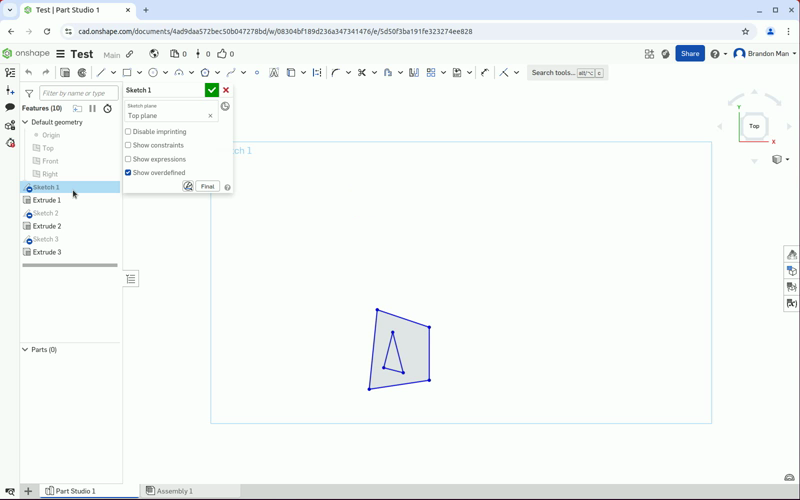
mouse_move(229, 92)
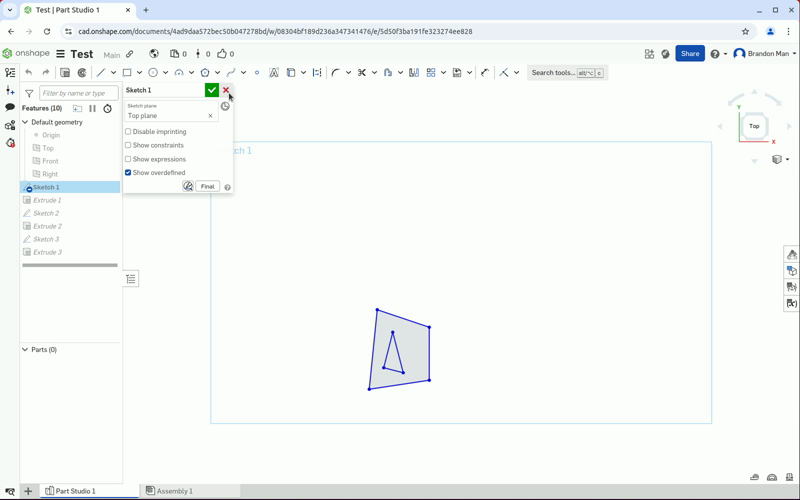
click(229, 92)
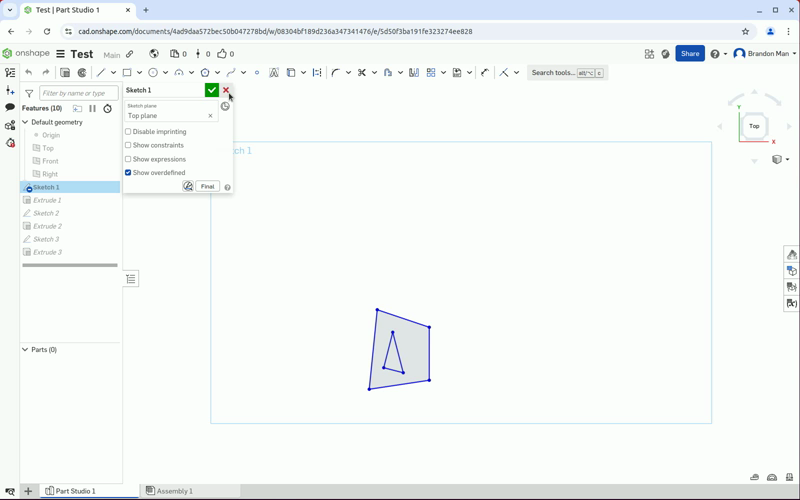
key(shift+s)
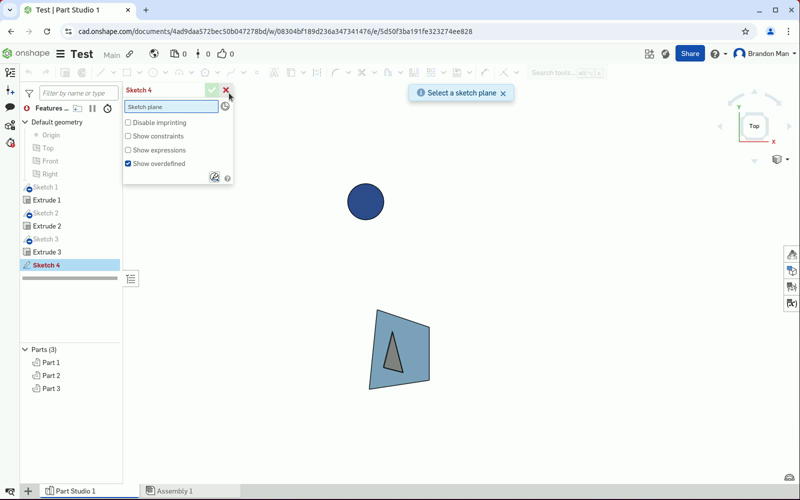
mouse_move(73, 150)
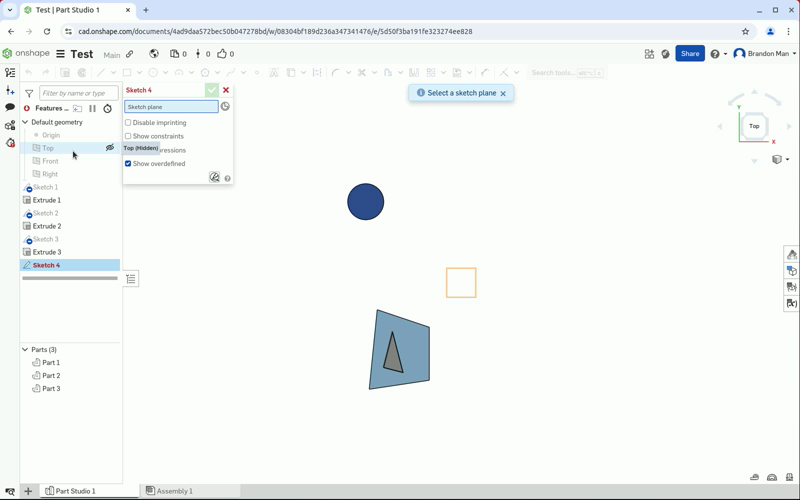
click(73, 150)
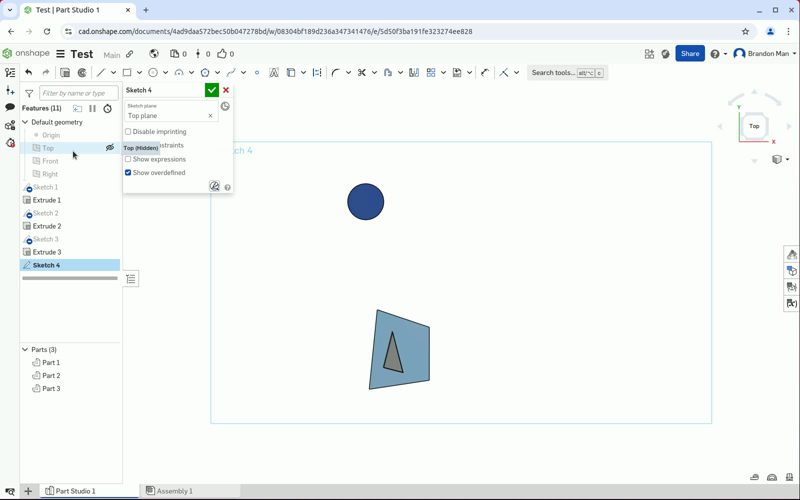
mouse_move(73, 352)
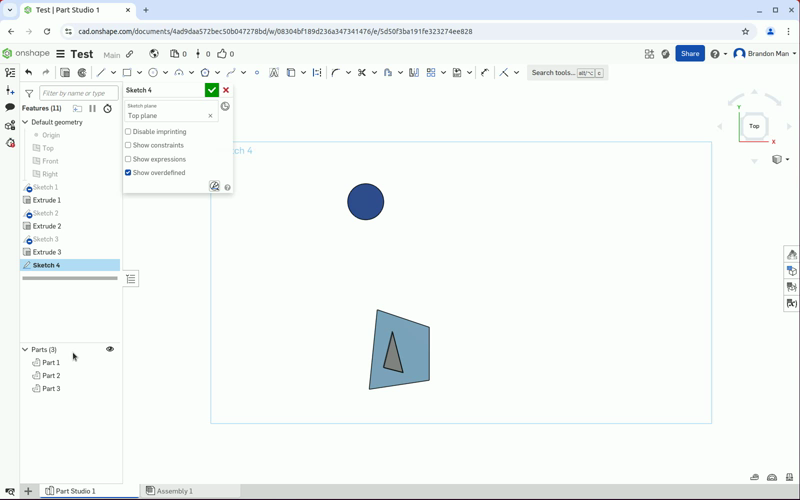
key(y)
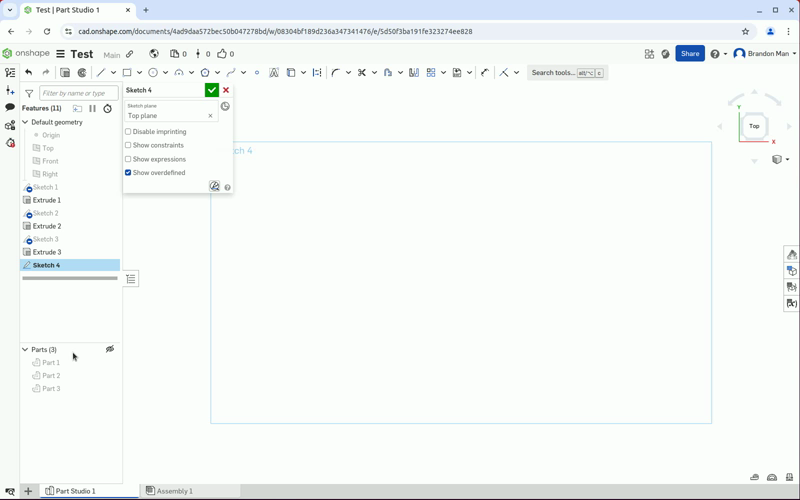
key(l)
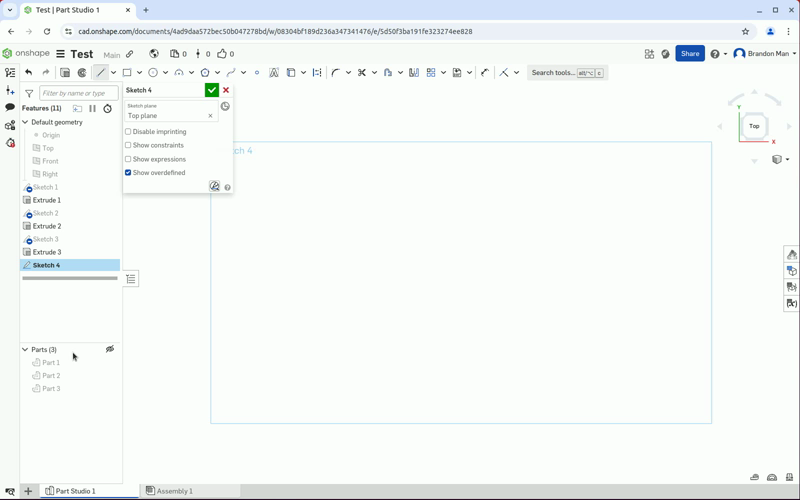
key_down(shift)
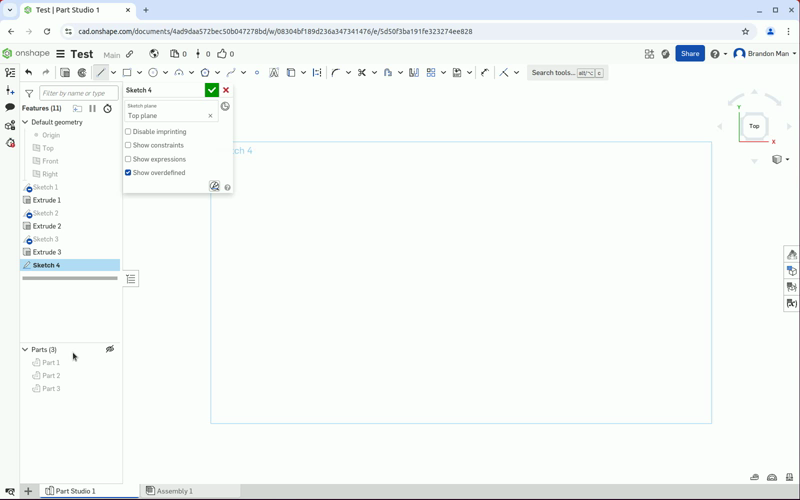
mouse_move(495, 259)
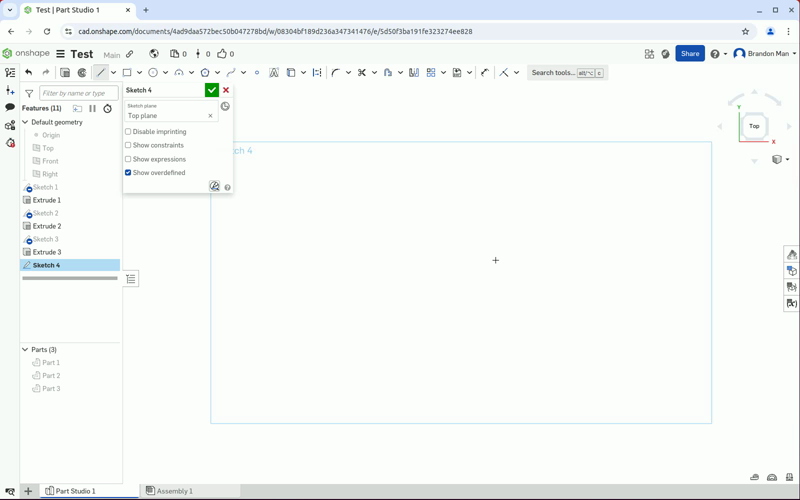
click(495, 259)
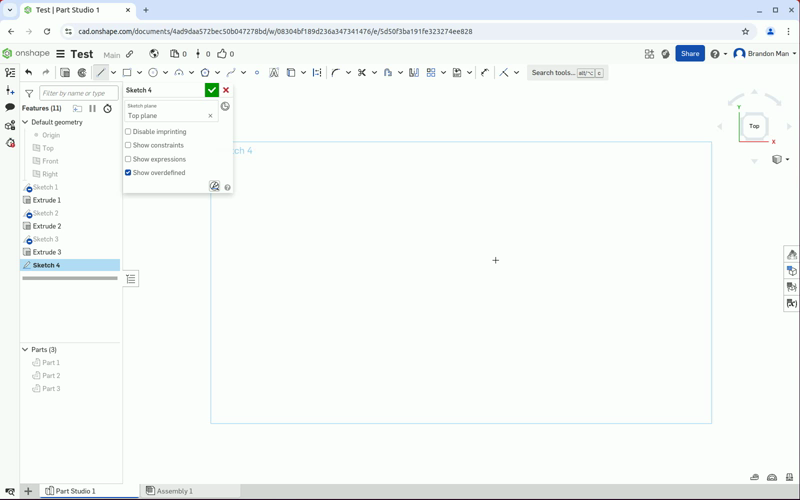
key_up(shift)
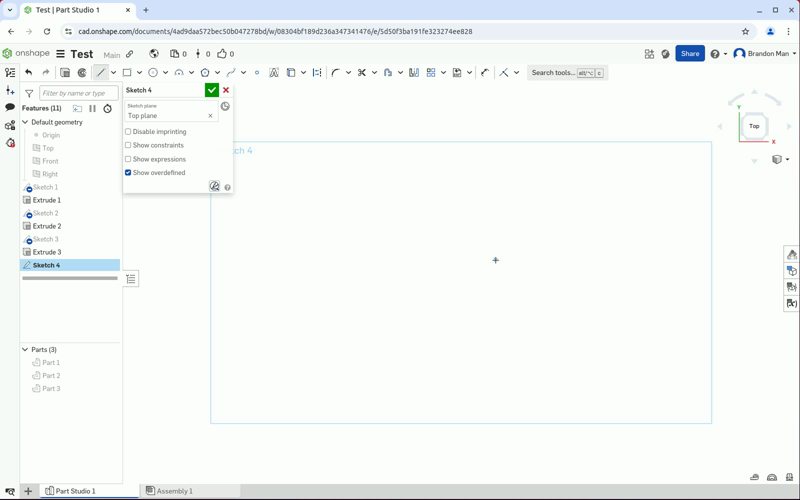
key_down(shift)
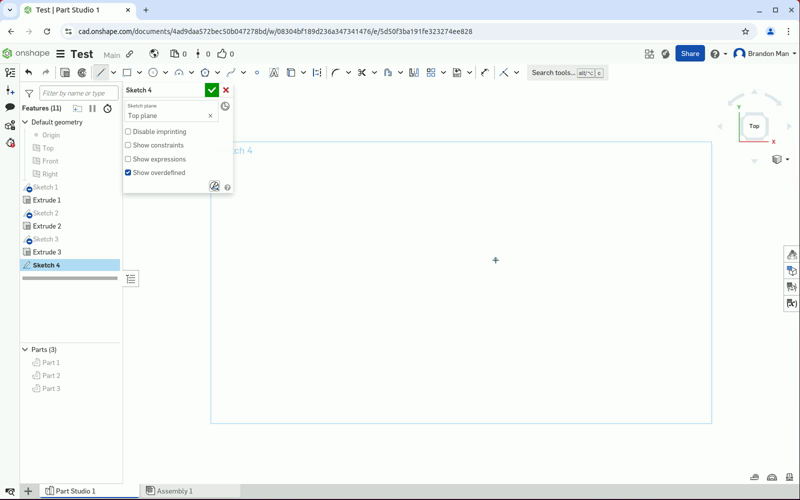
mouse_move(525, 259)
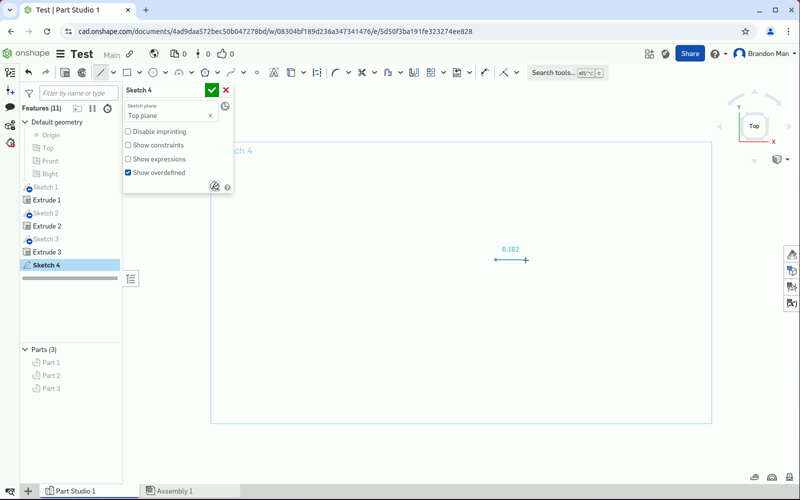
mouse_move(552, 259)
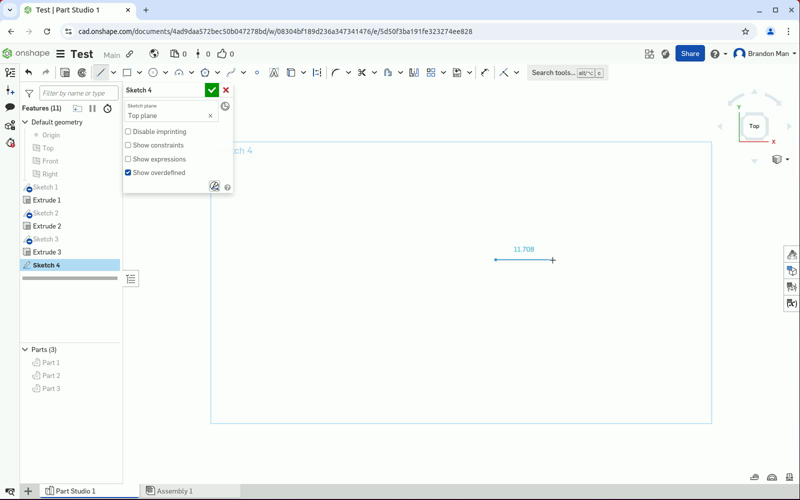
click(552, 259)
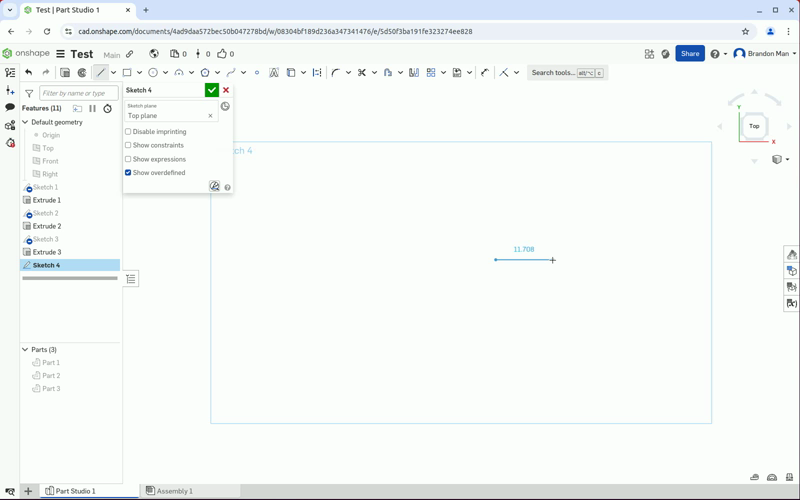
key_up(shift)
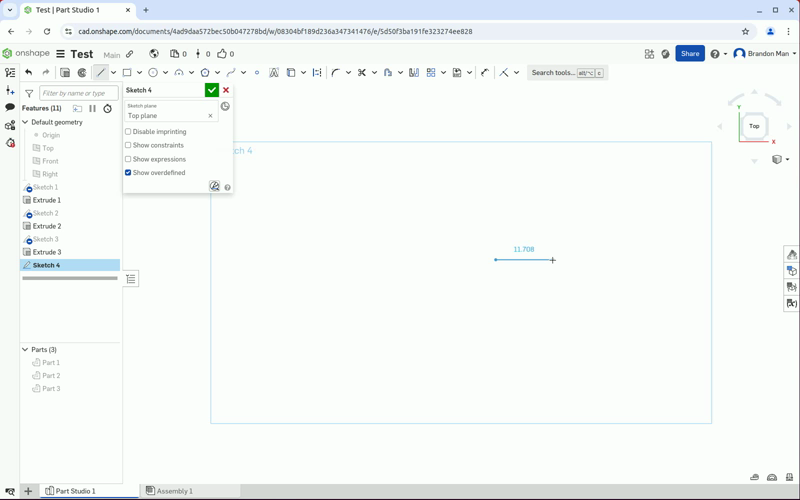
key_down(shift)
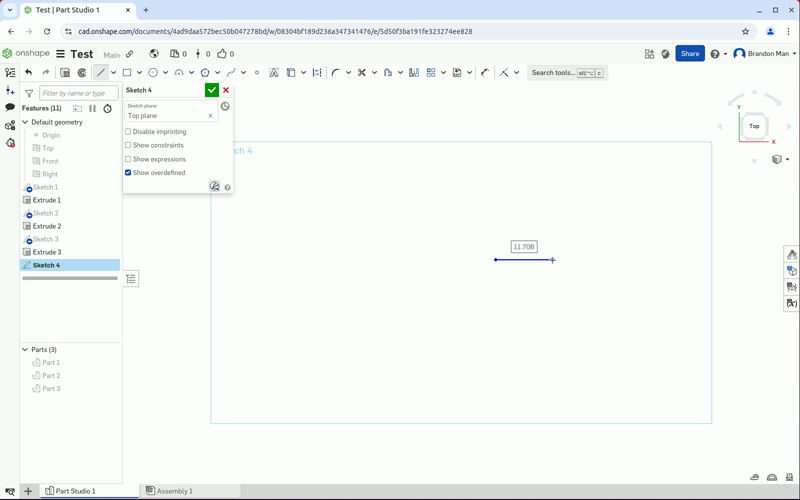
mouse_move(582, 259)
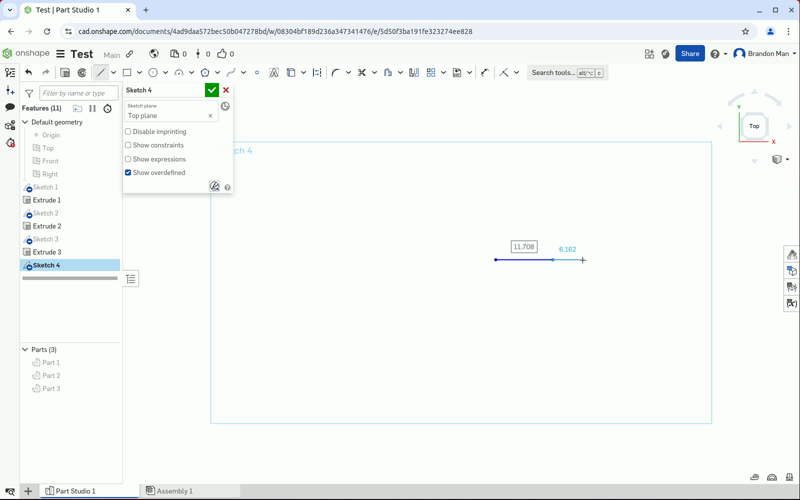
mouse_move(552, 225)
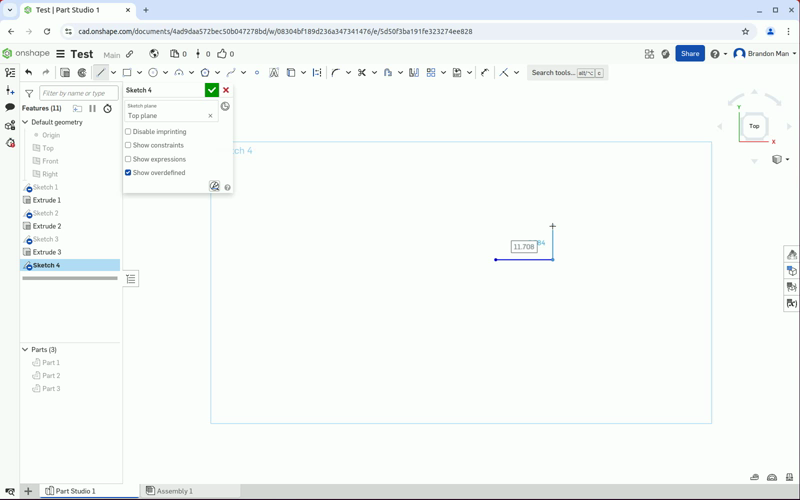
click(552, 225)
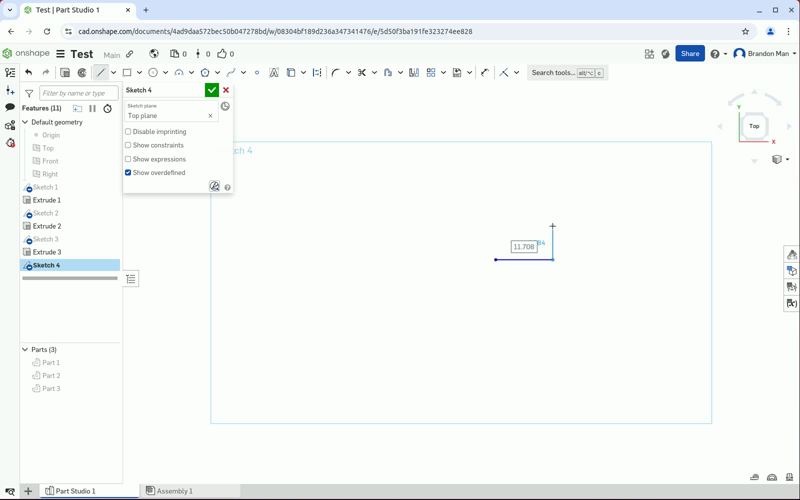
key_up(shift)
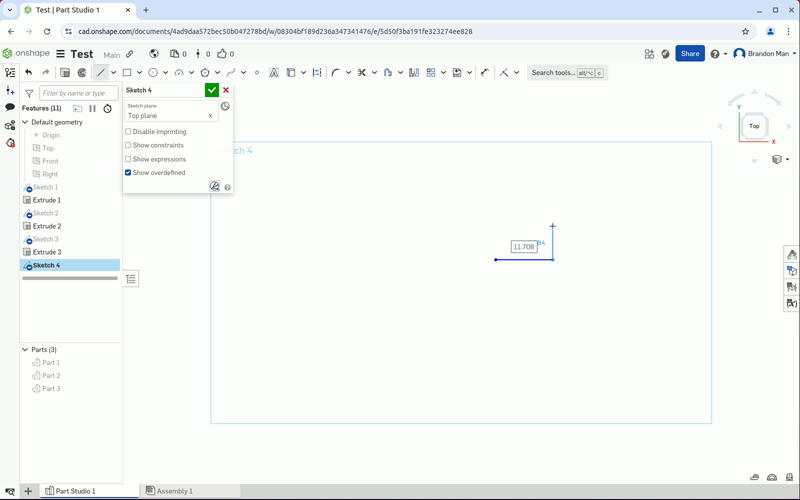
key_down(shift)
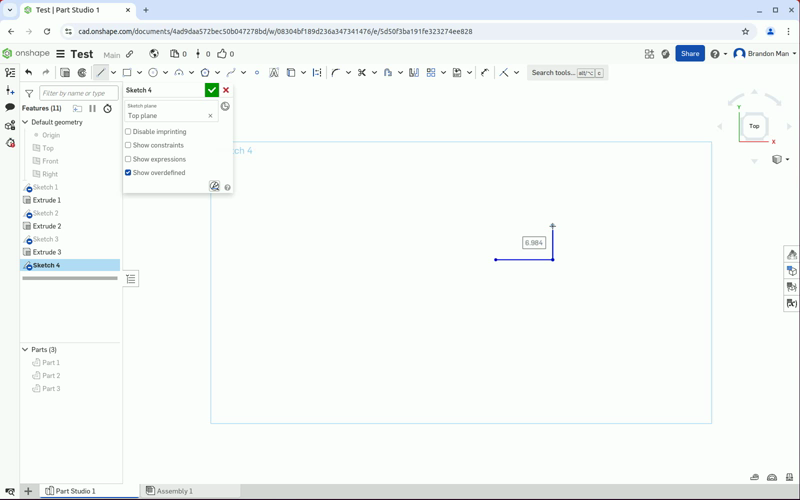
mouse_move(582, 225)
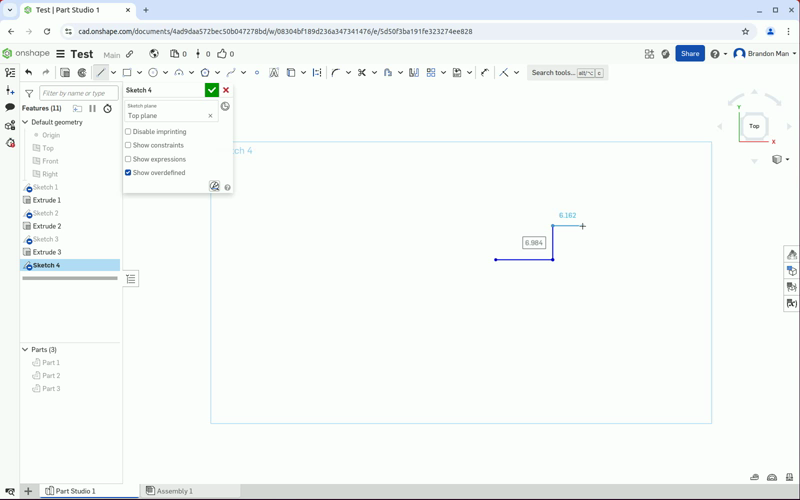
mouse_move(495, 225)
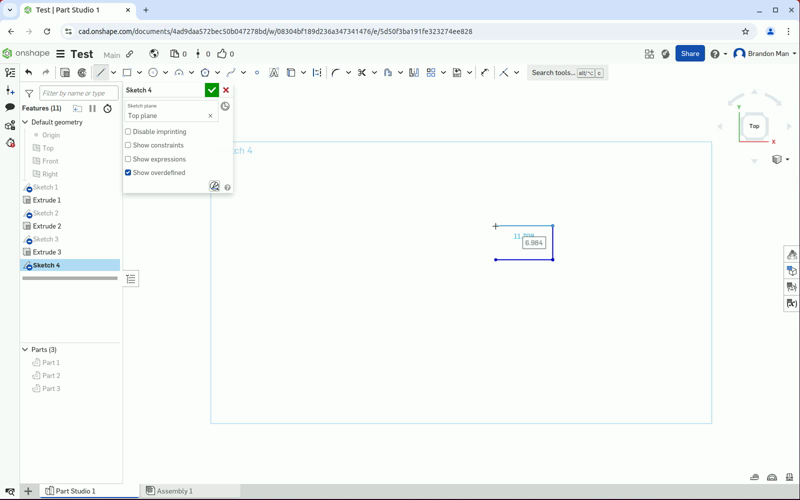
click(495, 225)
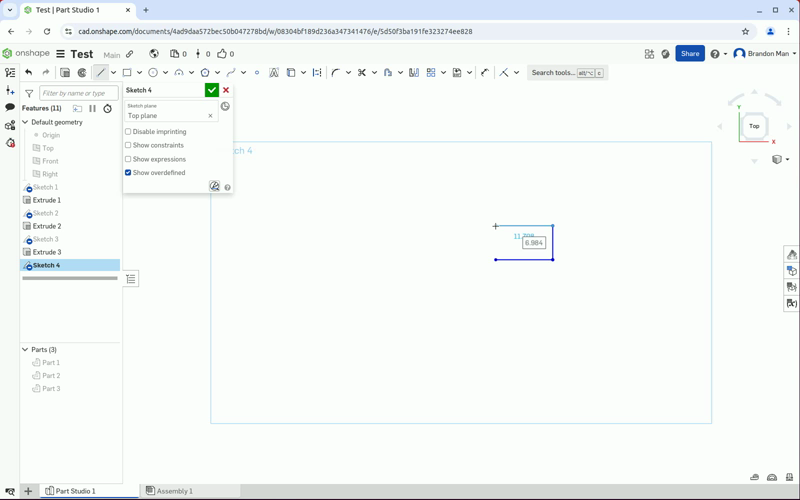
key_up(shift)
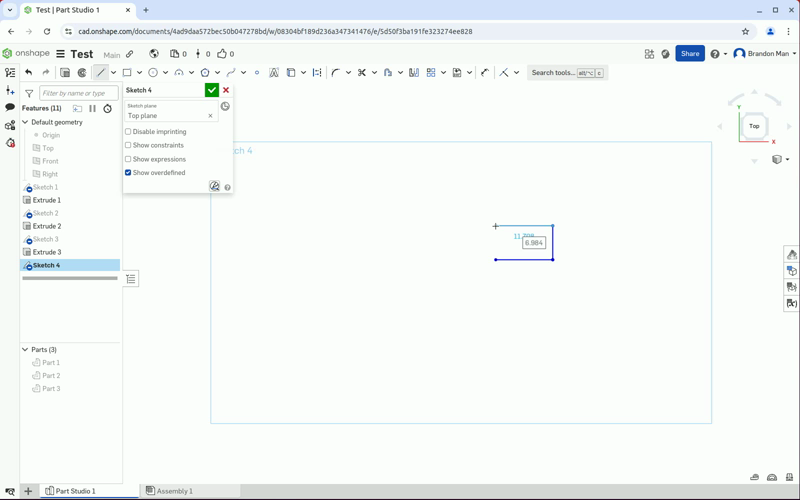
mouse_move(525, 225)
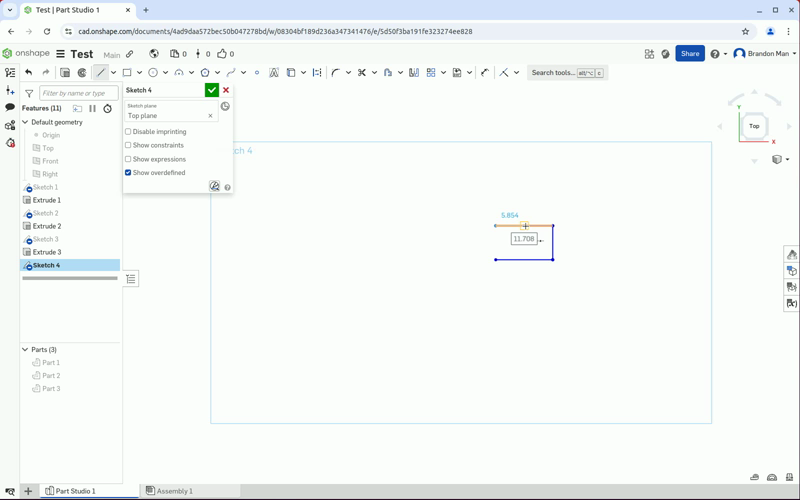
key_down(shift)
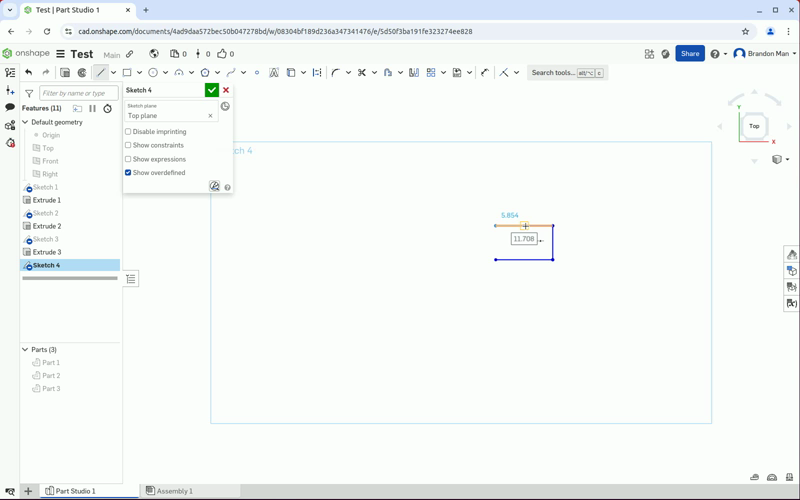
mouse_move(495, 259)
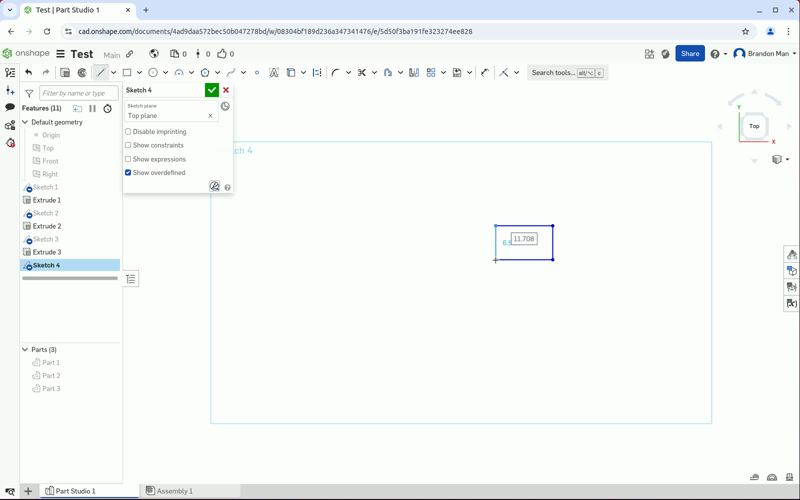
key_up(shift)
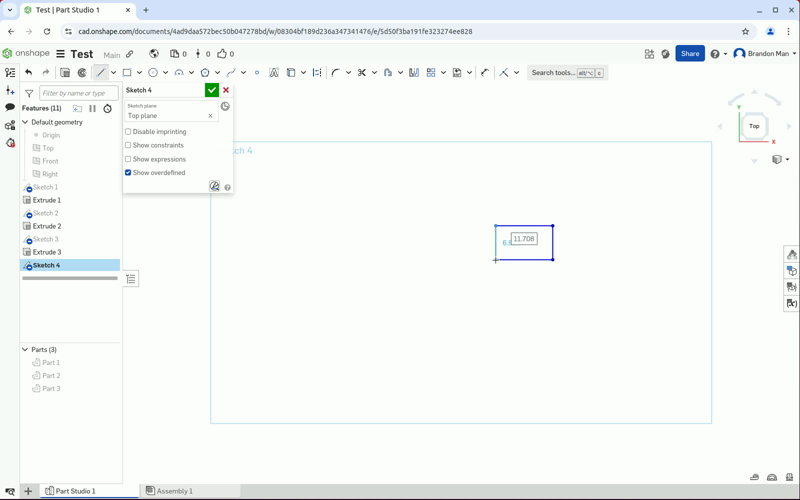
click(495, 259)
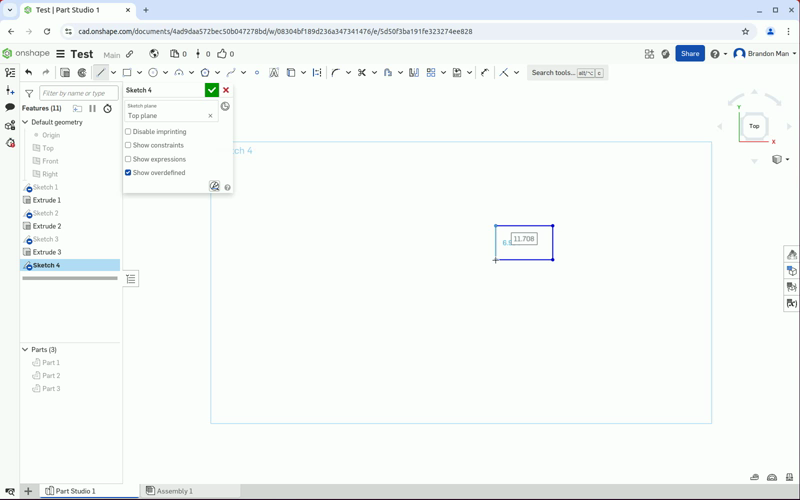
key(esc)
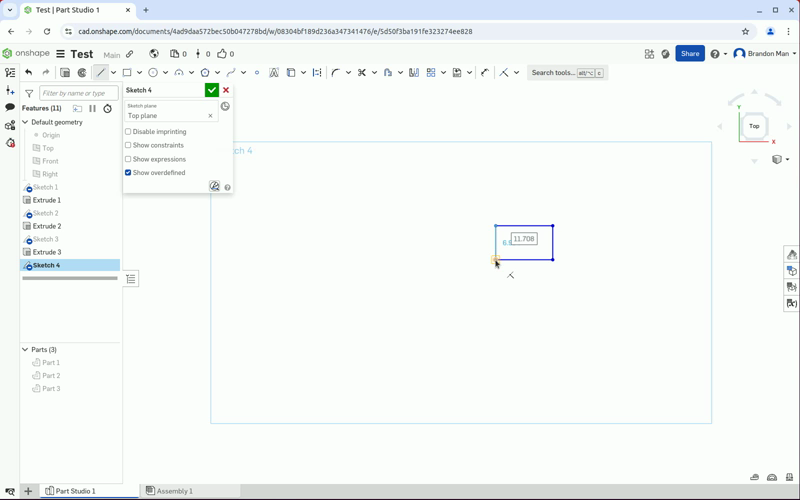
mouse_move(537, 252)
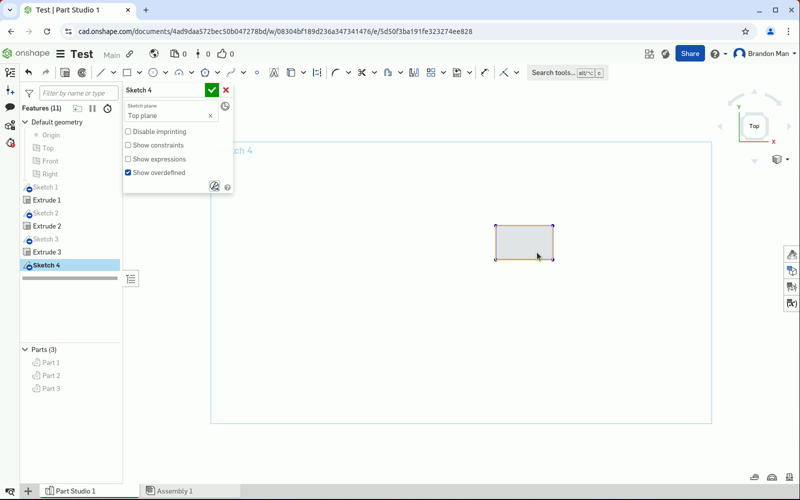
click(537, 252)
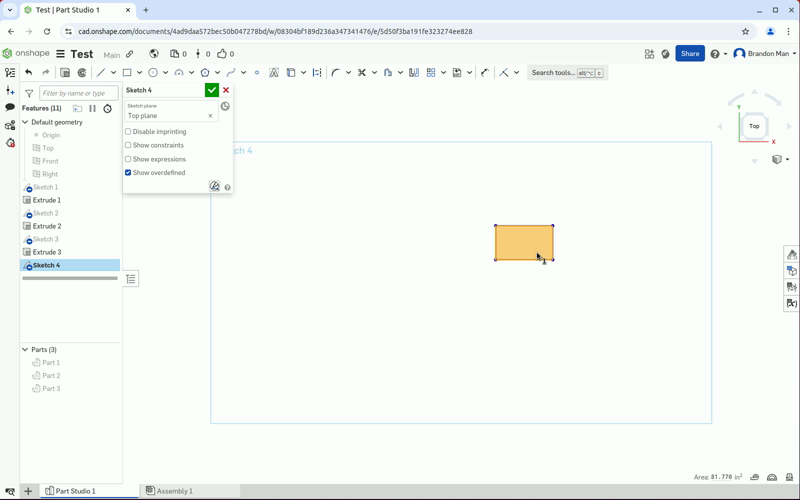
mouse_move(73, 352)
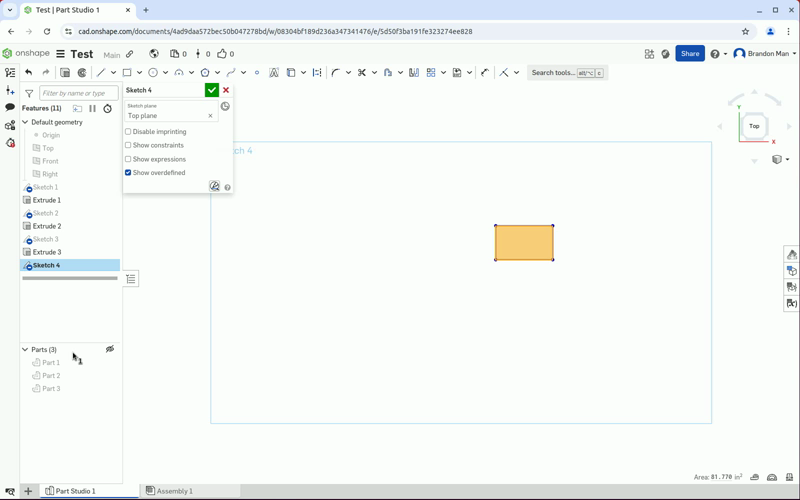
key(shift+y)
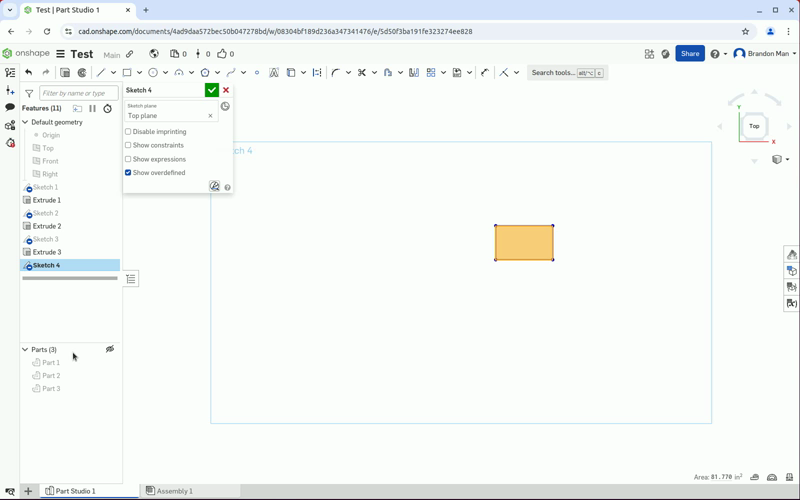
key(shift+e)
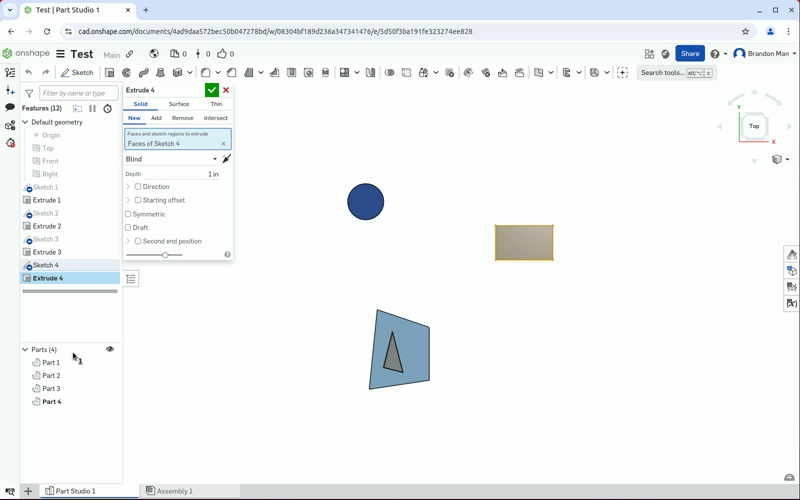
mouse_move(143, 106)
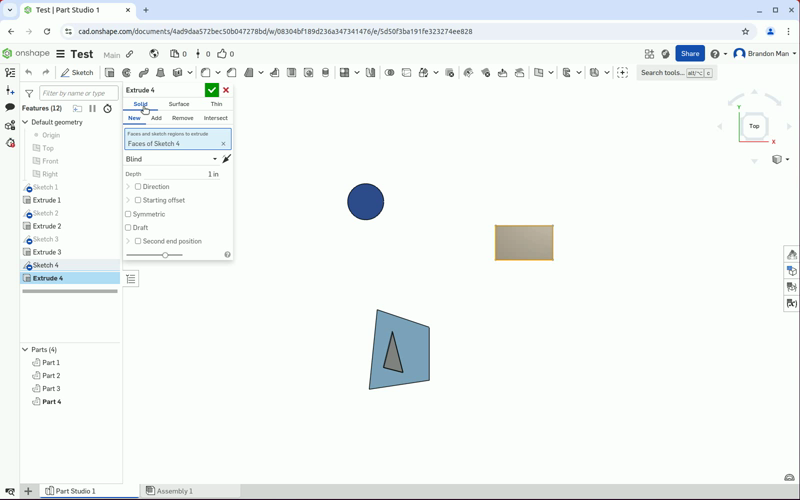
click(143, 106)
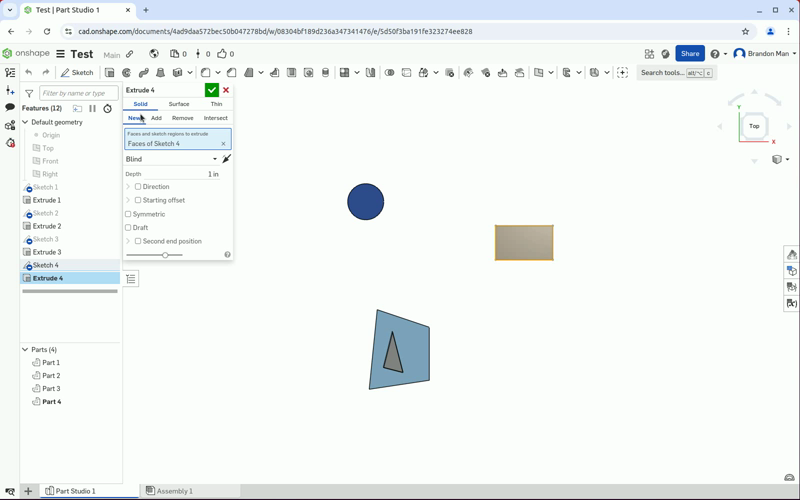
mouse_move(137, 120)
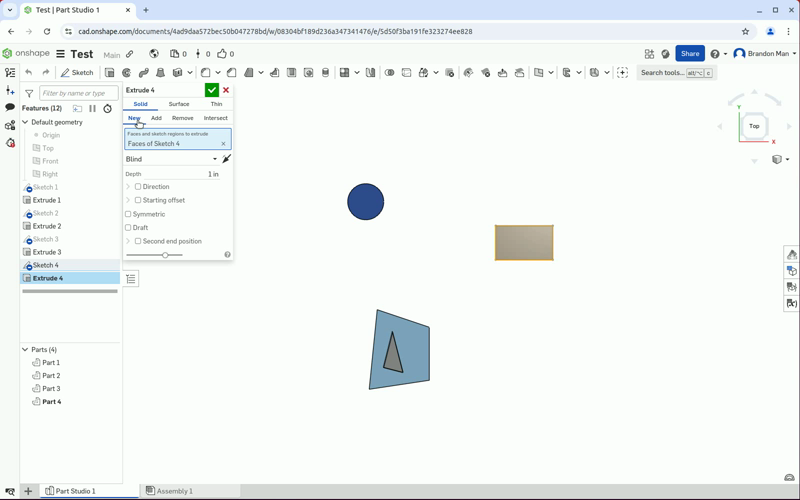
click(137, 120)
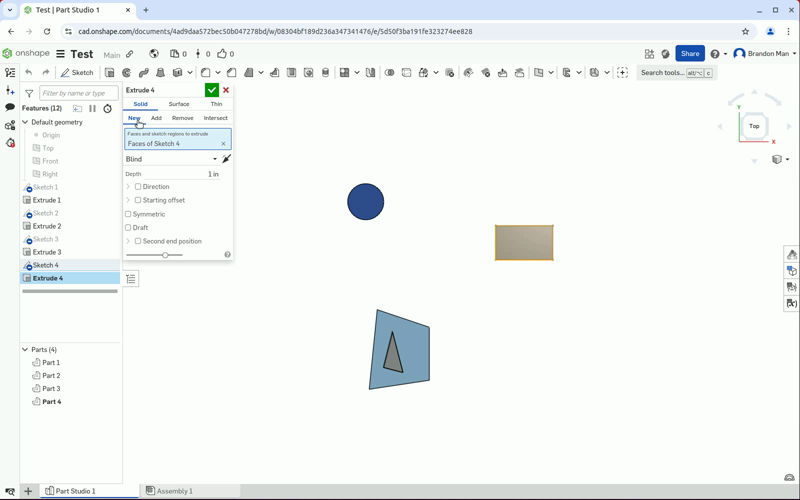
key(tab, 4)
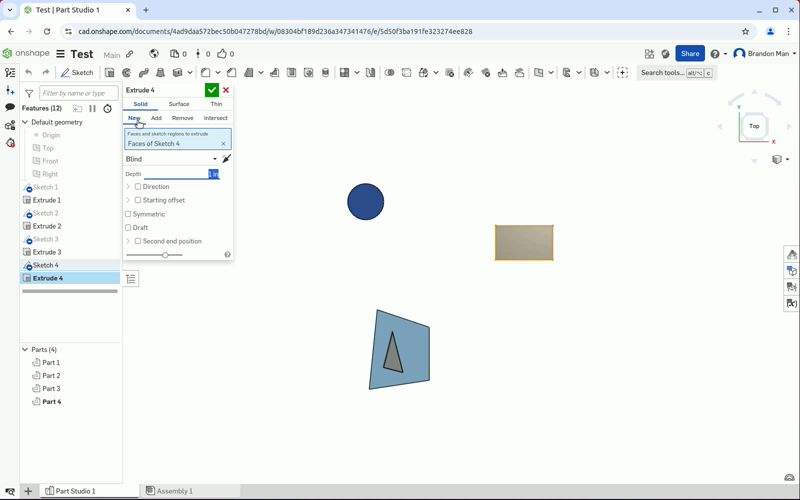
text(7.943)
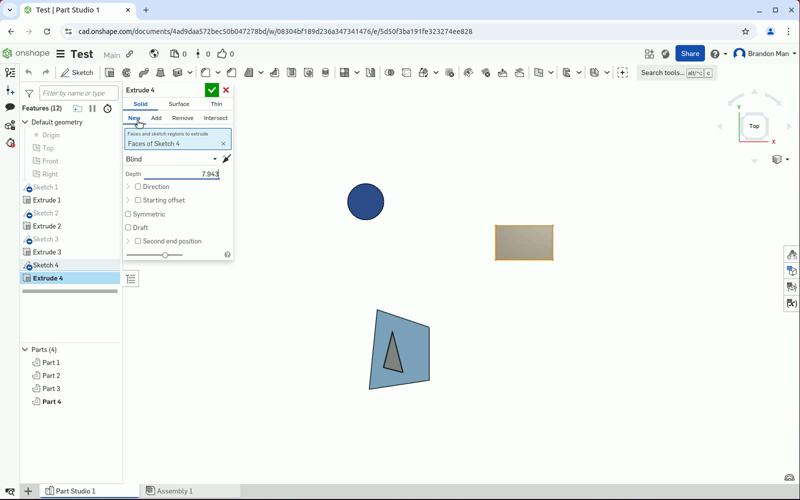
key(enter)
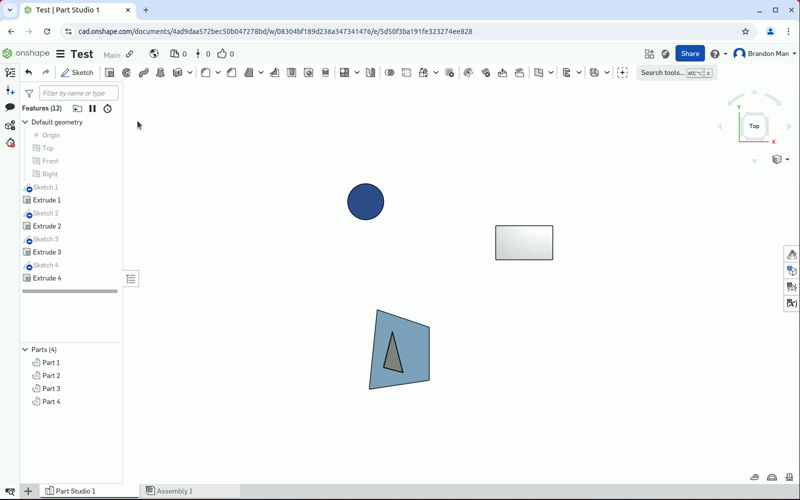
key(shift+h)
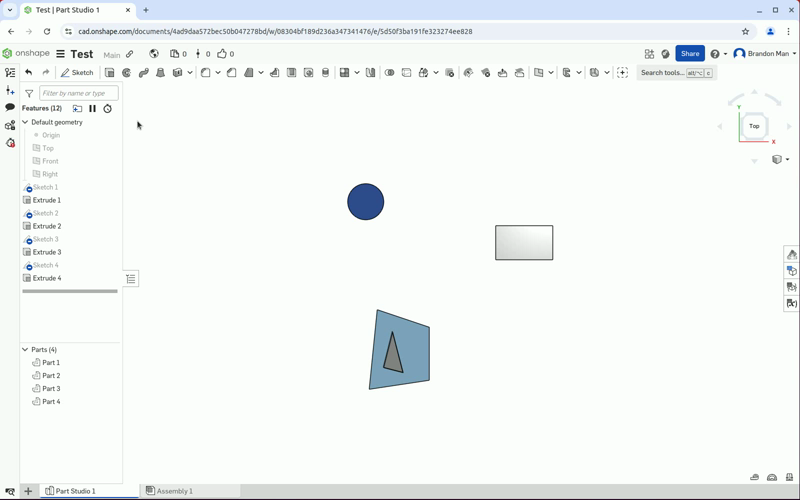
key(shift+h)
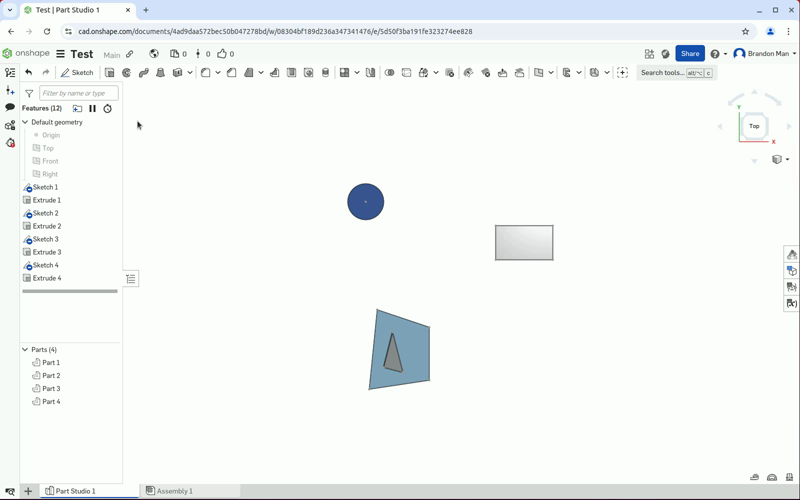
key(shift+7)
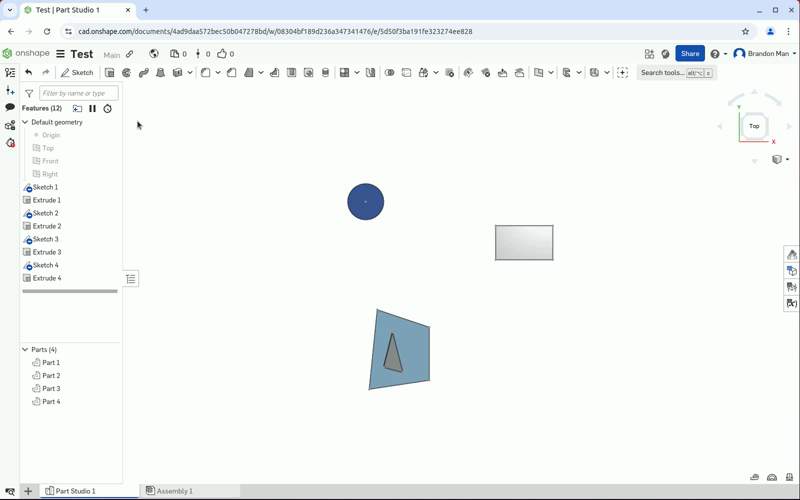
key(up, 3)
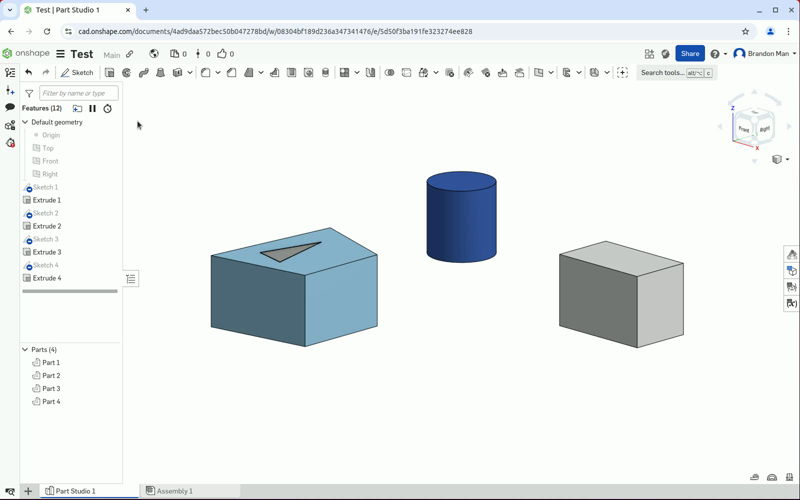
key(left, 3)
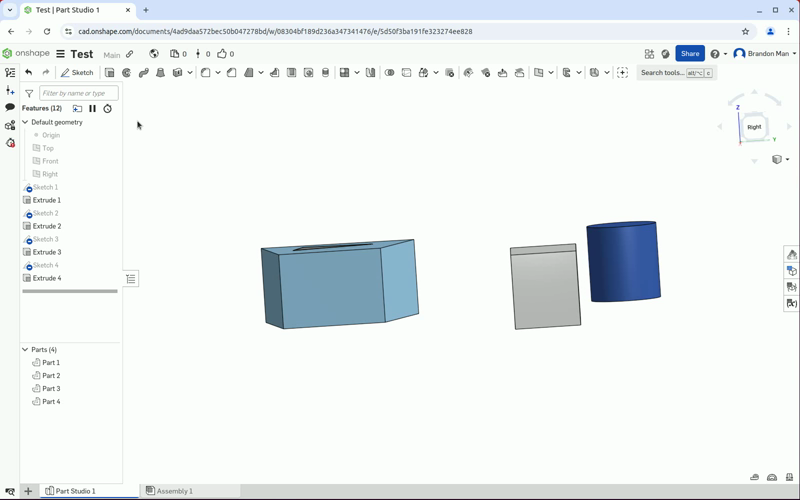
key(right, 3)
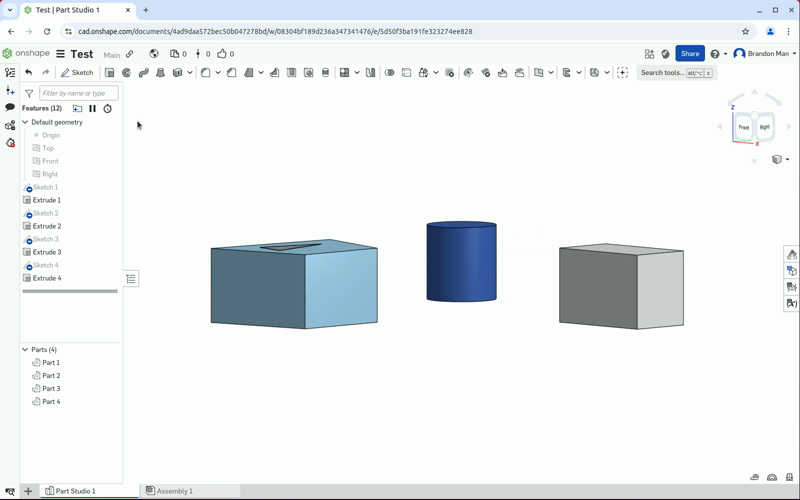
key(down, 3)
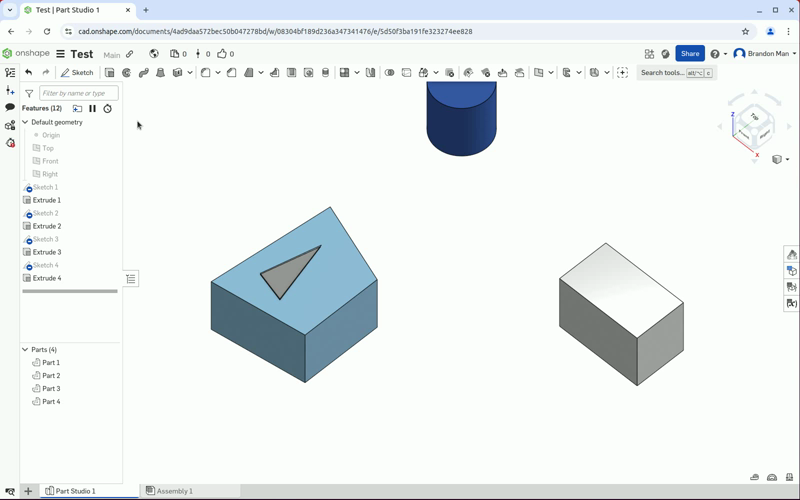
mouse_move(73, 189)
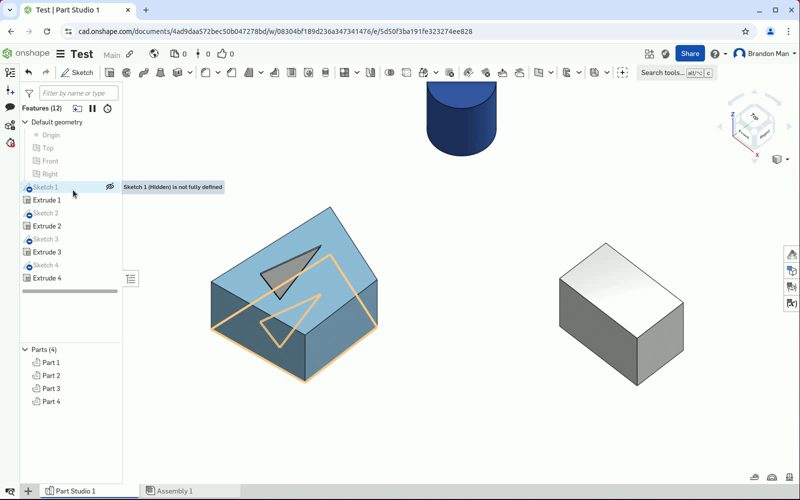
click(73, 189)